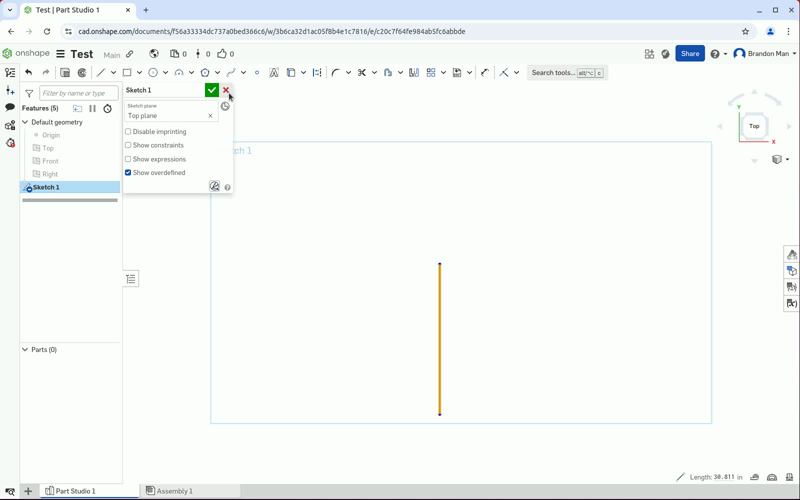
key(shift+h)
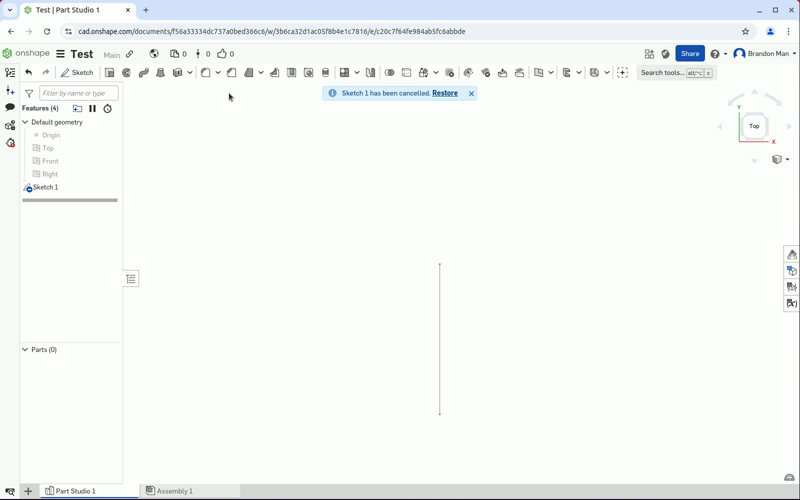
mouse_move(73, 352)
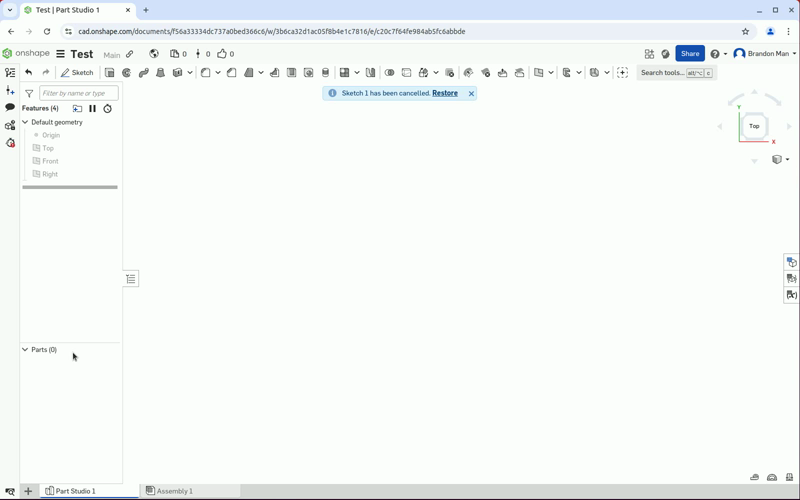
key(y)
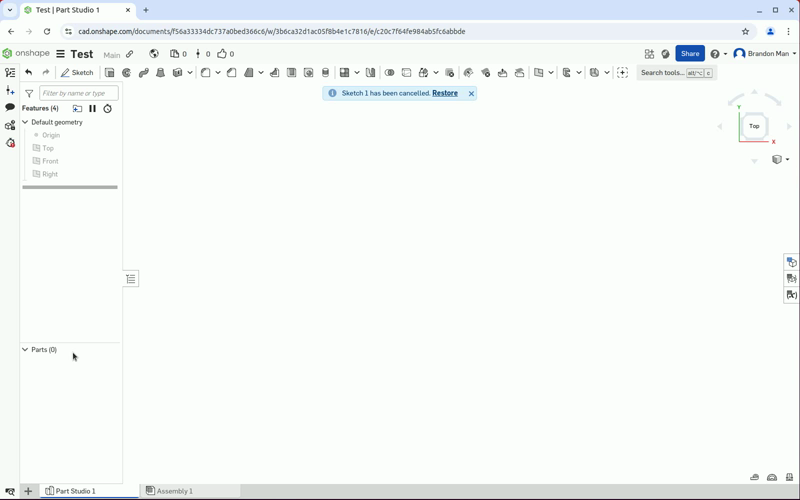
key(shift+p)
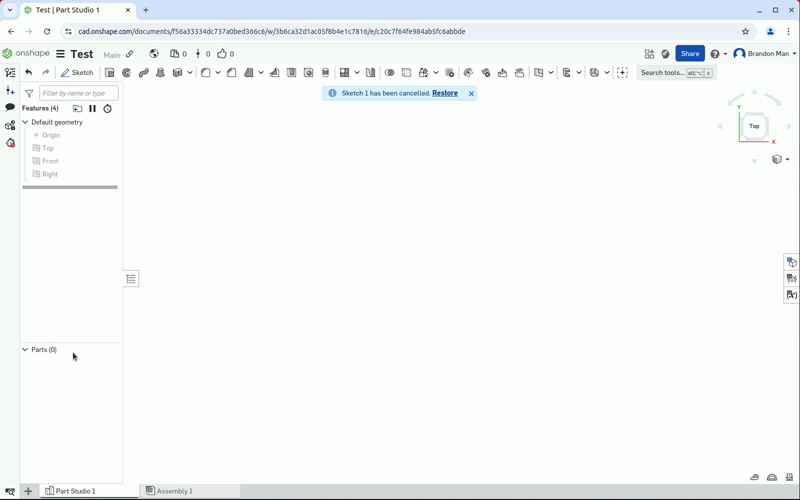
key(space)
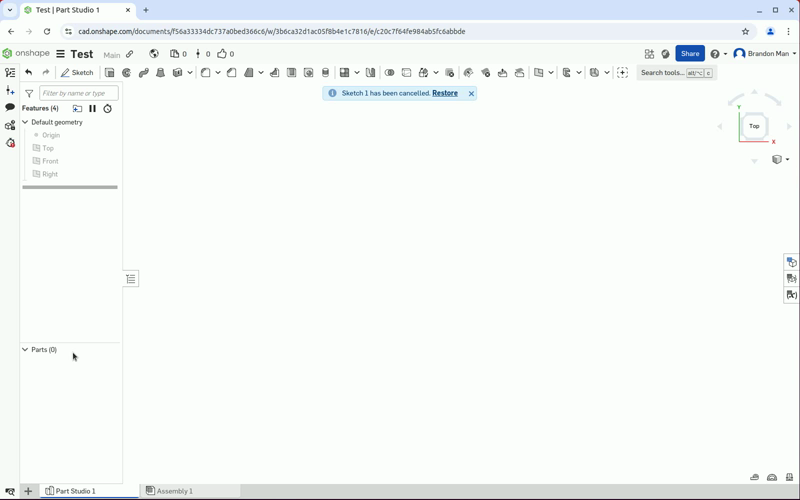
key_down(shift)
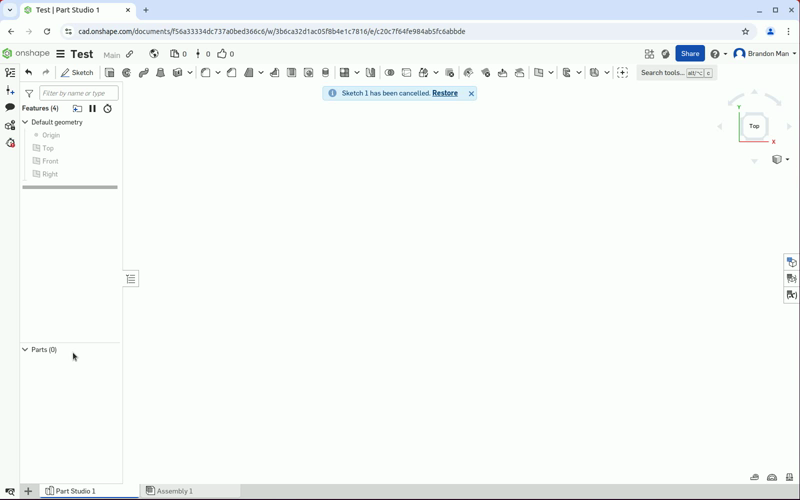
key(up)
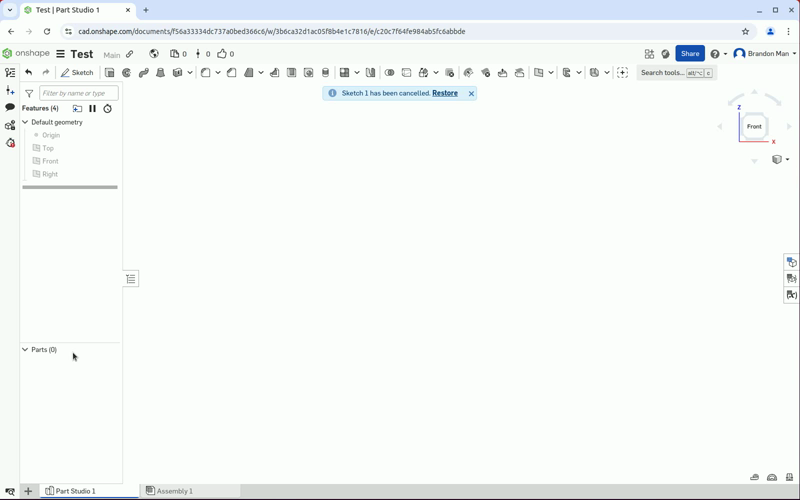
key_up(shift)
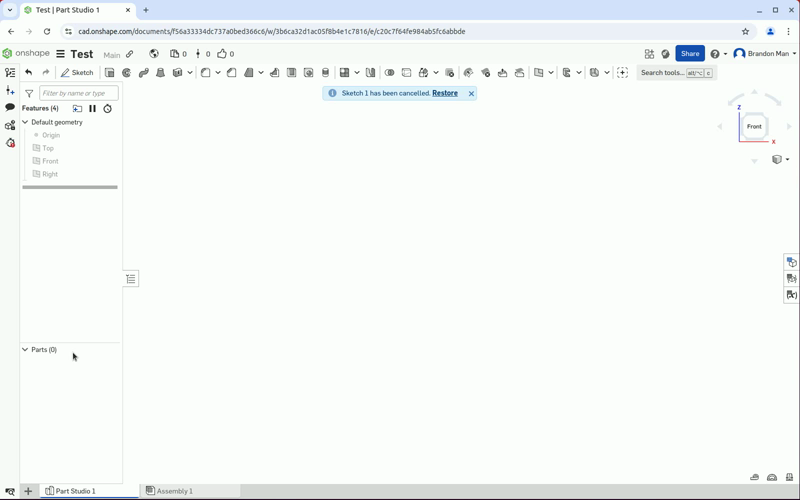
mouse_move(73, 352)
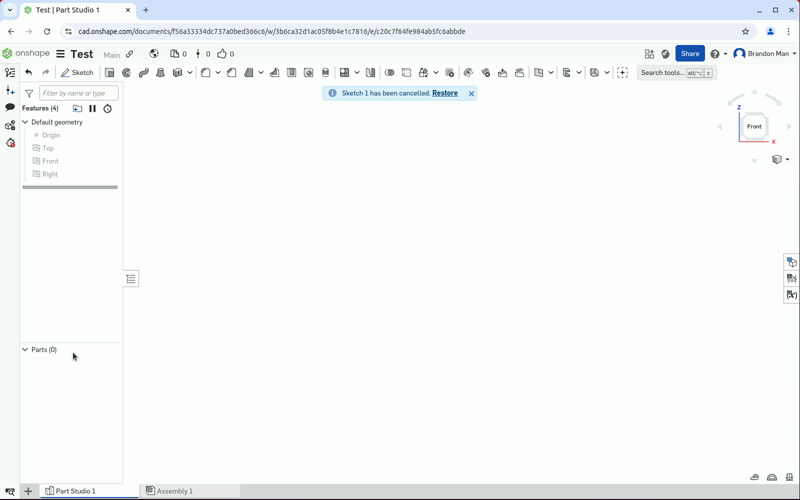
key(shift+y)
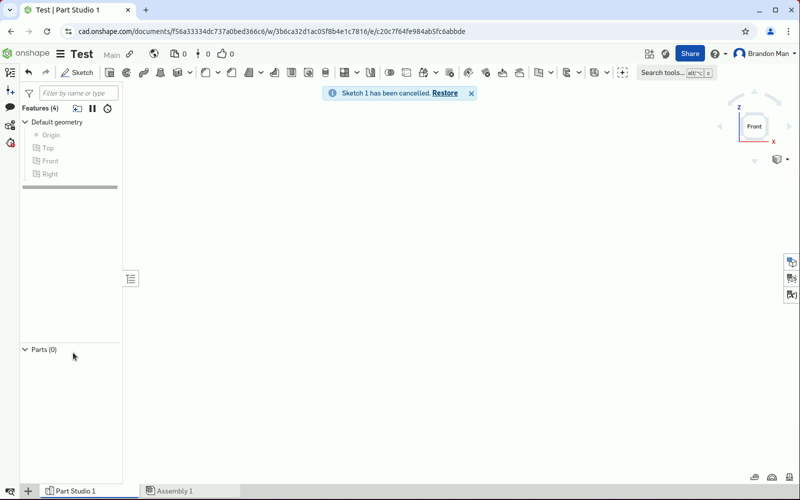
key(shift+s)
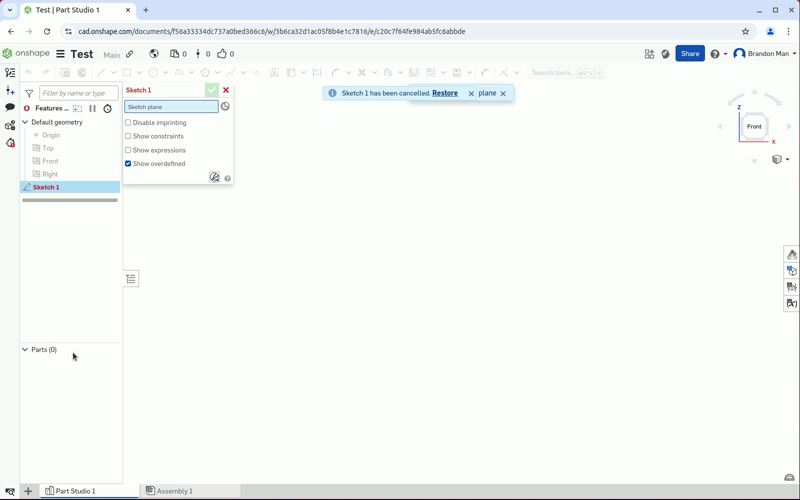
mouse_move(73, 163)
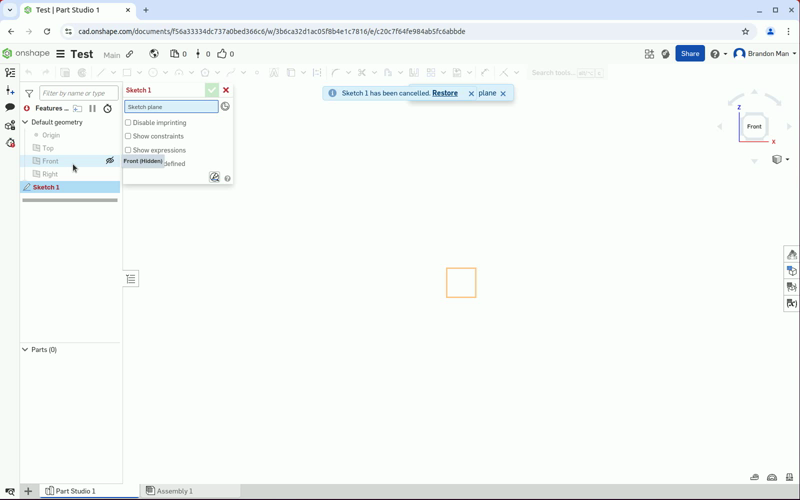
click(73, 163)
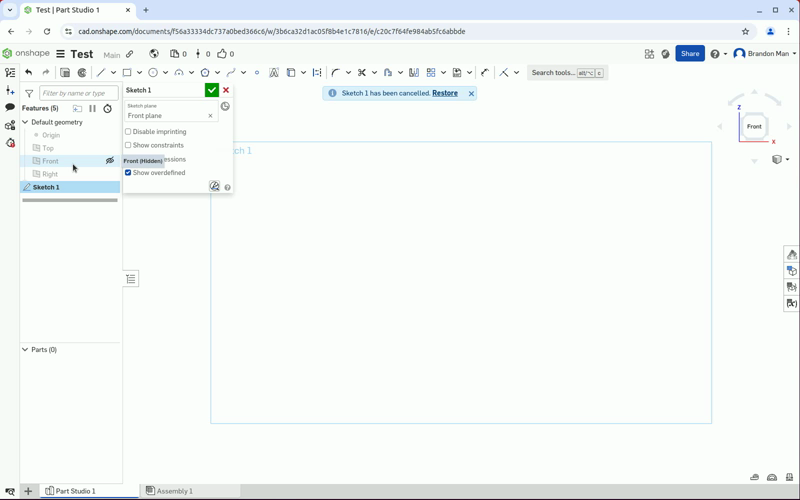
mouse_move(73, 352)
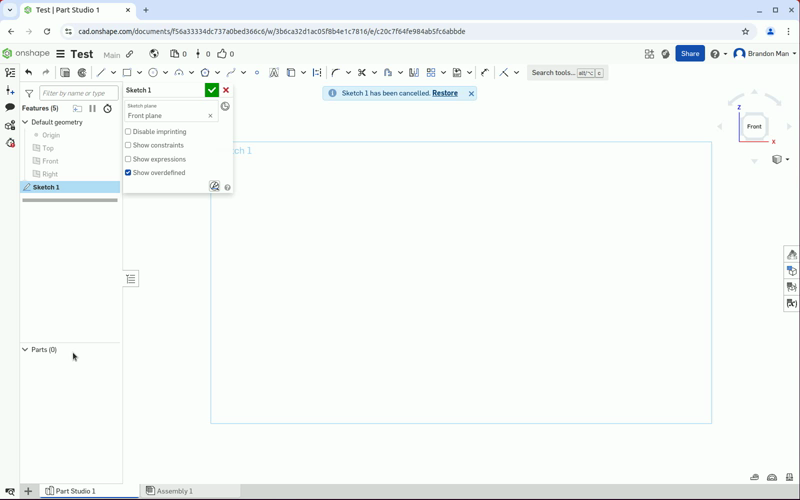
key(y)
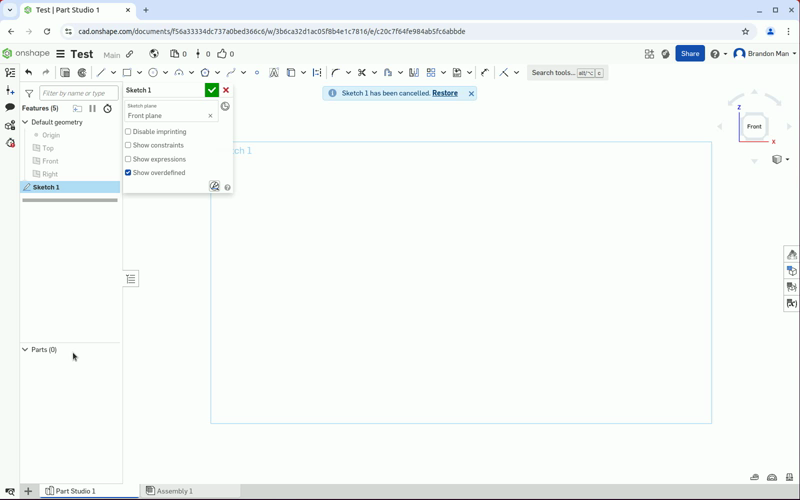
key(l)
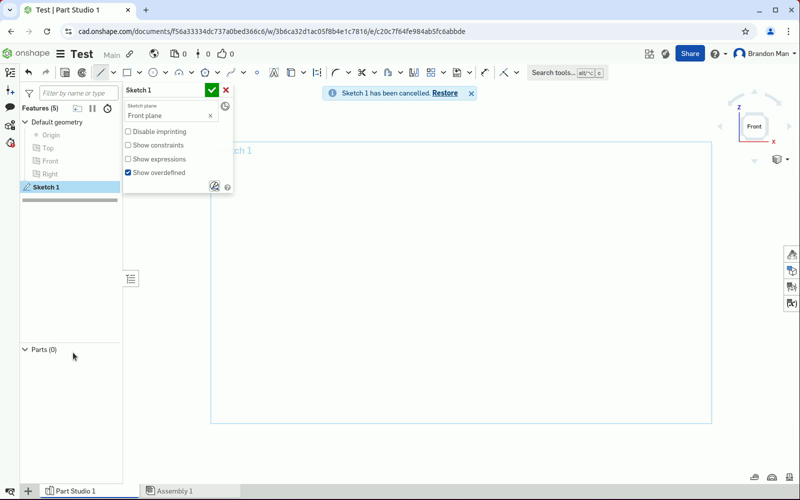
key_down(shift)
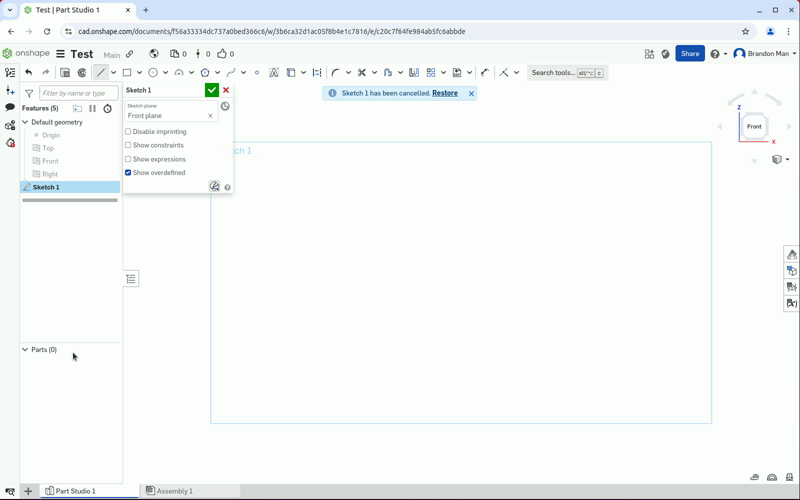
mouse_move(568, 282)
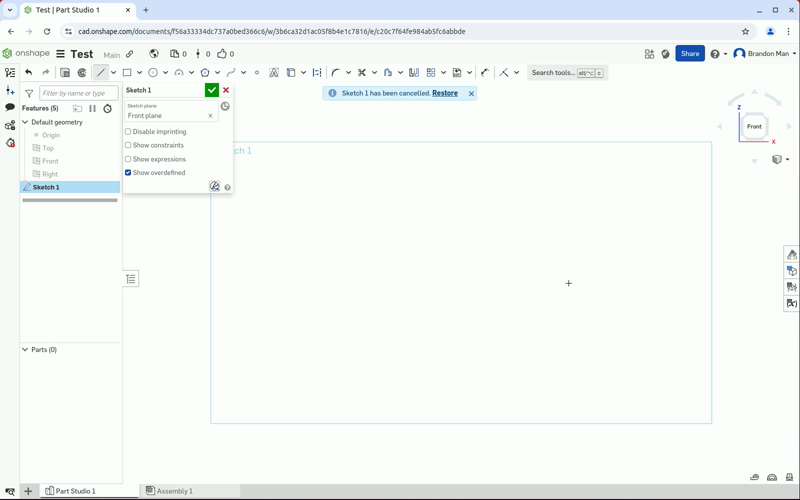
click(568, 282)
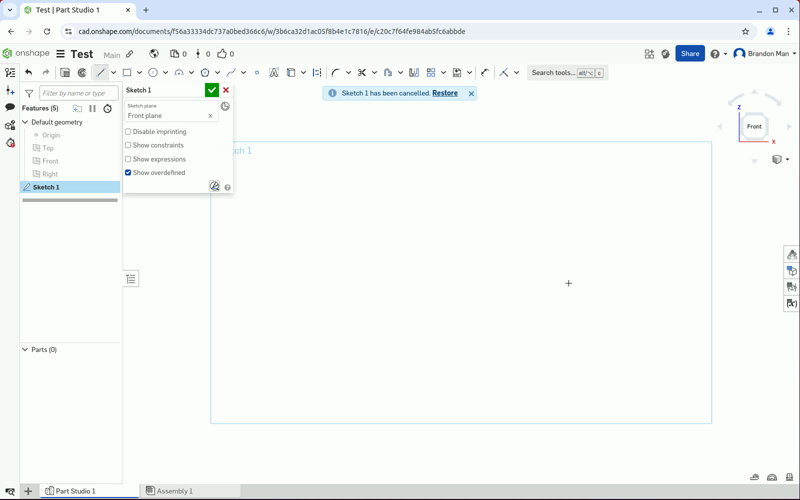
key_up(shift)
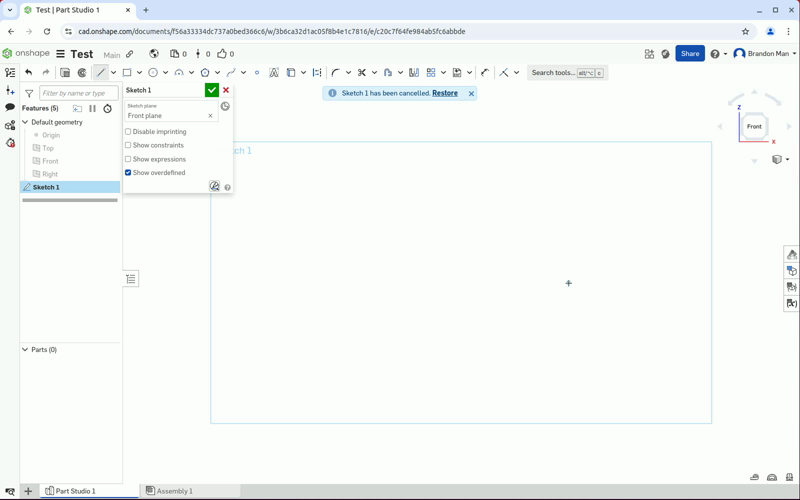
key_down(shift)
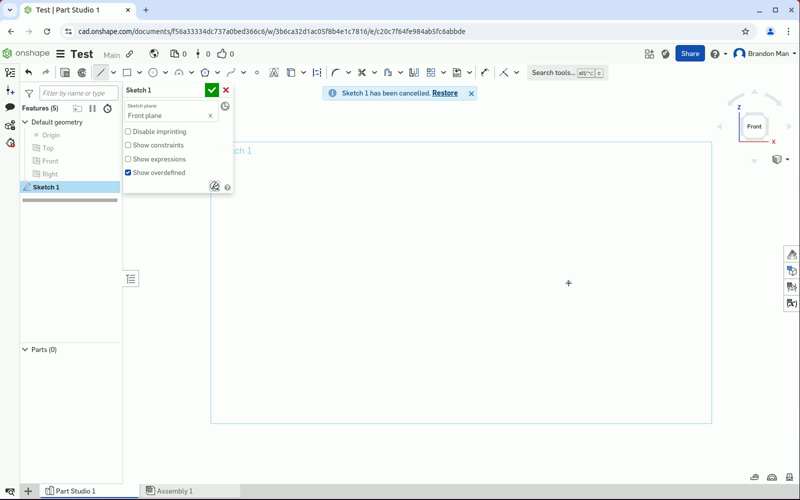
mouse_move(589, 282)
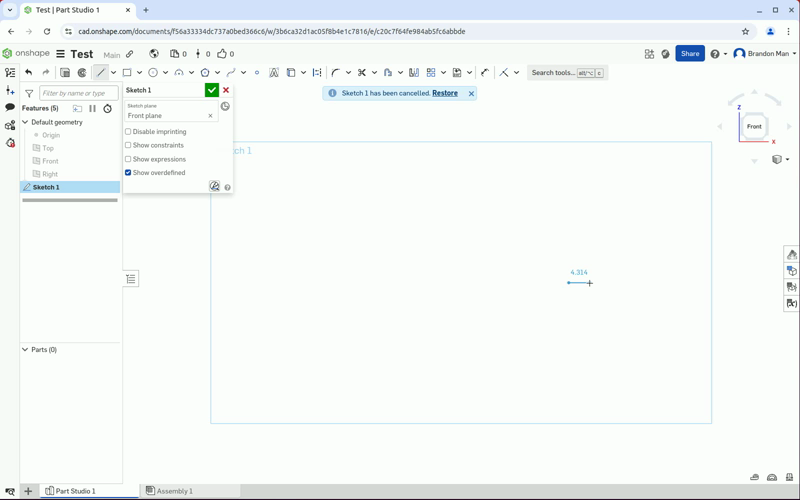
mouse_move(574, 282)
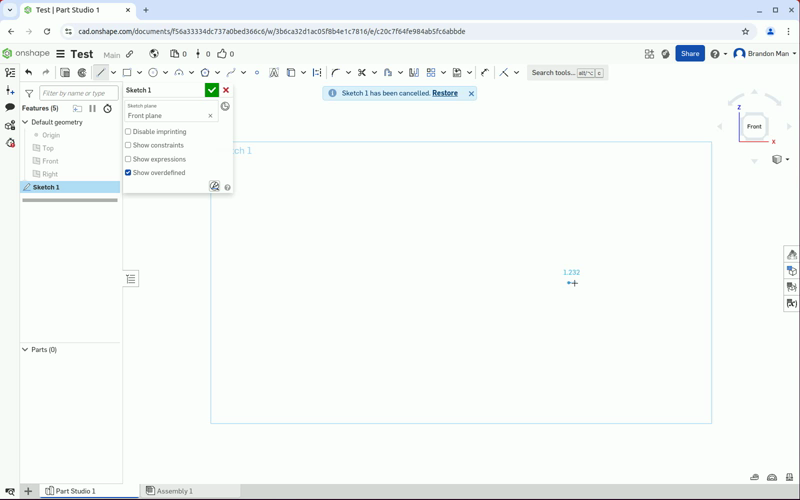
scroll(6)
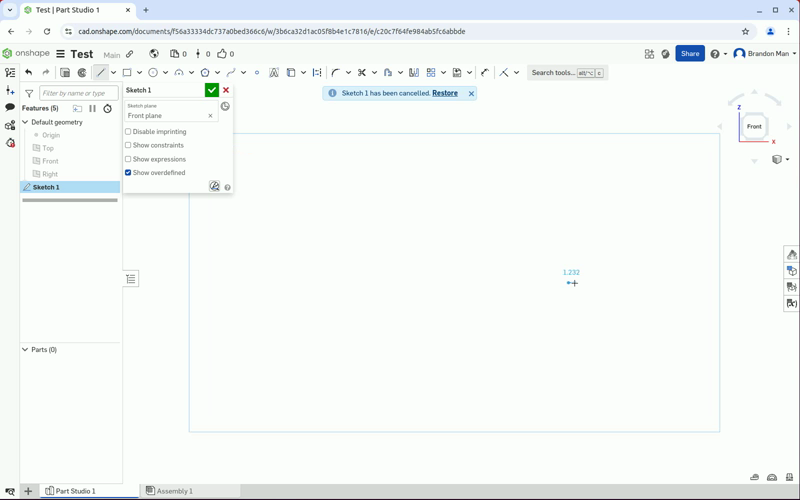
scroll(6)
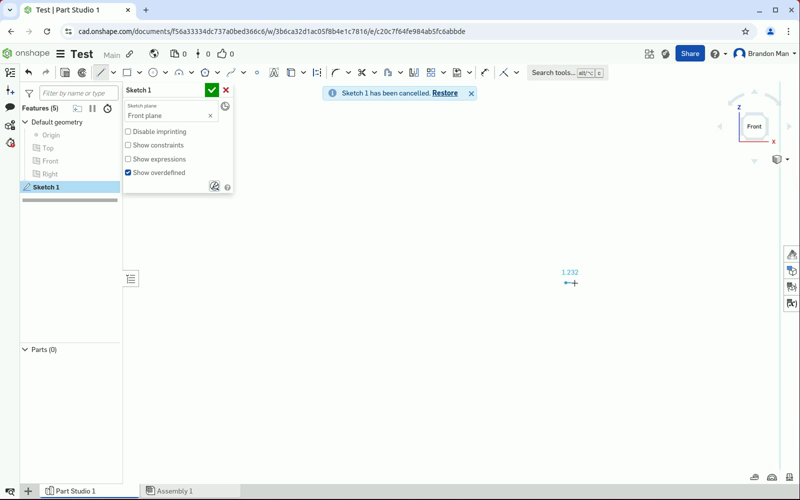
scroll(6)
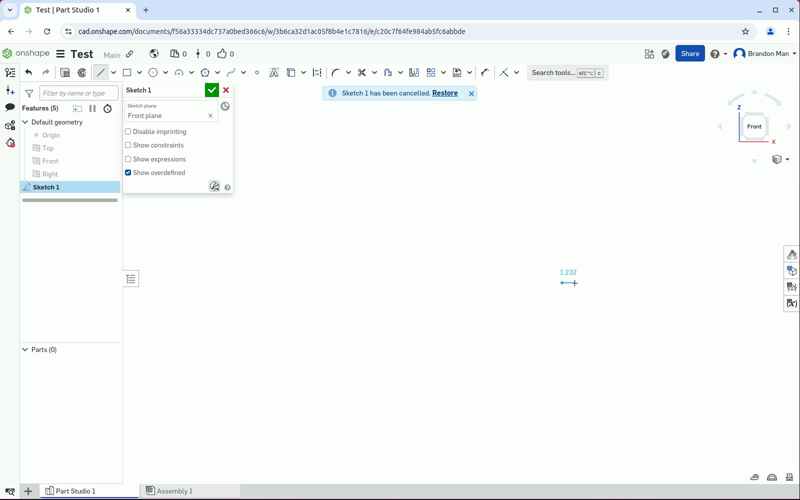
scroll(6)
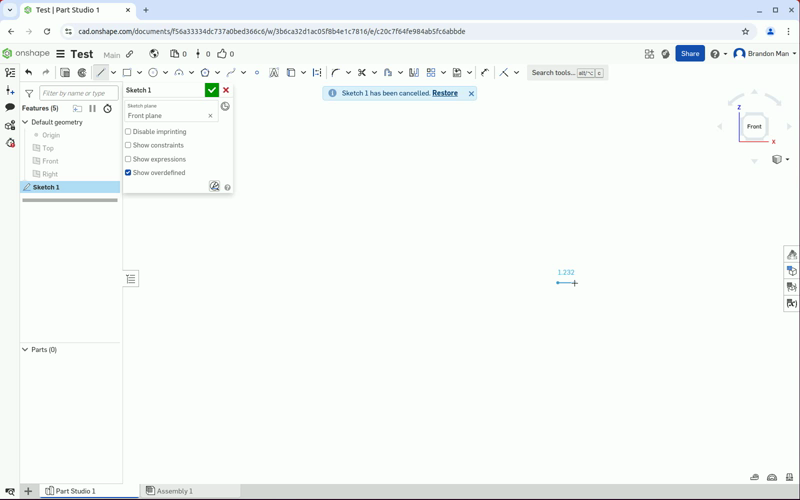
scroll(6)
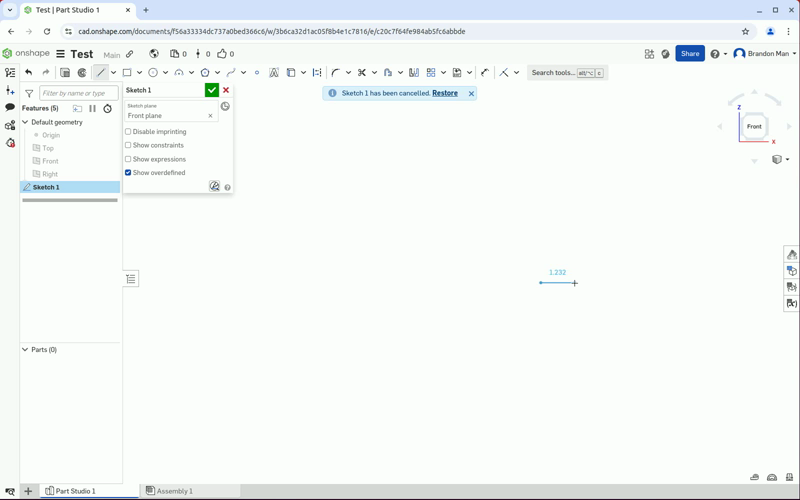
scroll(6)
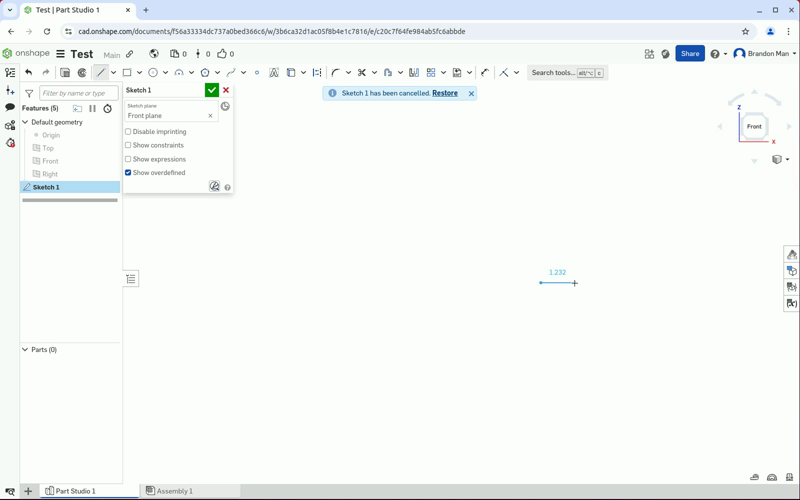
scroll(6)
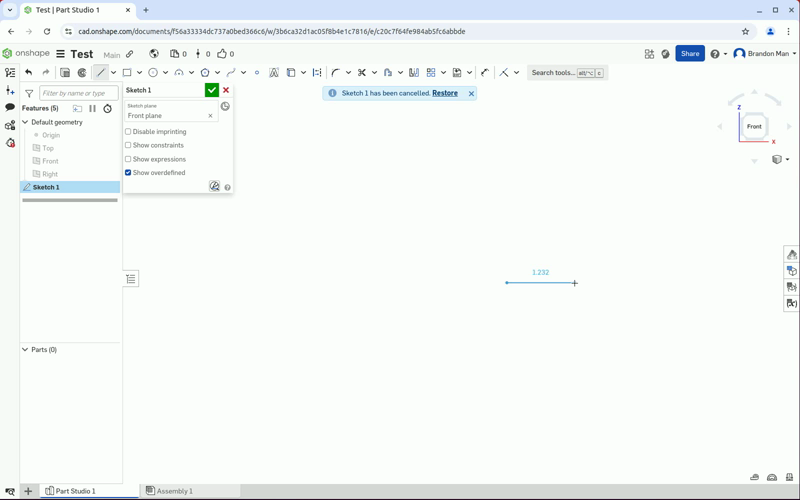
click(574, 282)
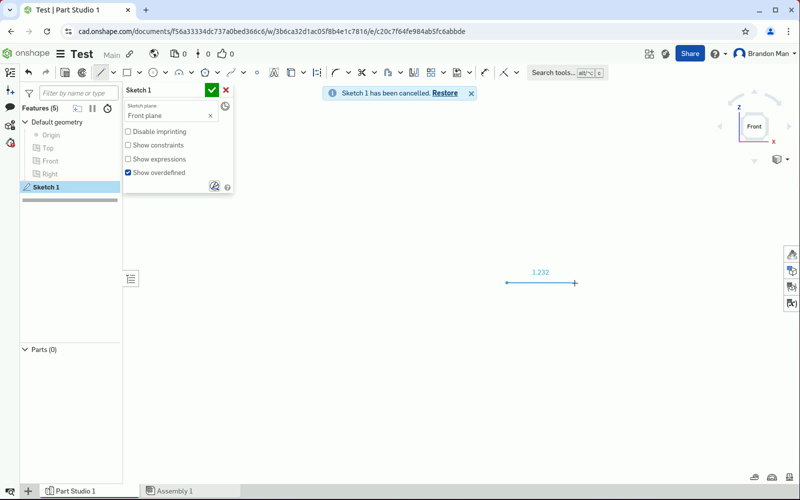
scroll(-6)
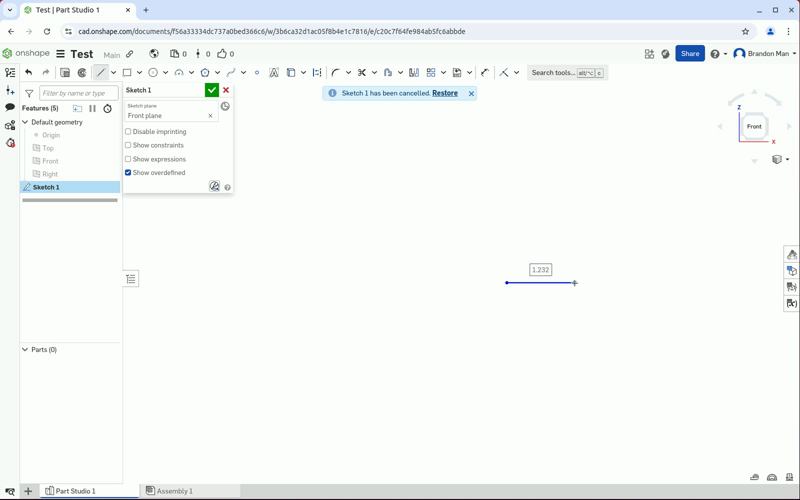
scroll(-6)
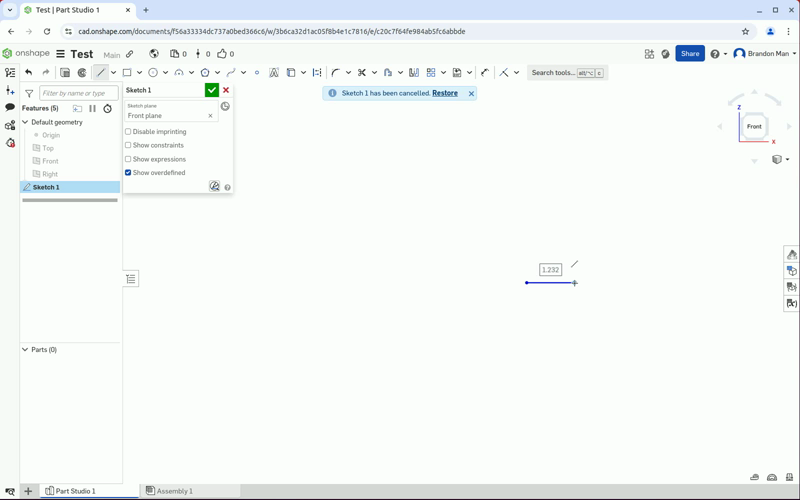
scroll(-6)
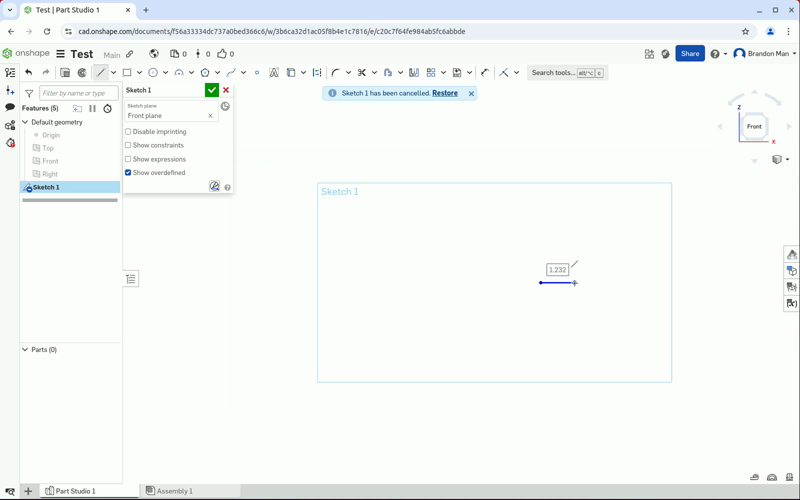
scroll(-6)
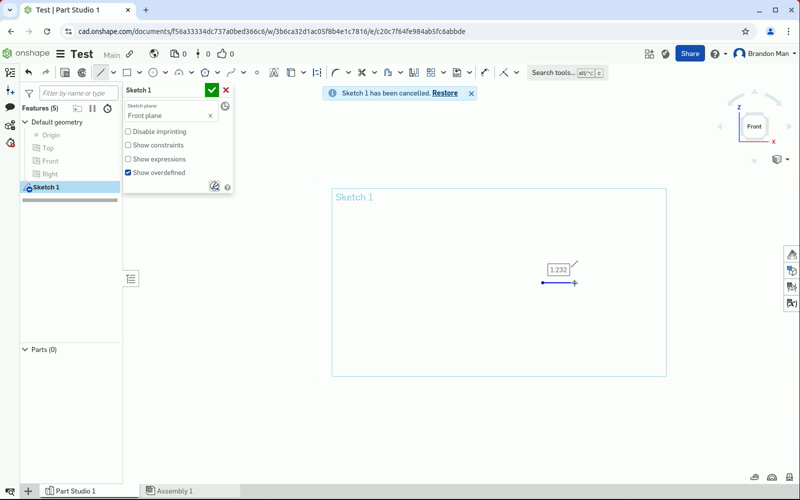
scroll(-6)
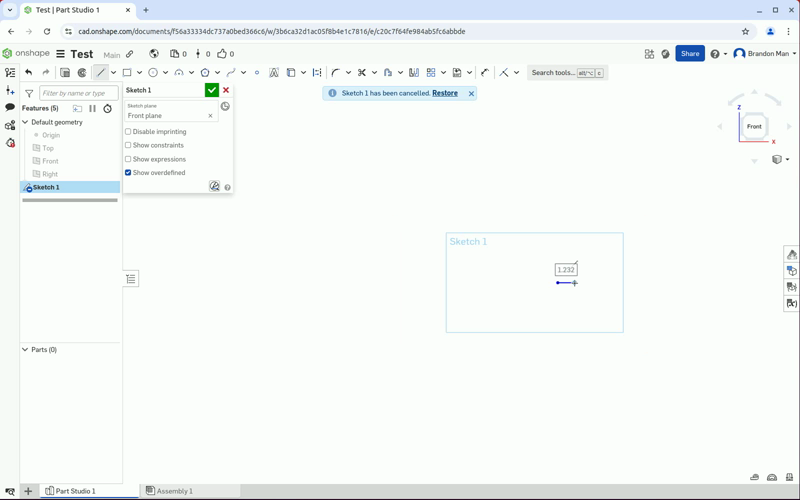
scroll(-6)
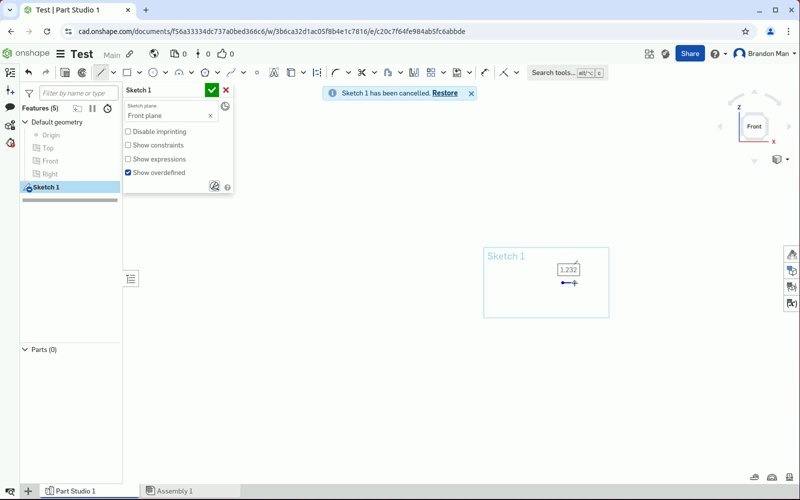
scroll(-6)
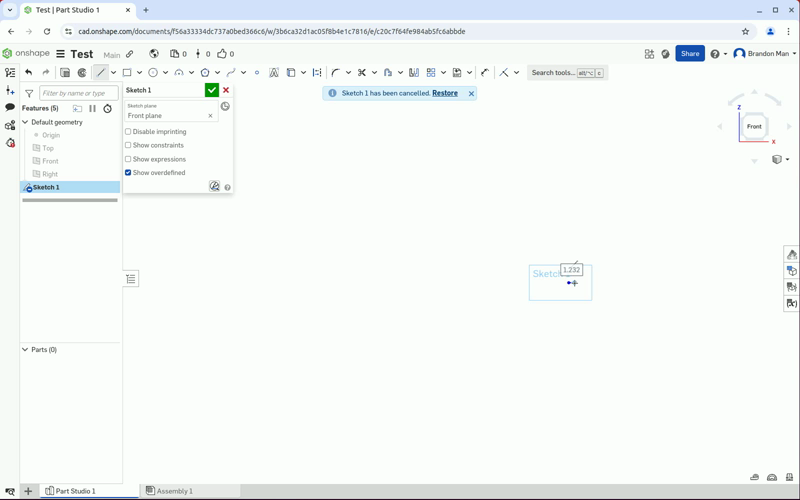
key_up(shift)
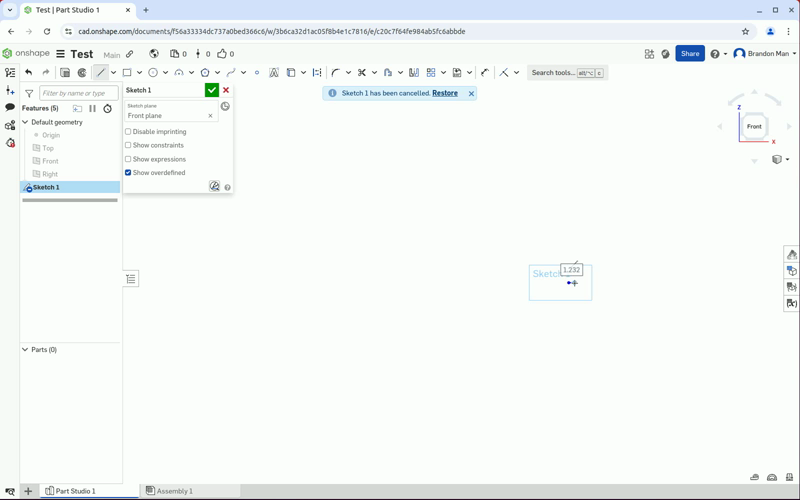
key_down(shift)
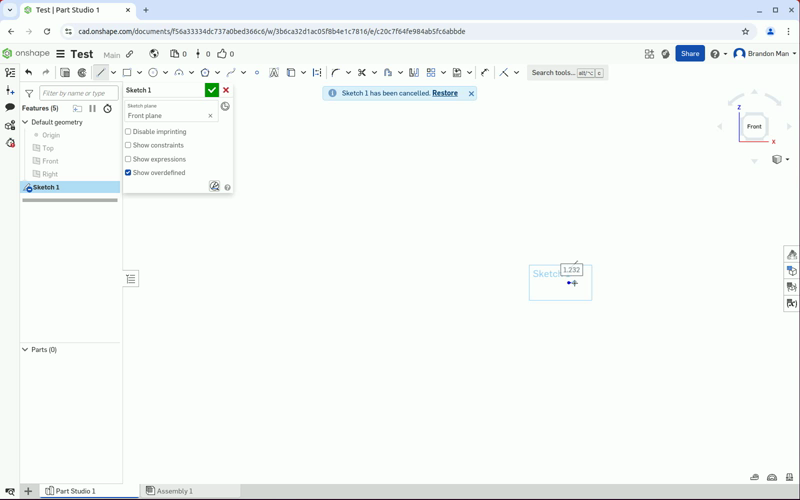
mouse_move(589, 282)
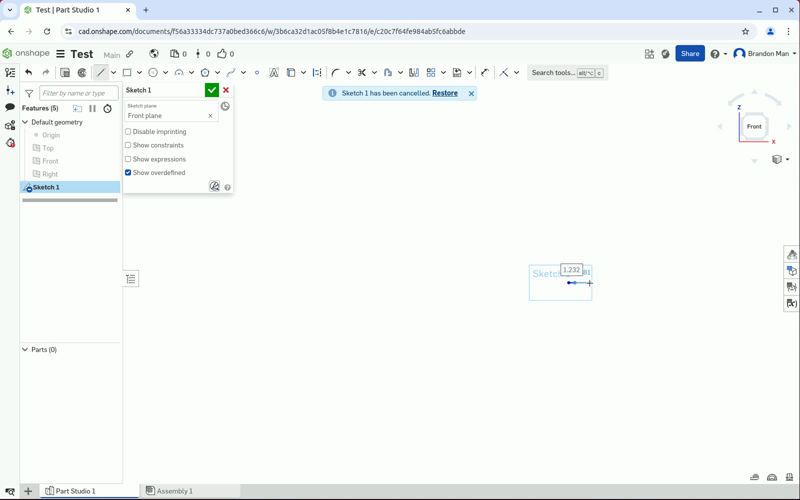
mouse_move(574, 277)
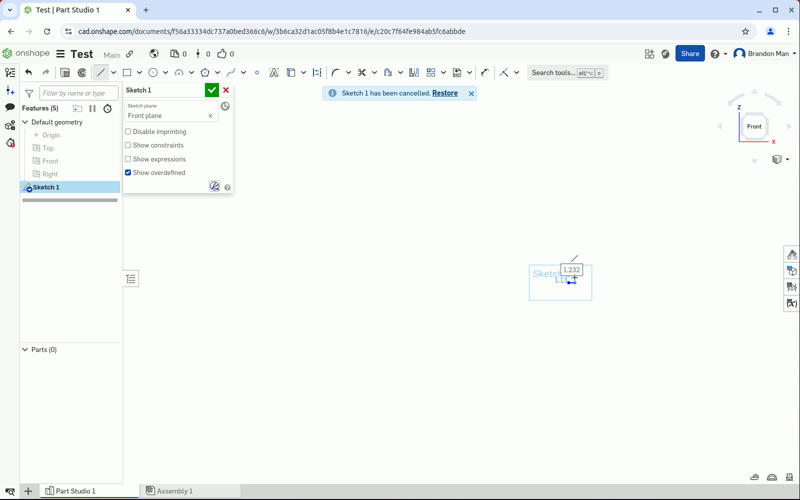
scroll(6)
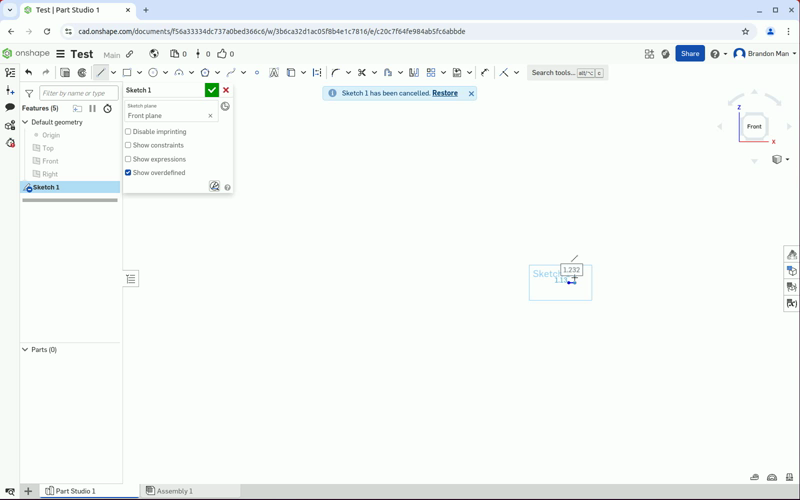
scroll(6)
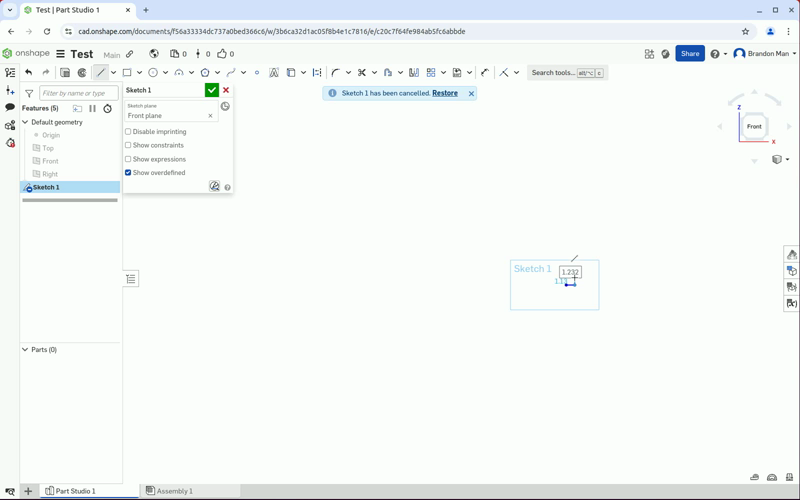
scroll(6)
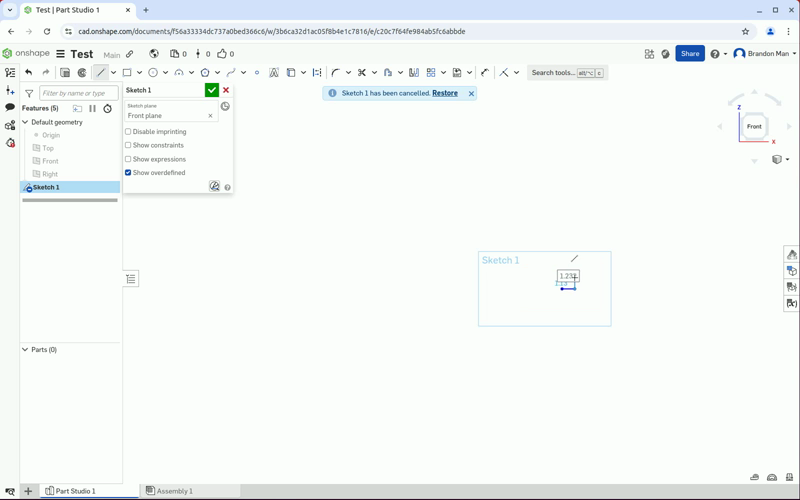
scroll(6)
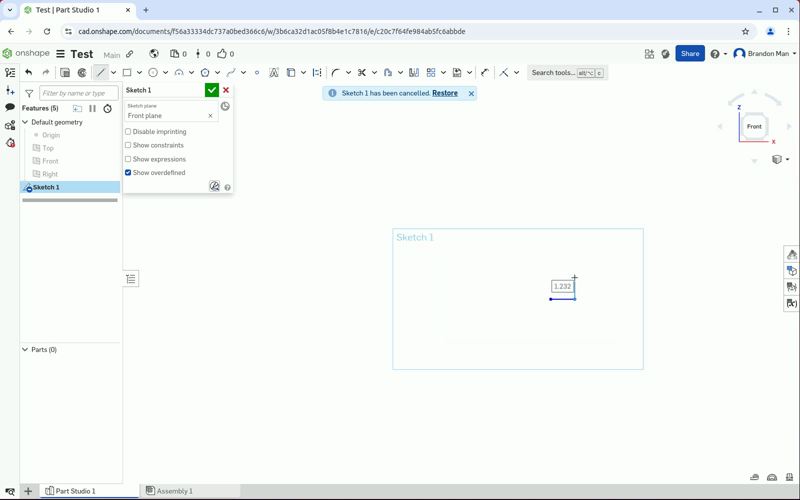
scroll(6)
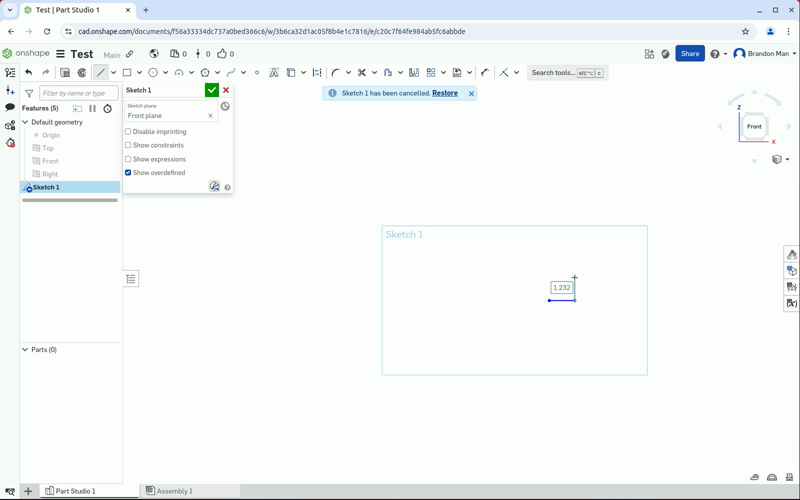
scroll(6)
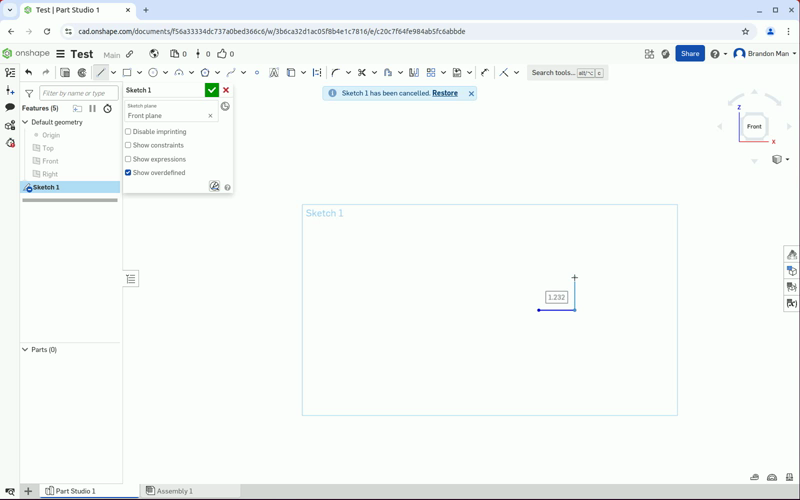
scroll(6)
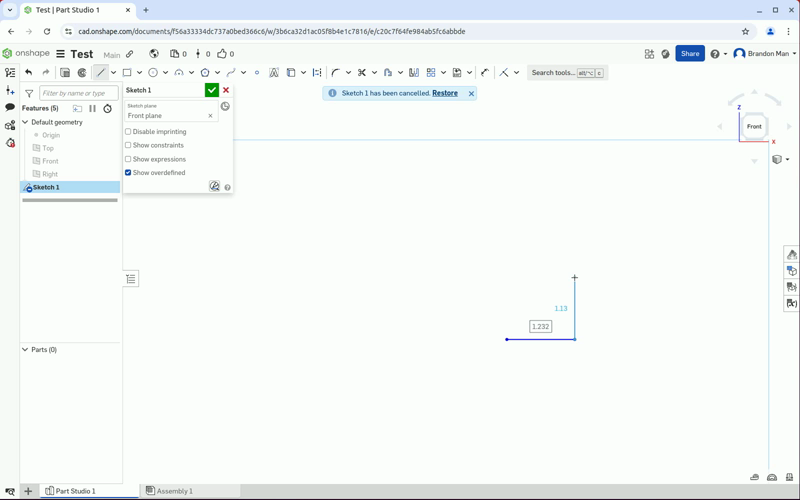
click(574, 277)
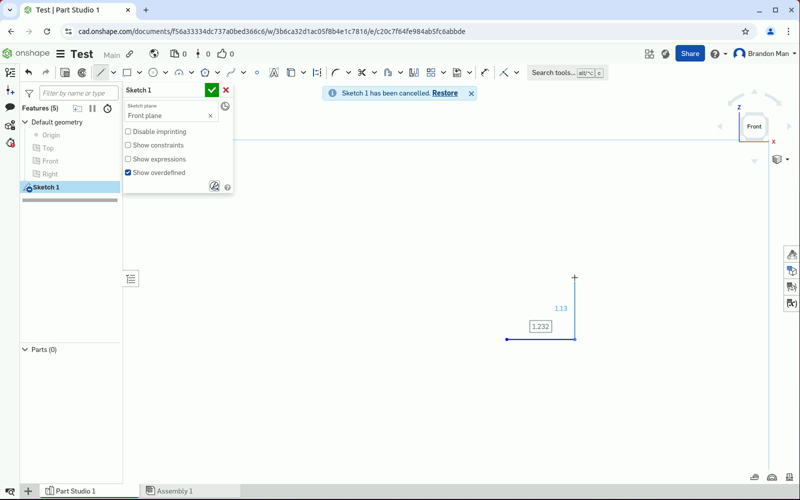
scroll(-6)
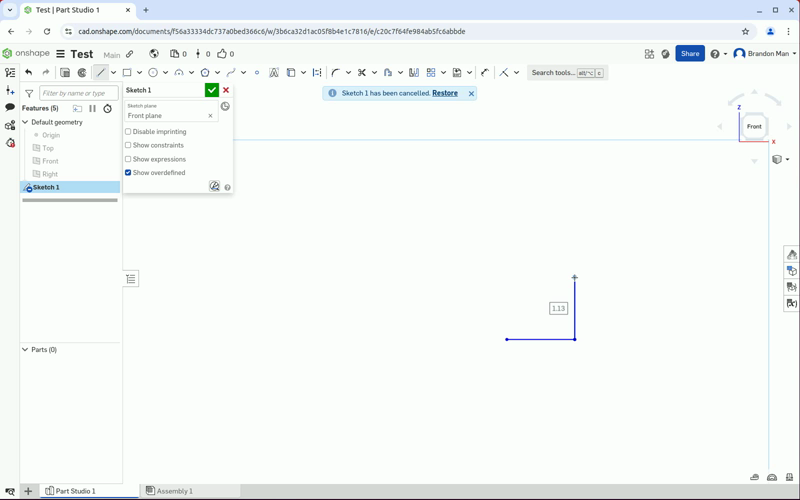
scroll(-6)
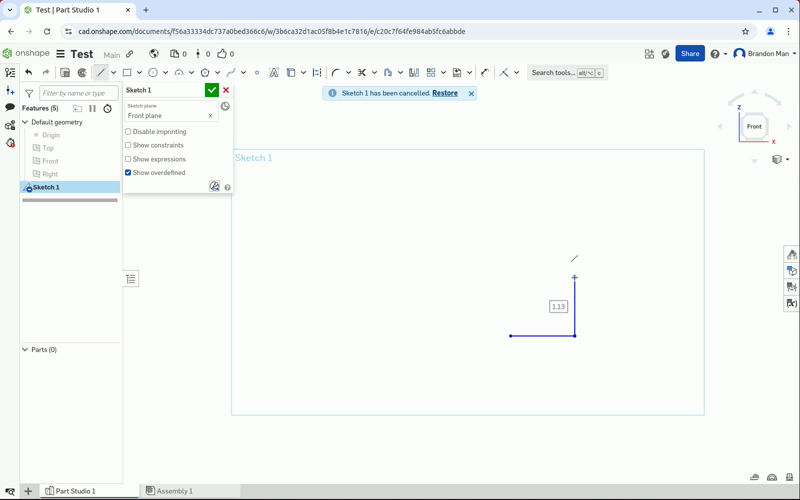
scroll(-6)
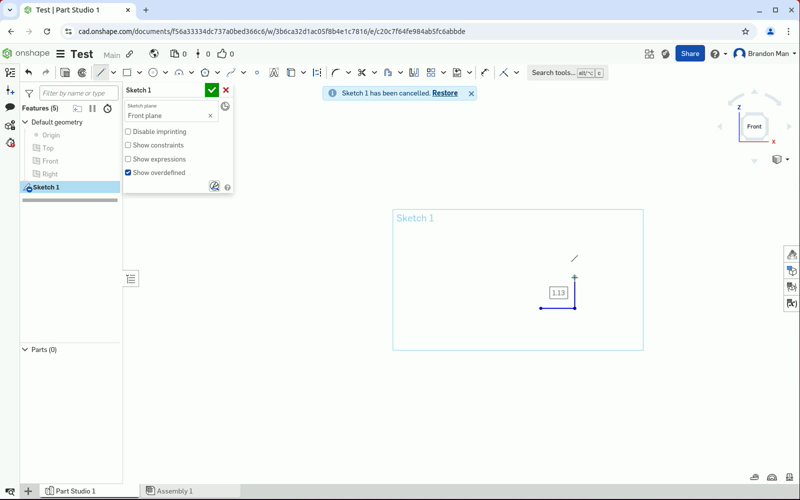
scroll(-6)
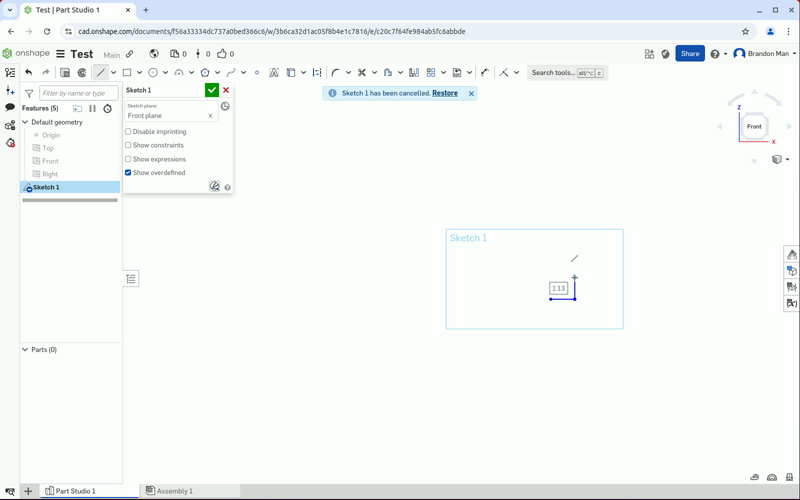
scroll(-6)
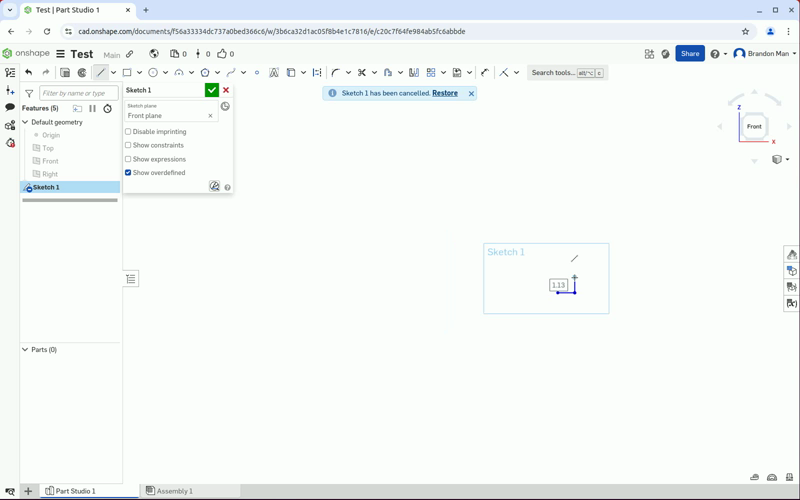
scroll(-6)
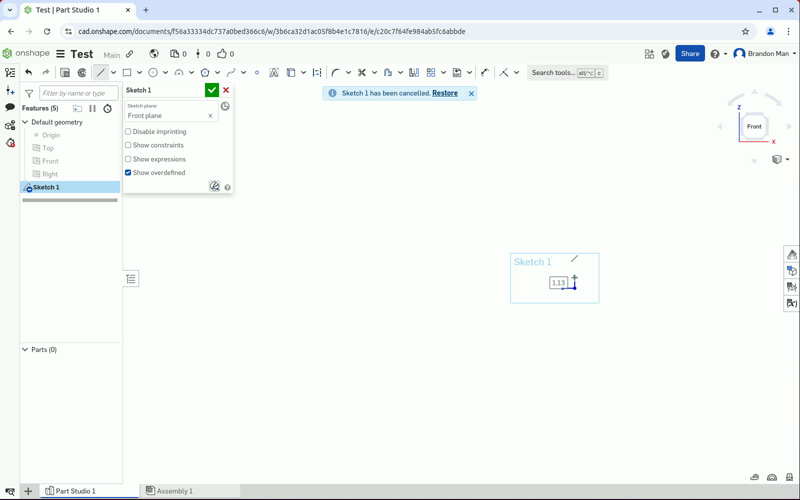
scroll(-6)
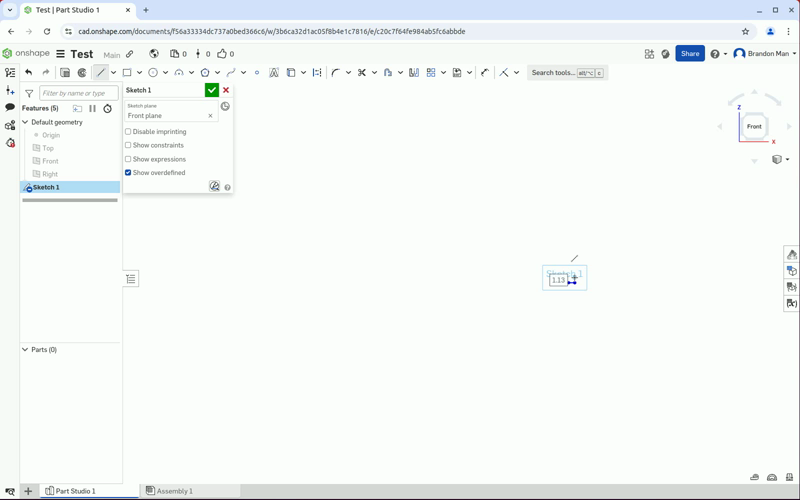
key_up(shift)
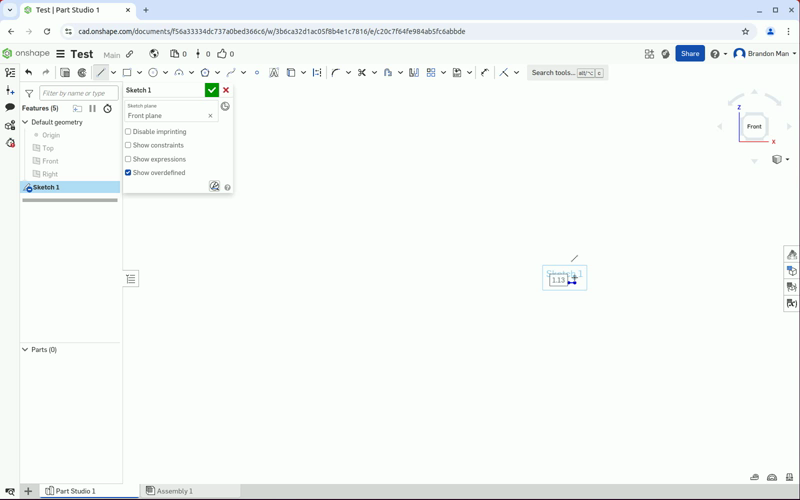
key_down(shift)
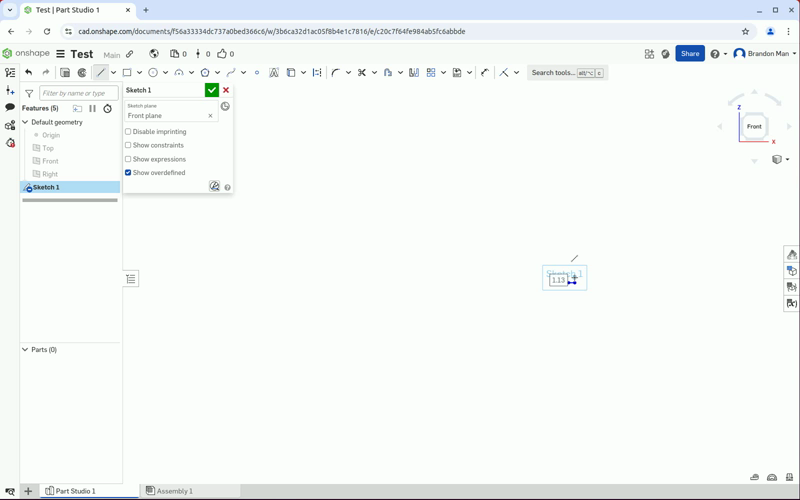
mouse_move(589, 277)
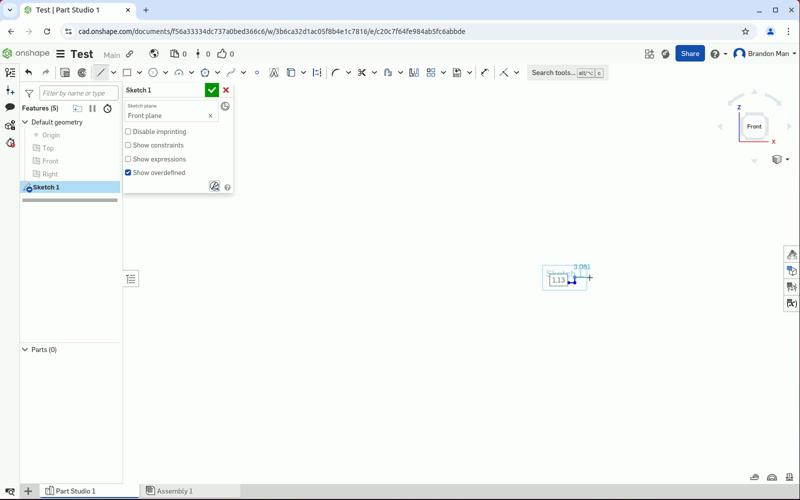
mouse_move(568, 277)
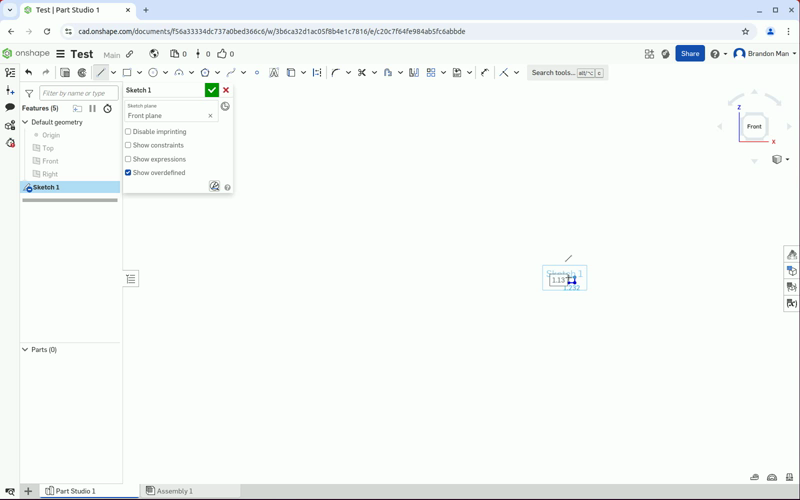
scroll(6)
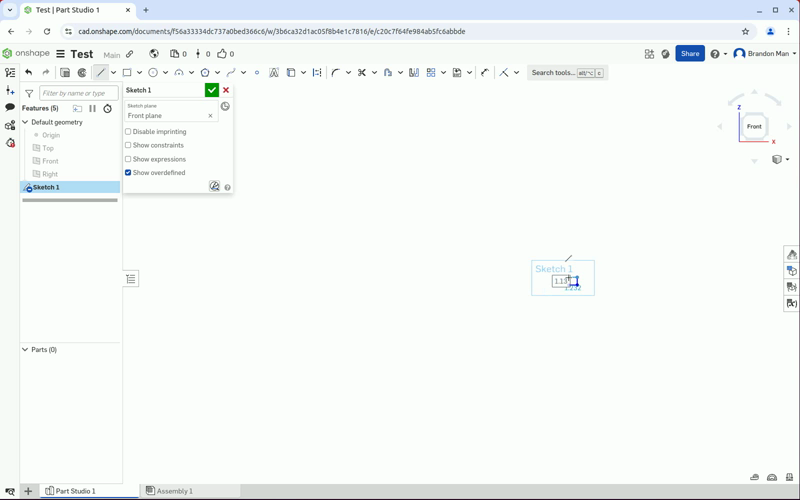
scroll(6)
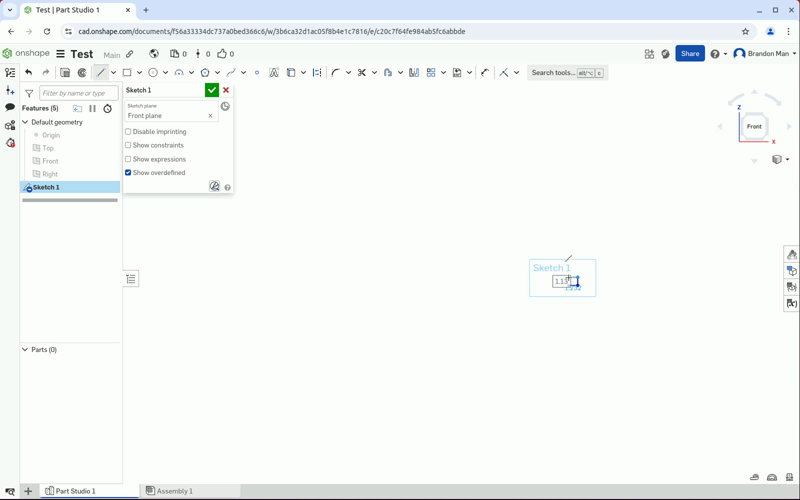
scroll(6)
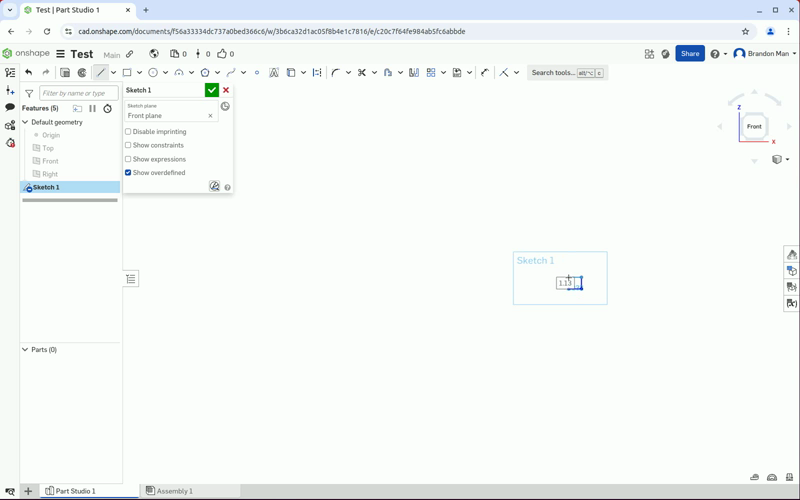
scroll(6)
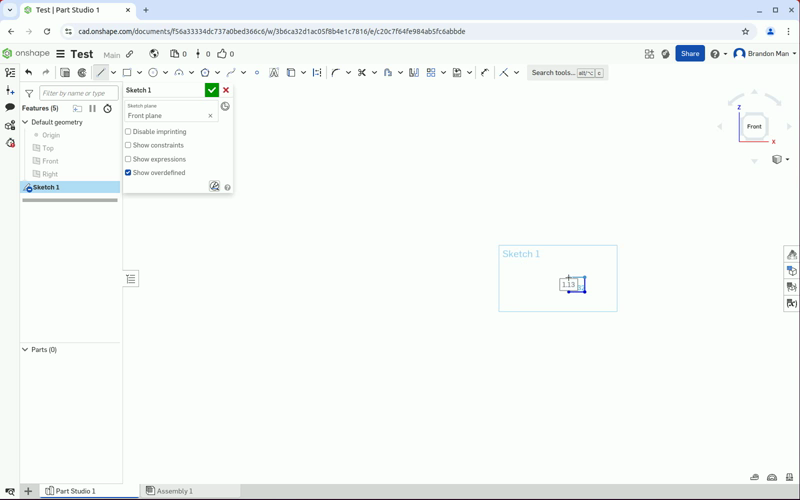
scroll(6)
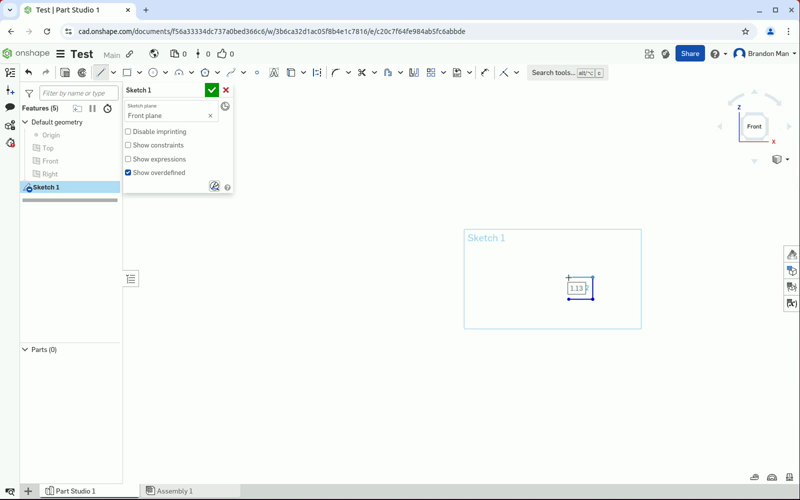
scroll(6)
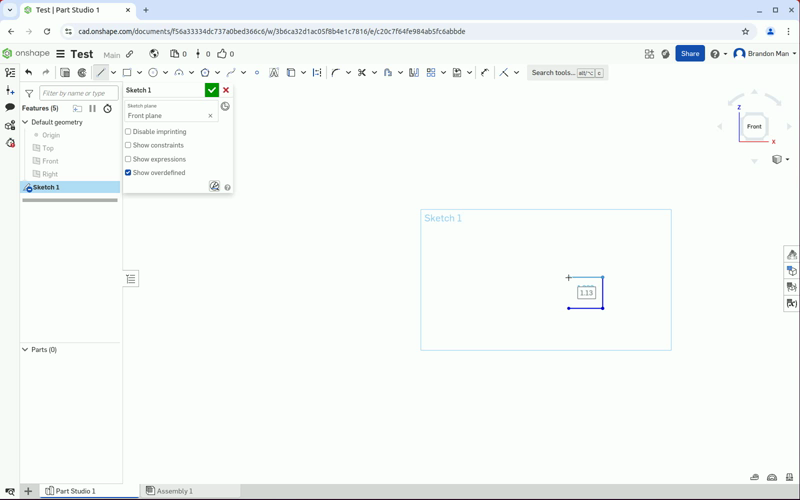
scroll(6)
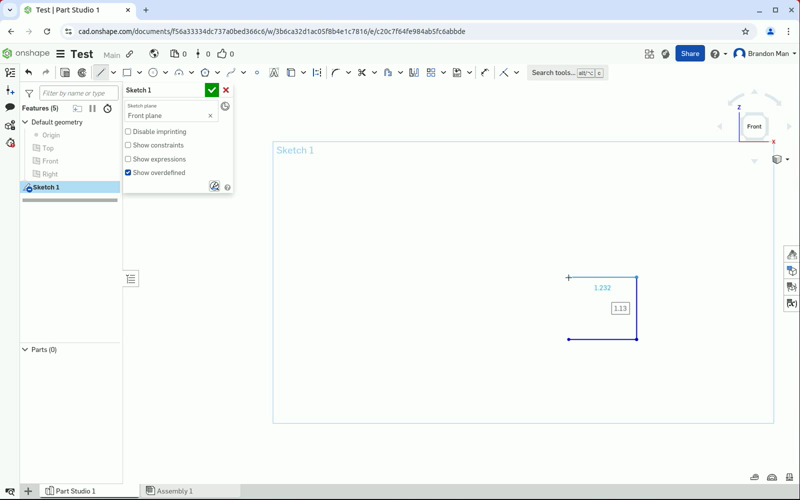
click(568, 277)
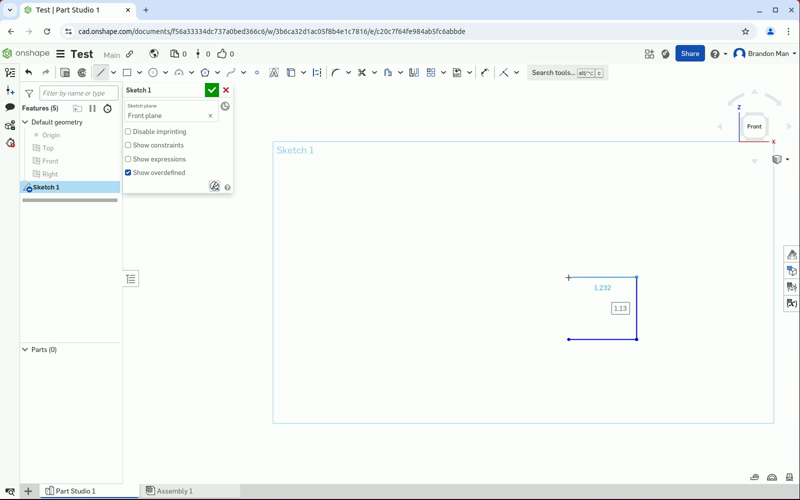
scroll(-6)
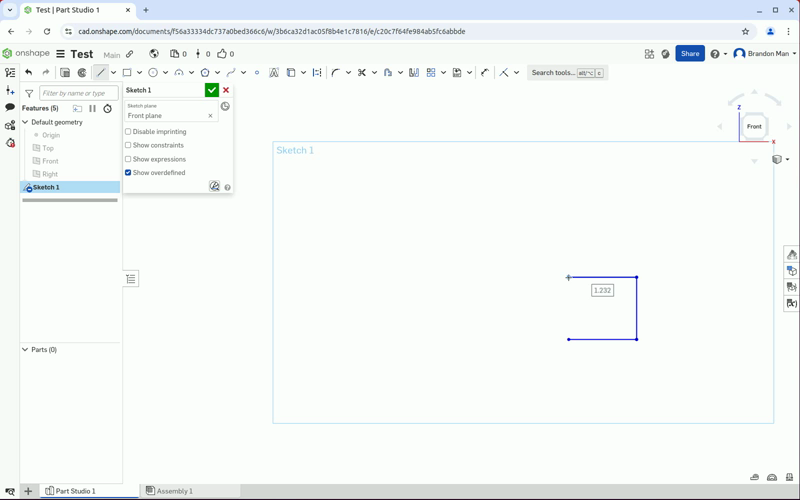
scroll(-6)
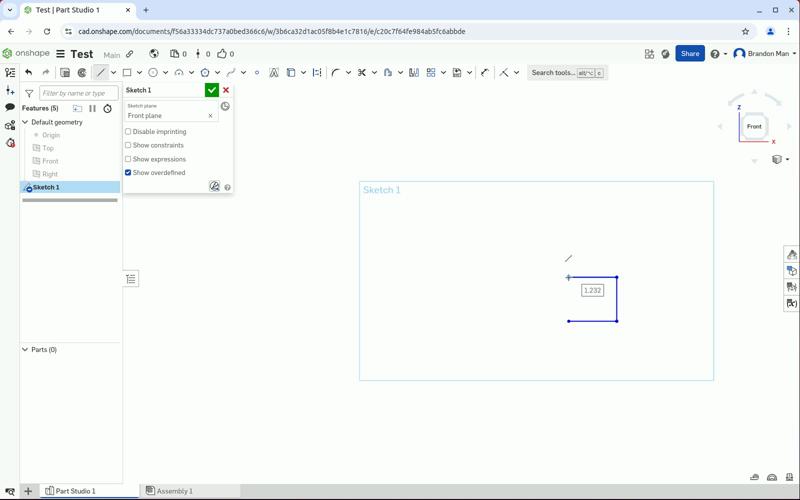
scroll(-6)
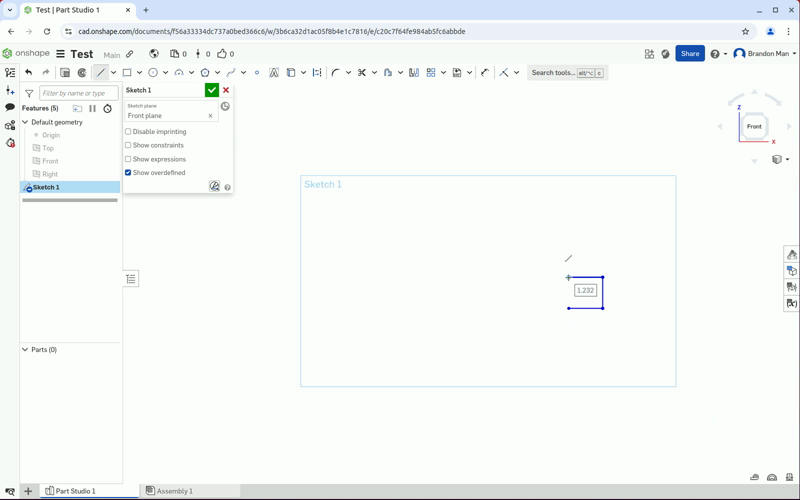
scroll(-6)
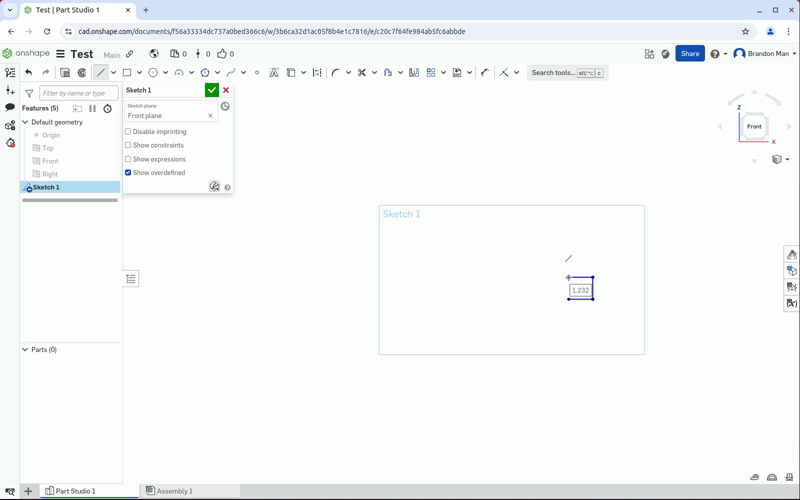
scroll(-6)
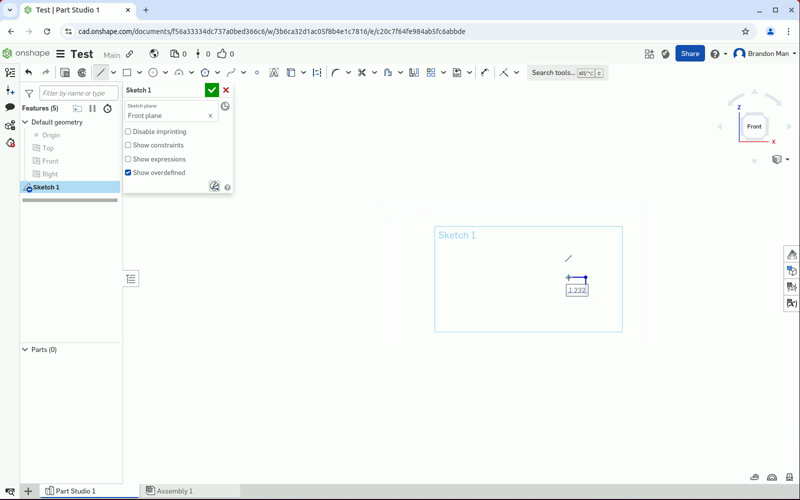
scroll(-6)
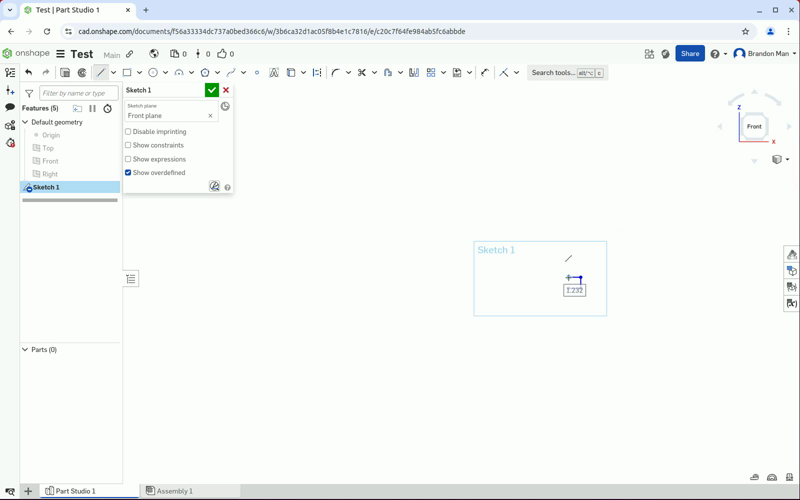
scroll(-6)
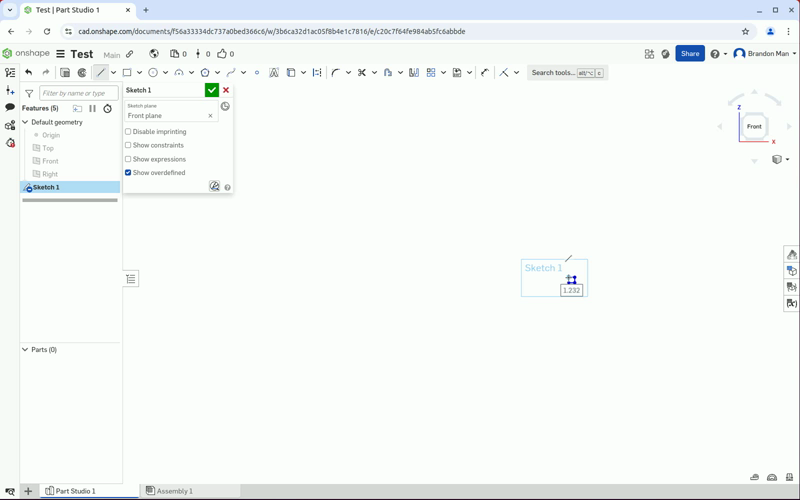
key_up(shift)
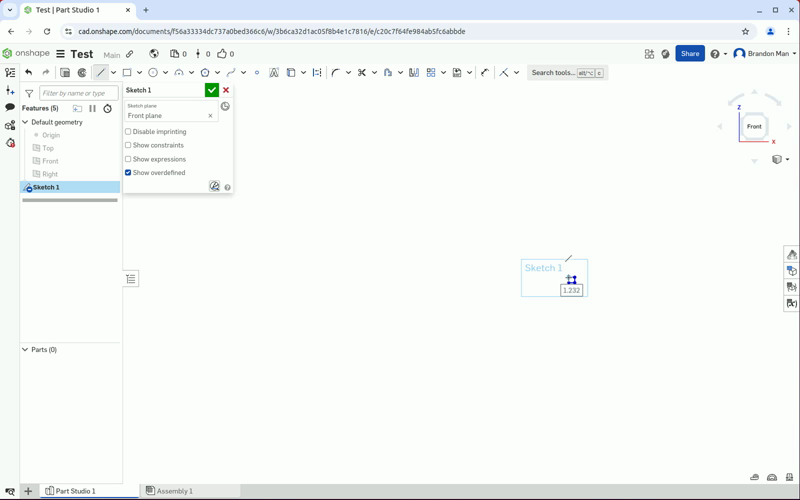
mouse_move(589, 277)
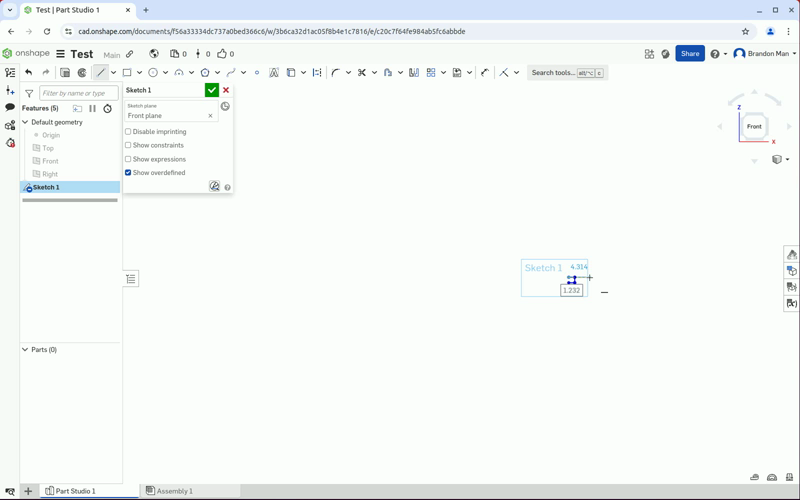
key_down(shift)
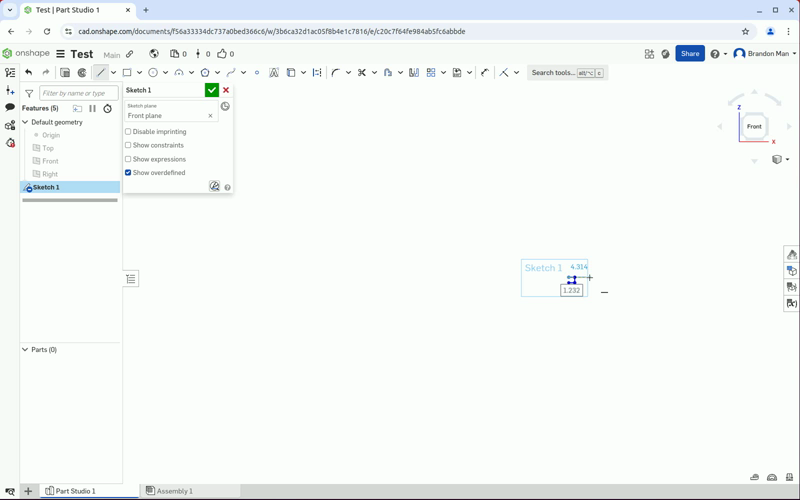
mouse_move(568, 282)
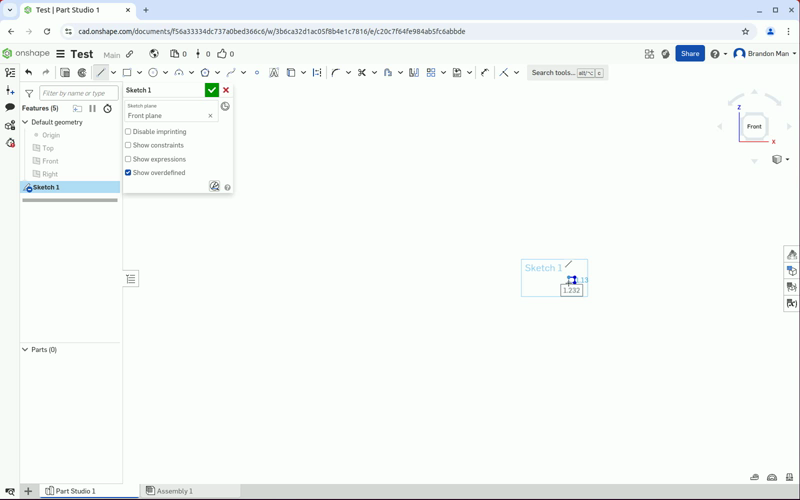
scroll(6)
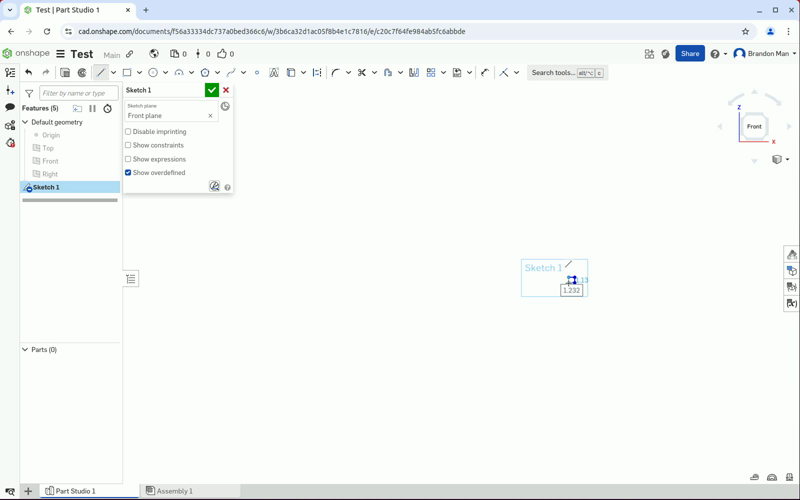
scroll(6)
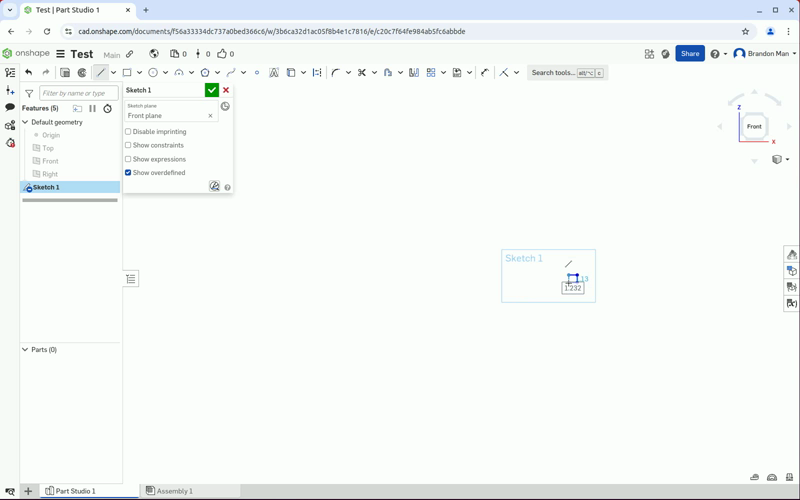
scroll(6)
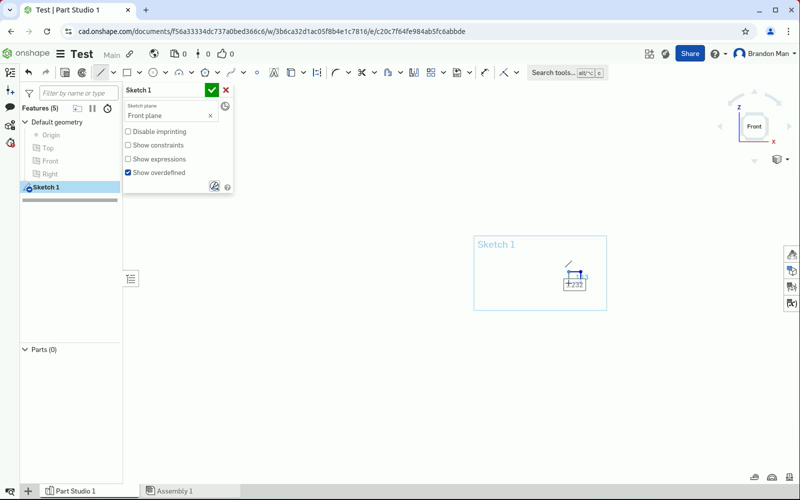
scroll(6)
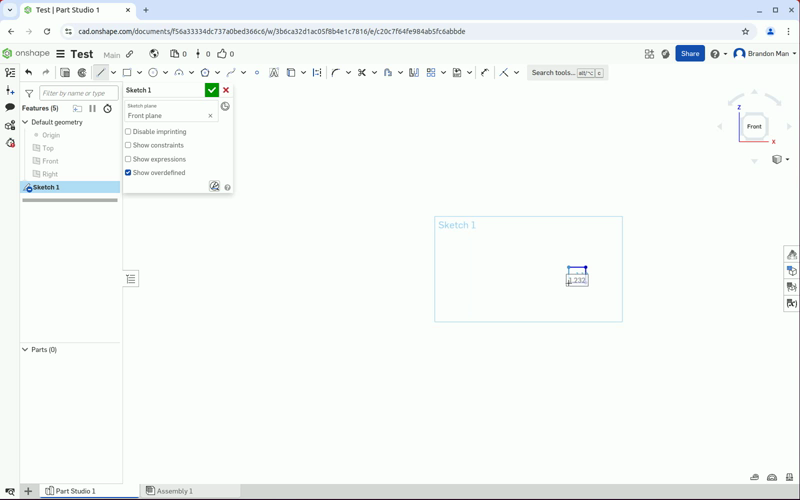
scroll(6)
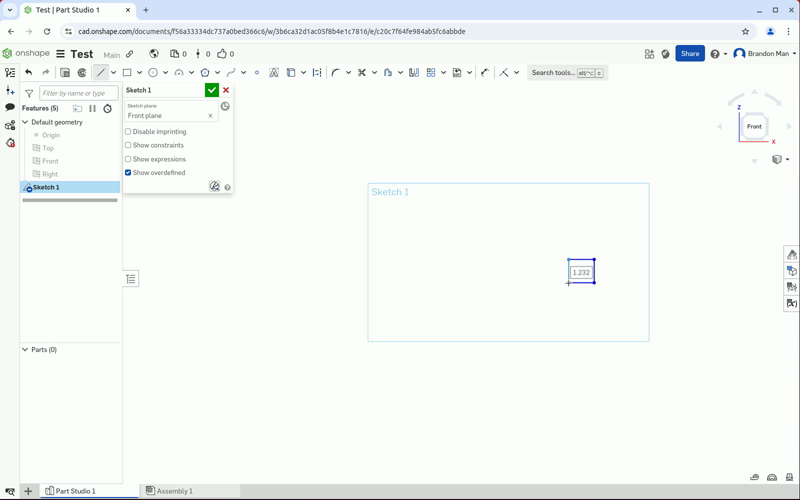
scroll(6)
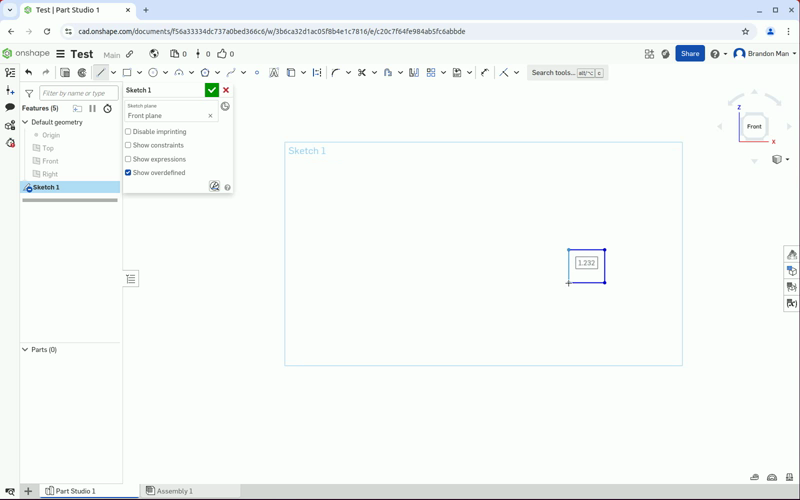
scroll(6)
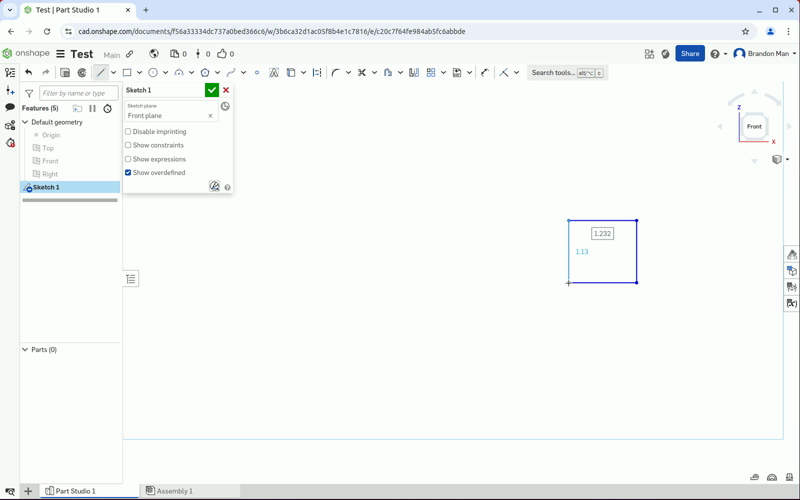
key_up(shift)
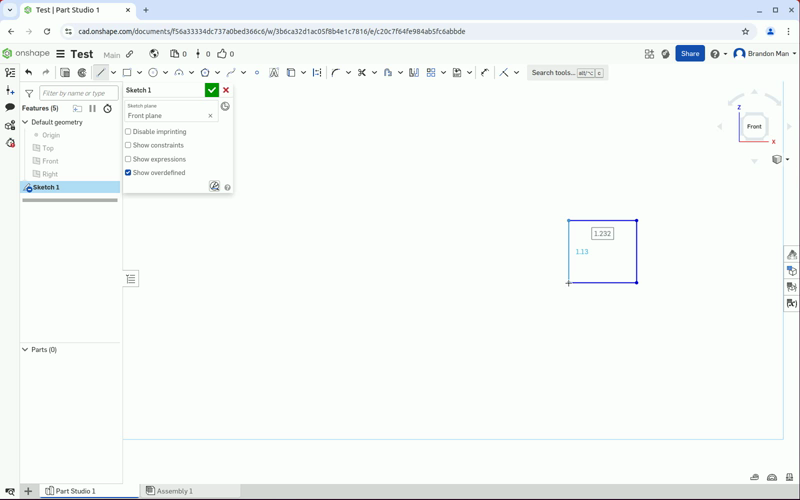
click(568, 282)
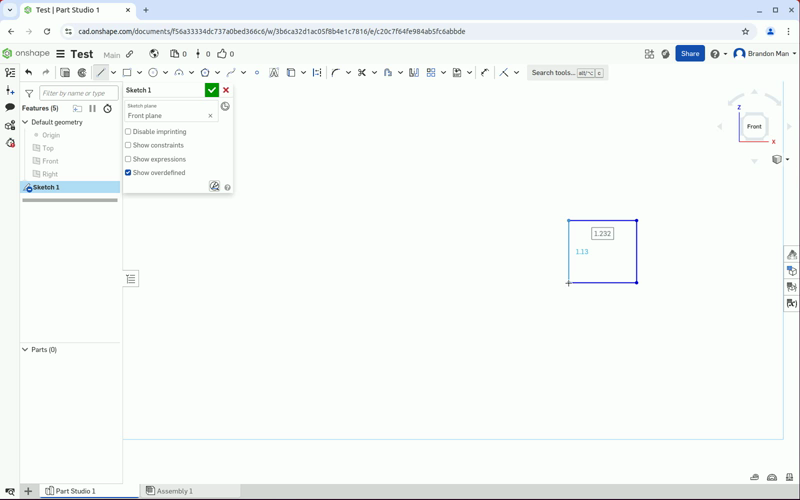
scroll(-6)
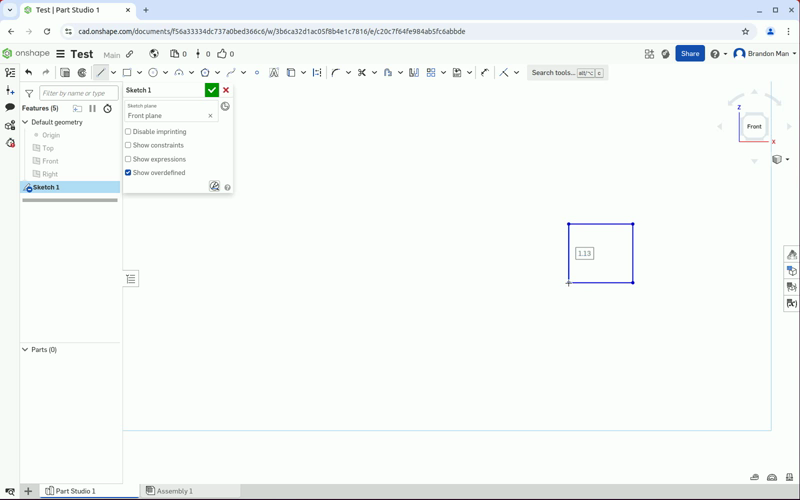
scroll(-6)
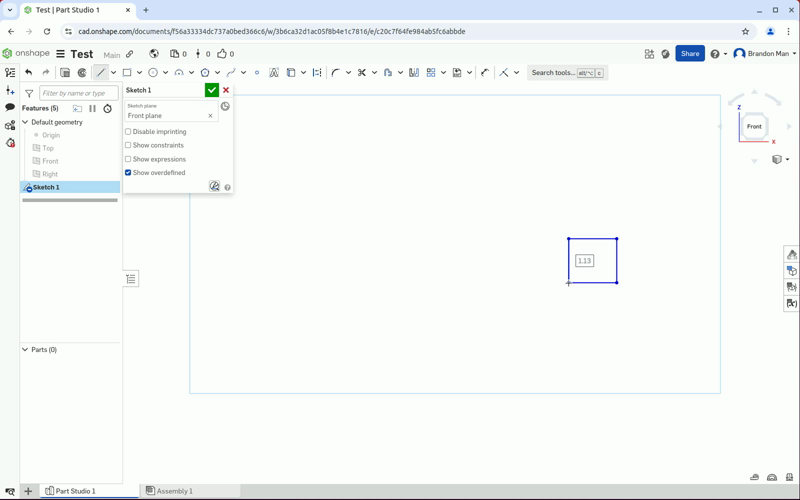
scroll(-6)
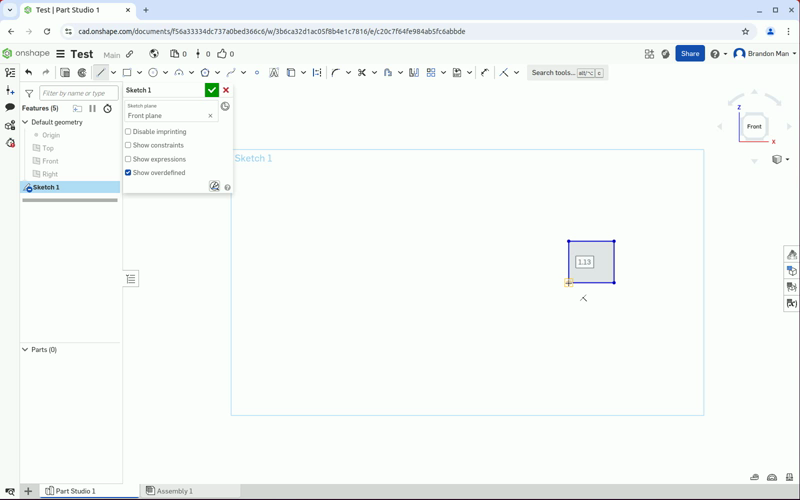
scroll(-6)
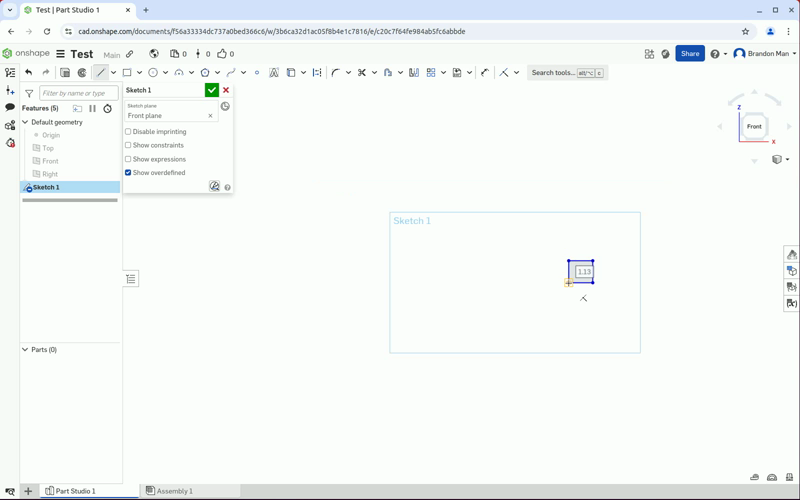
scroll(-6)
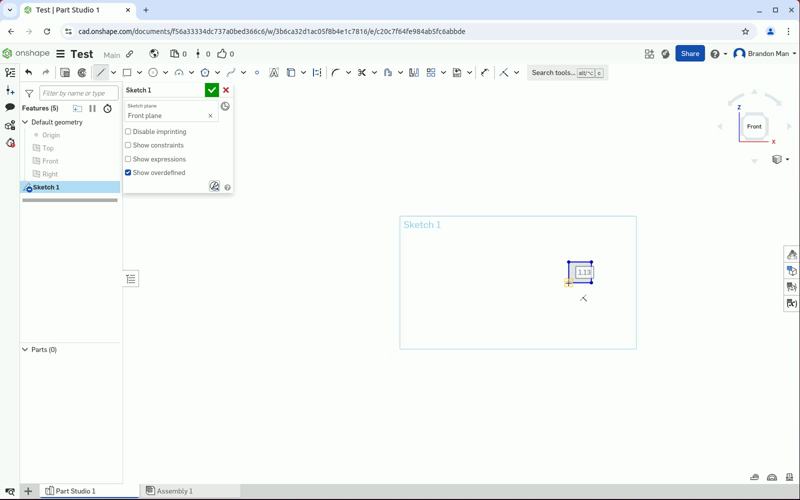
scroll(-6)
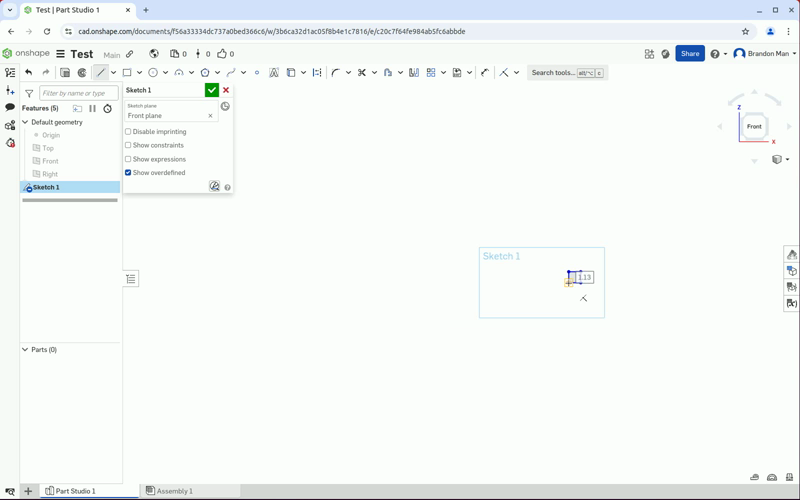
scroll(-6)
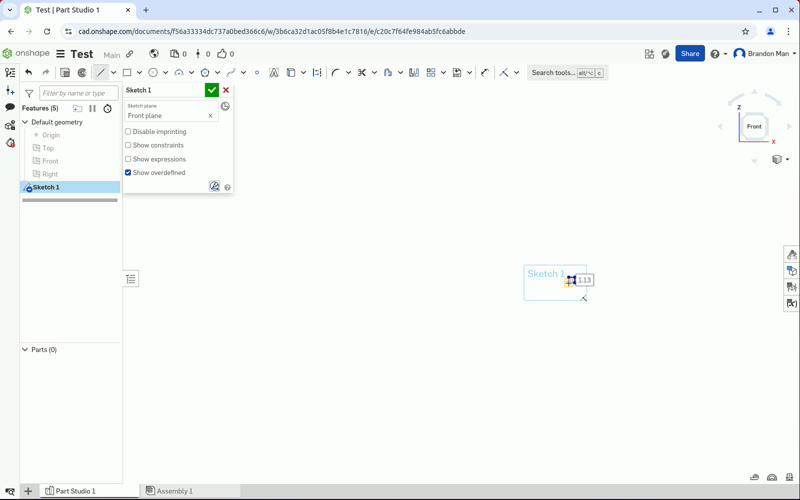
key(esc)
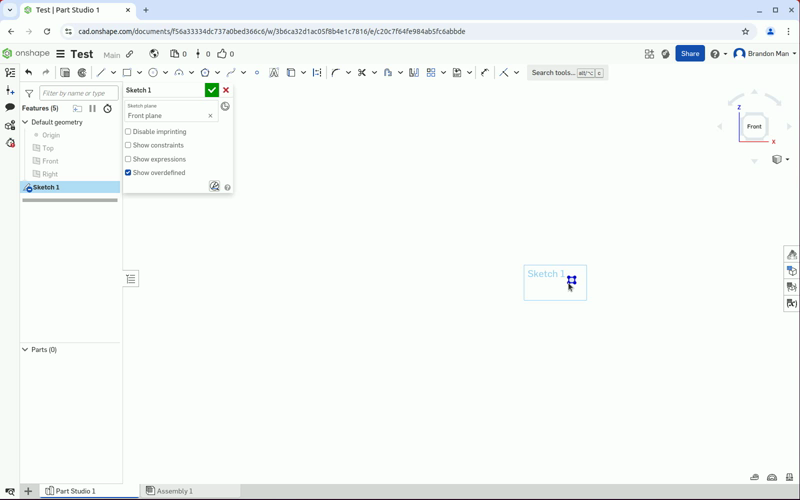
mouse_move(570, 278)
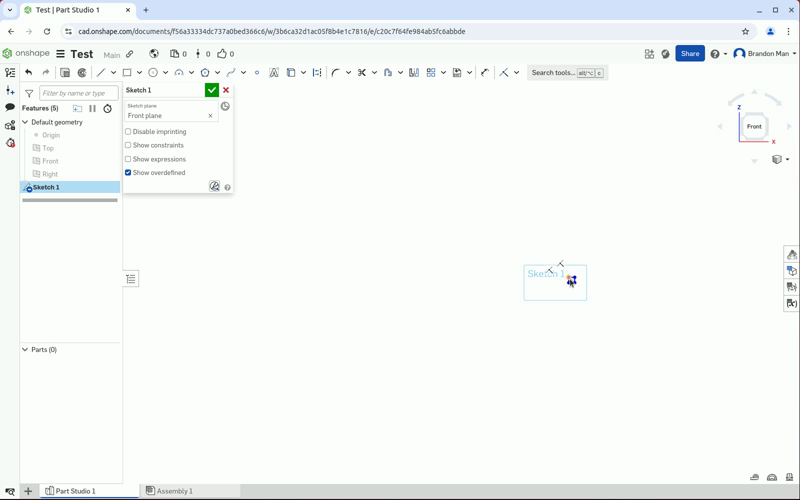
scroll(6)
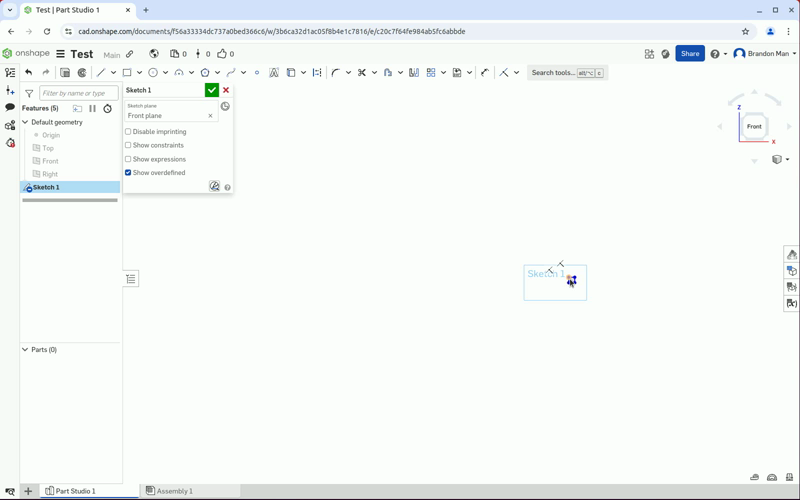
scroll(6)
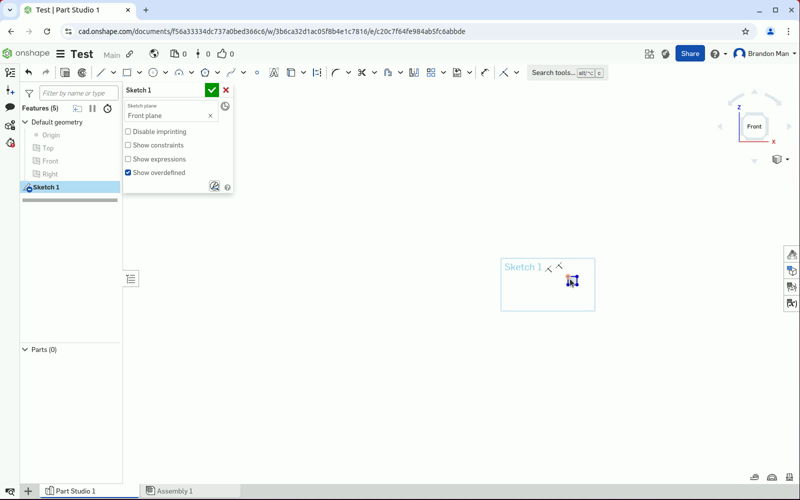
scroll(6)
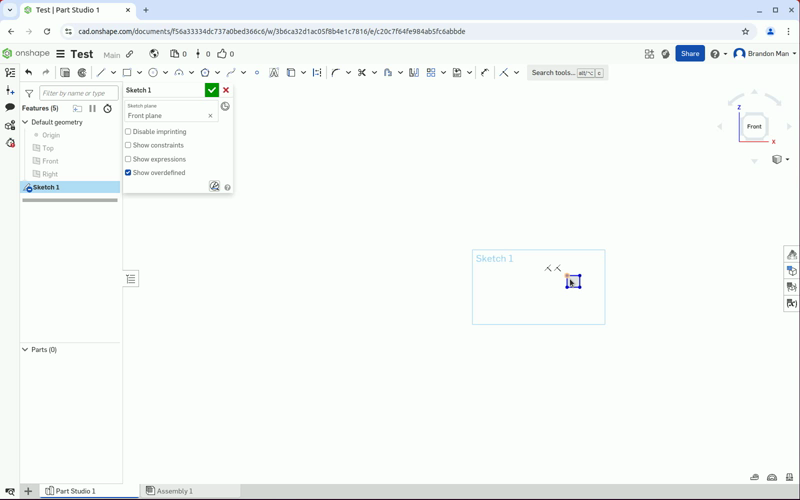
scroll(6)
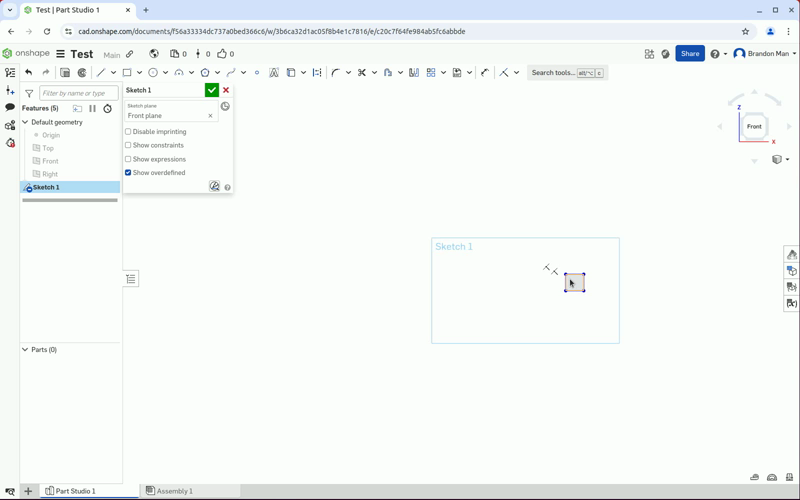
scroll(6)
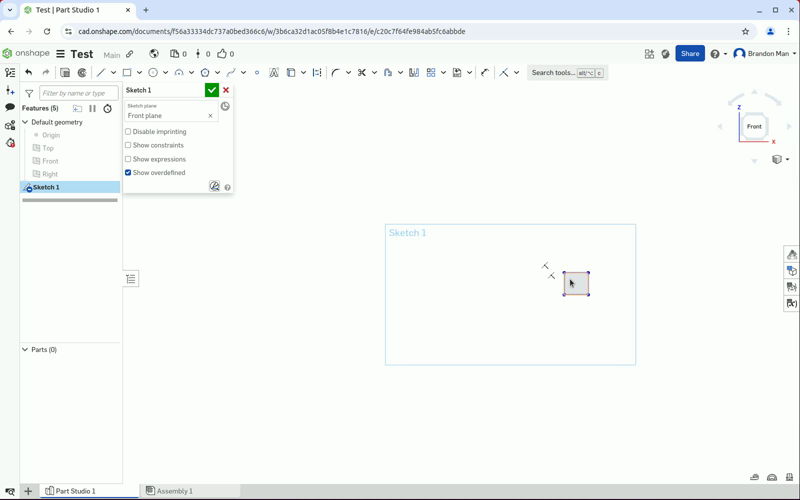
scroll(6)
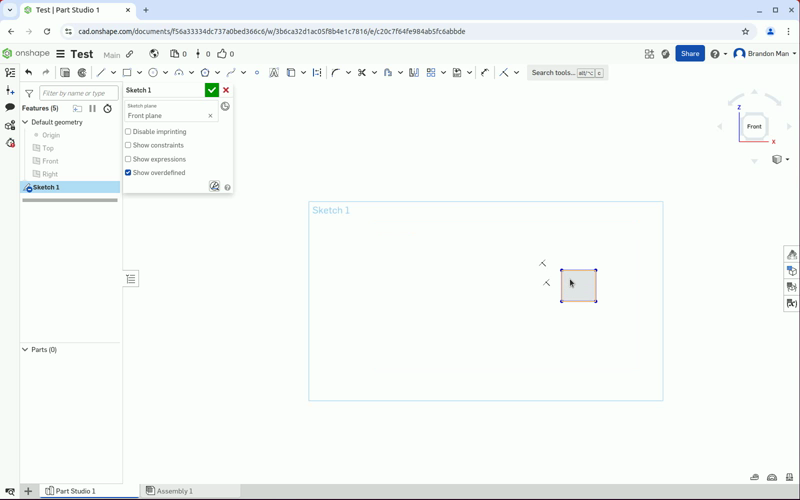
scroll(6)
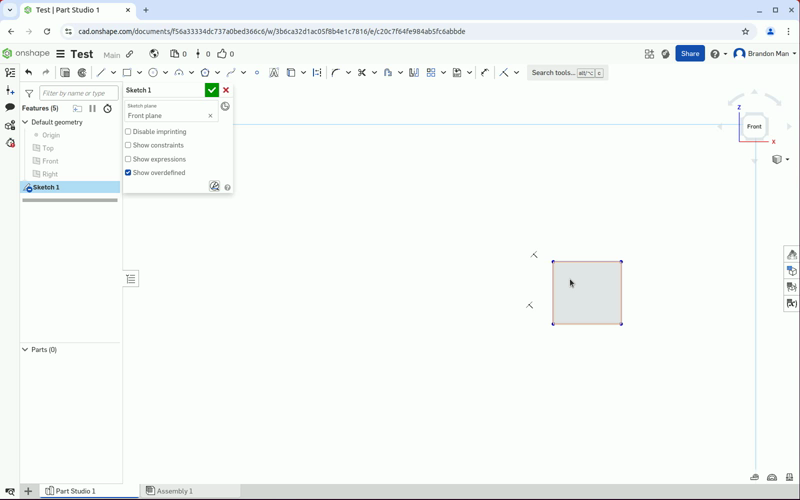
click(570, 278)
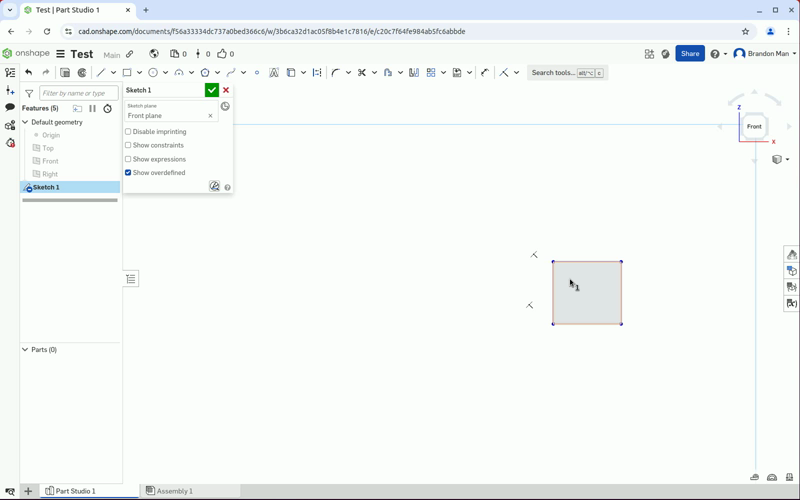
scroll(-6)
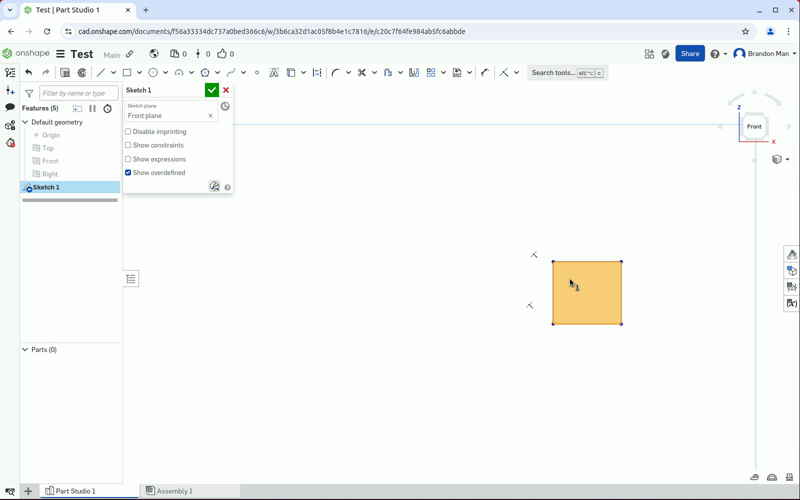
scroll(-6)
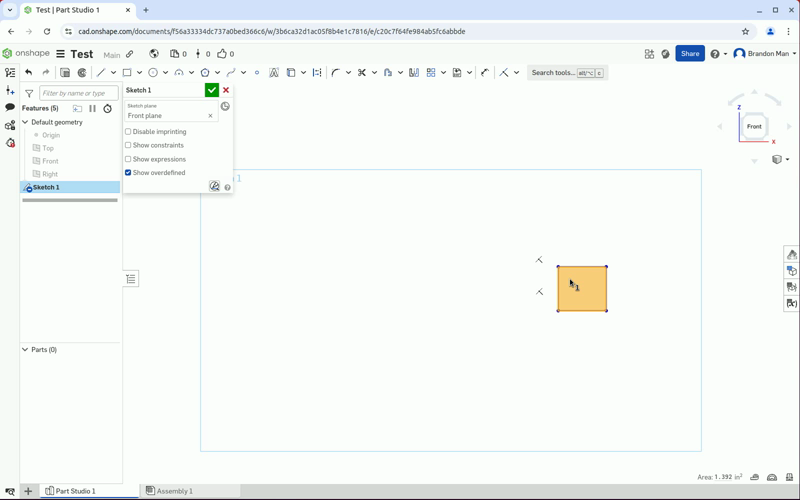
scroll(-6)
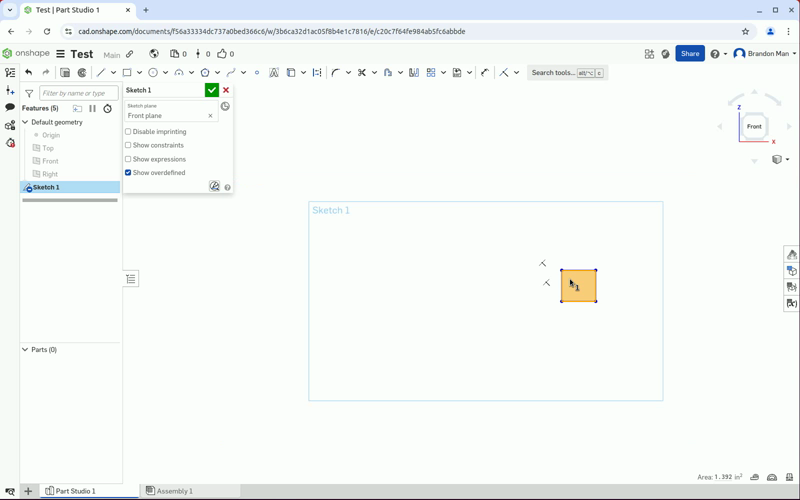
scroll(-6)
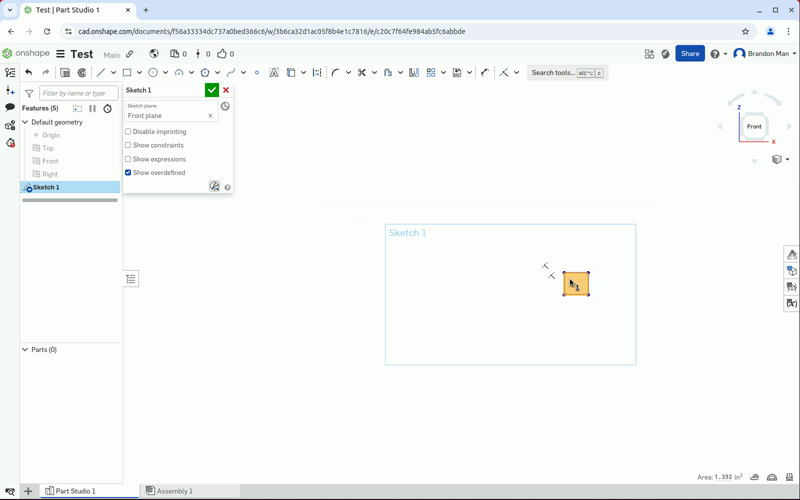
scroll(-6)
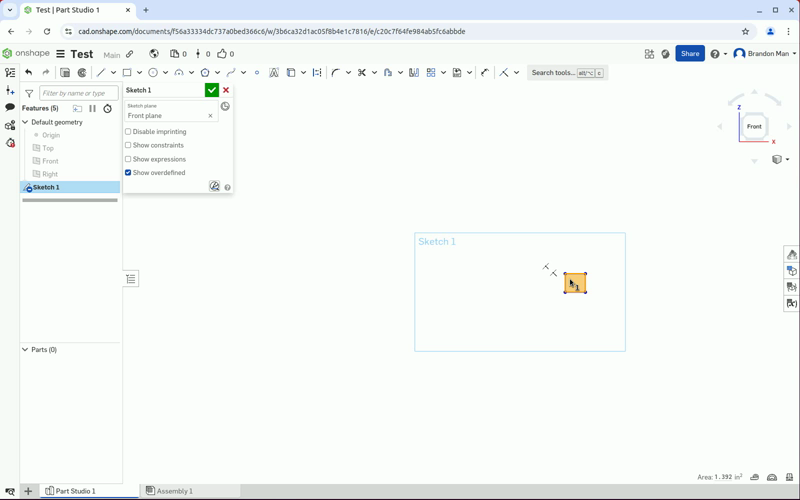
scroll(-6)
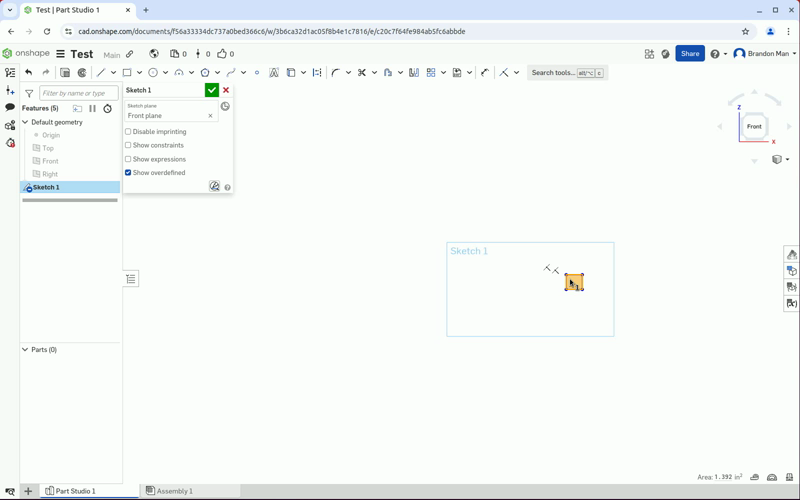
scroll(-6)
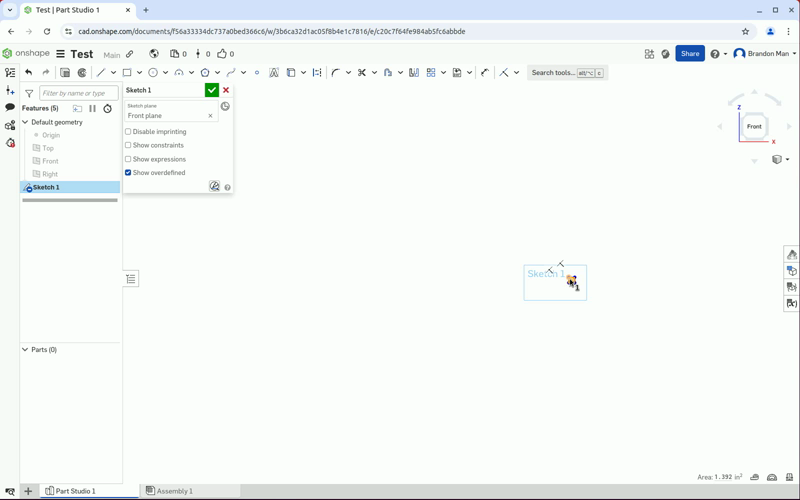
mouse_move(73, 352)
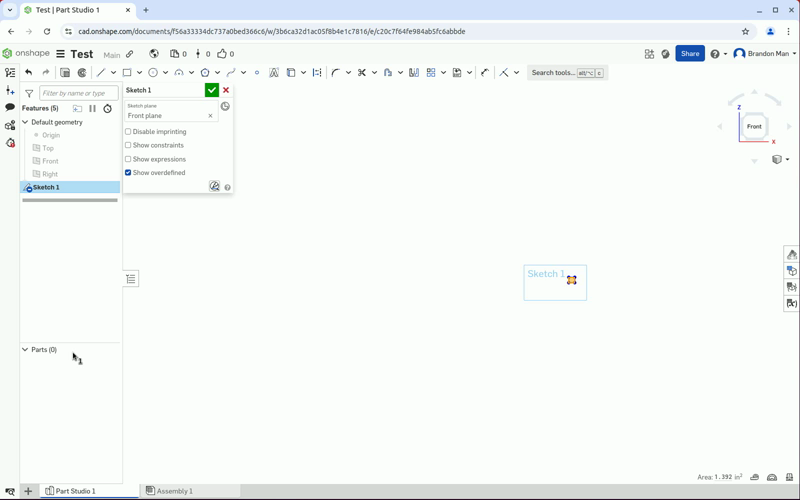
key(shift+y)
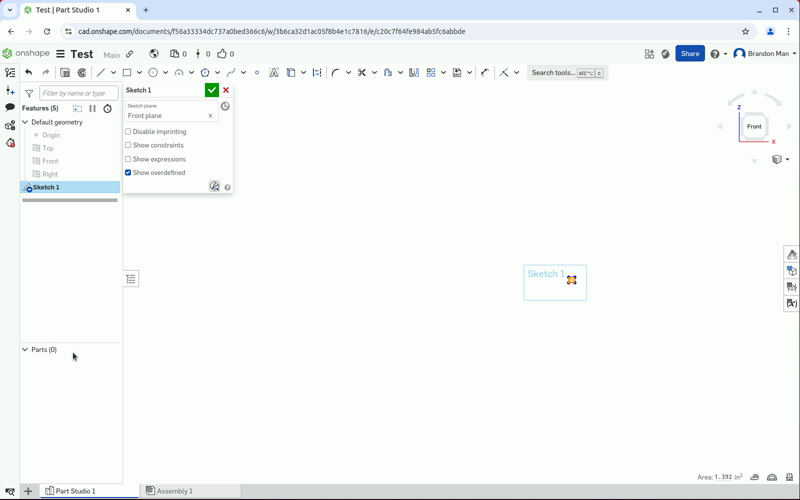
key(shift+e)
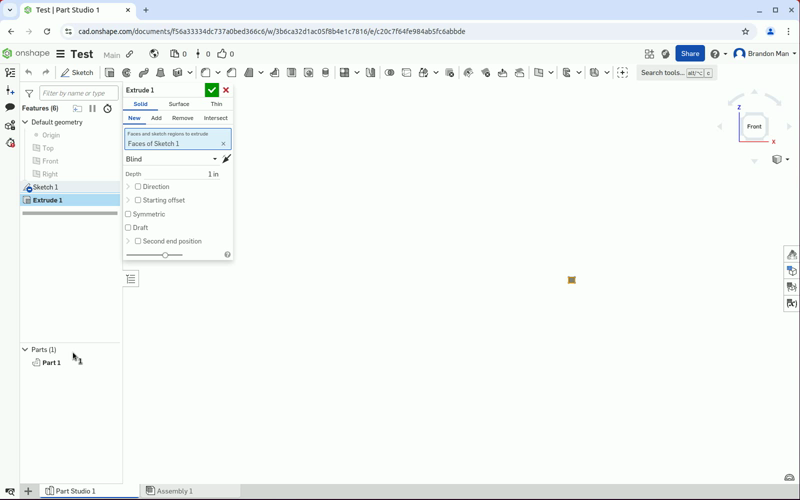
mouse_move(143, 106)
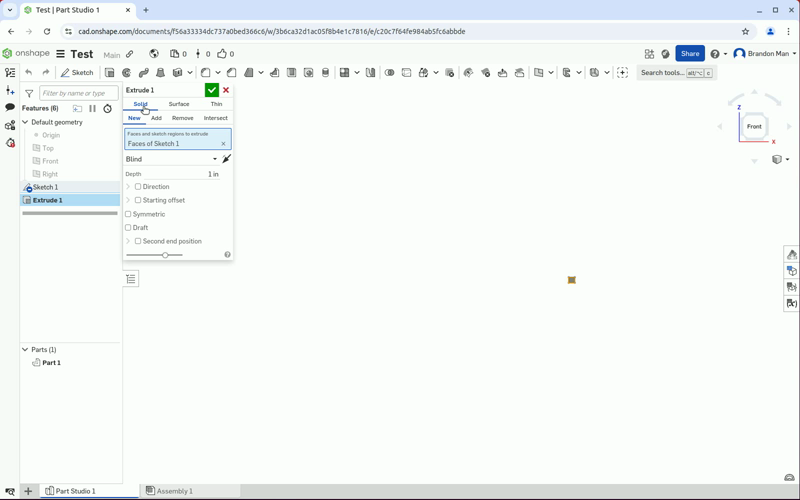
click(143, 106)
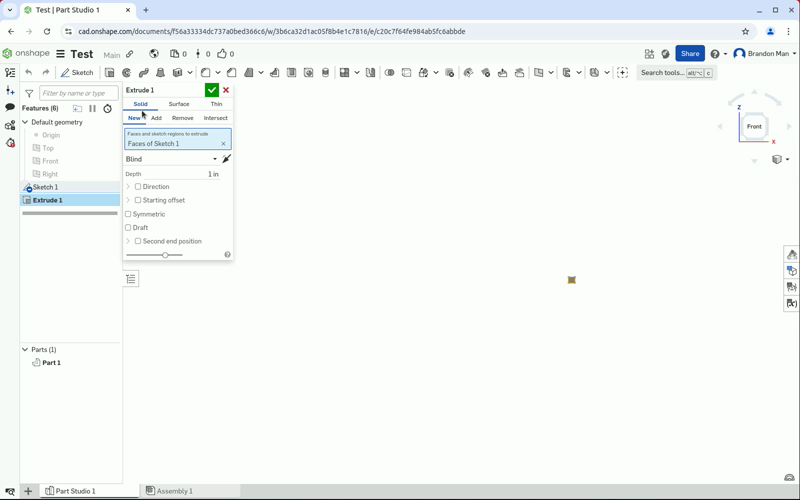
mouse_move(137, 120)
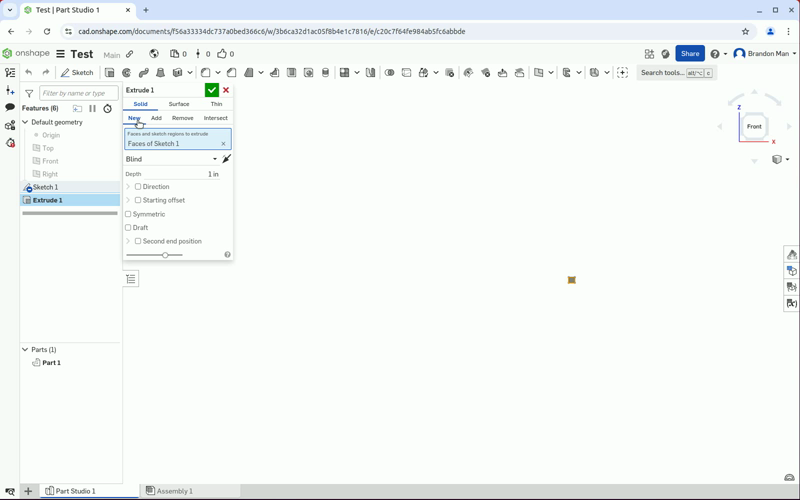
click(137, 120)
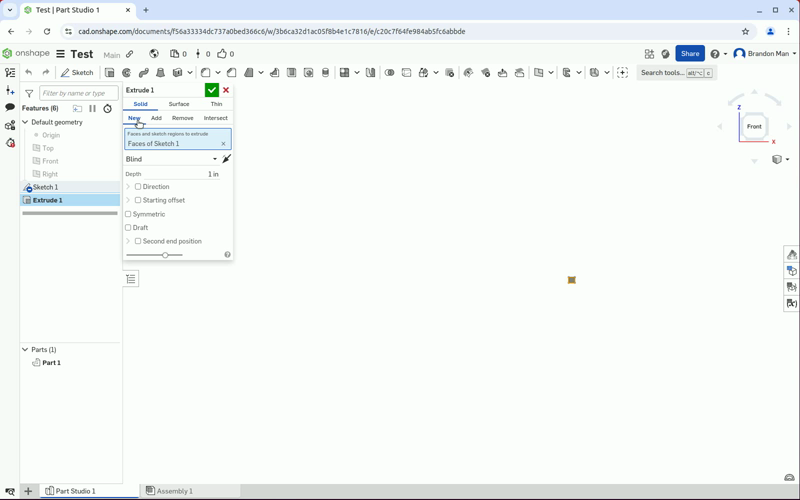
key(tab, 4)
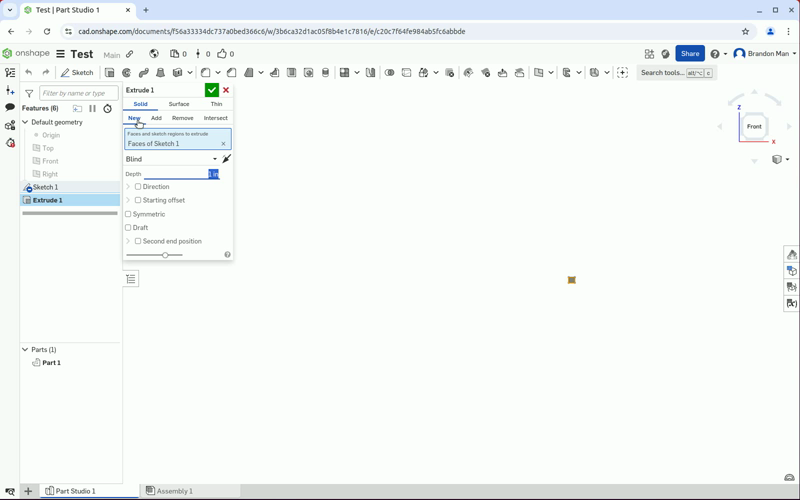
text(-11.795)
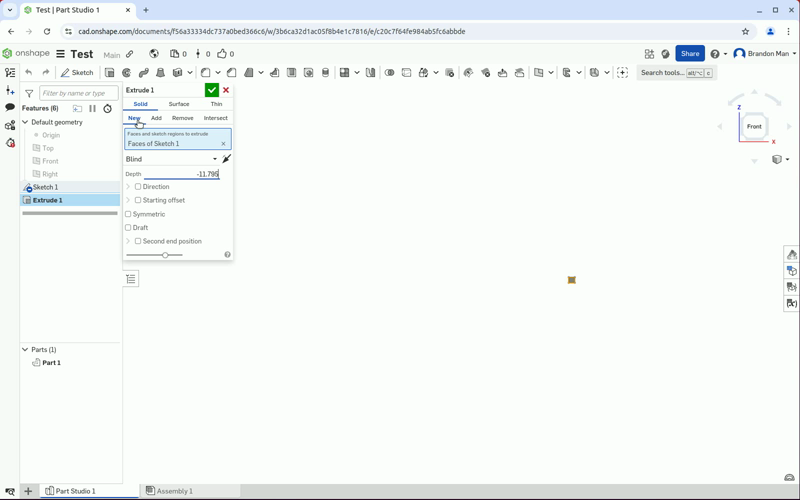
key(enter)
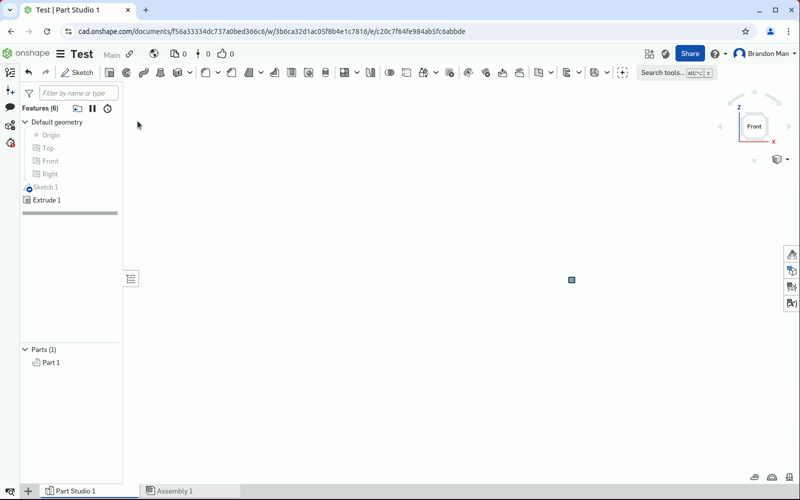
key(shift+h)
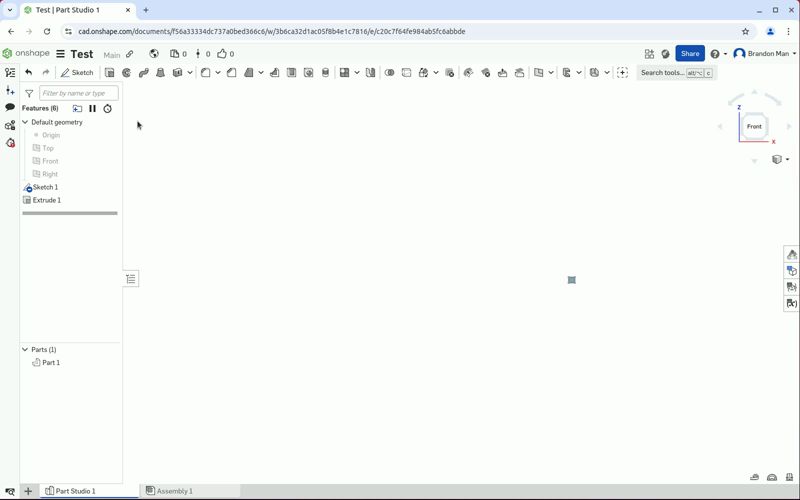
key(shift+h)
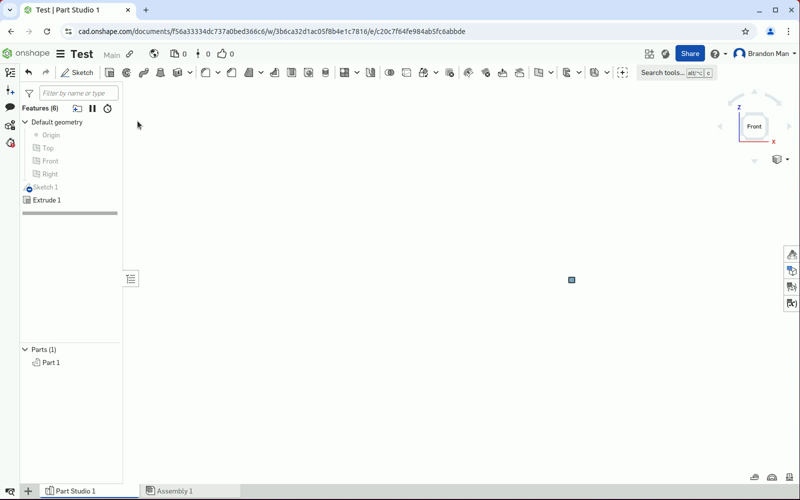
mouse_move(73, 189)
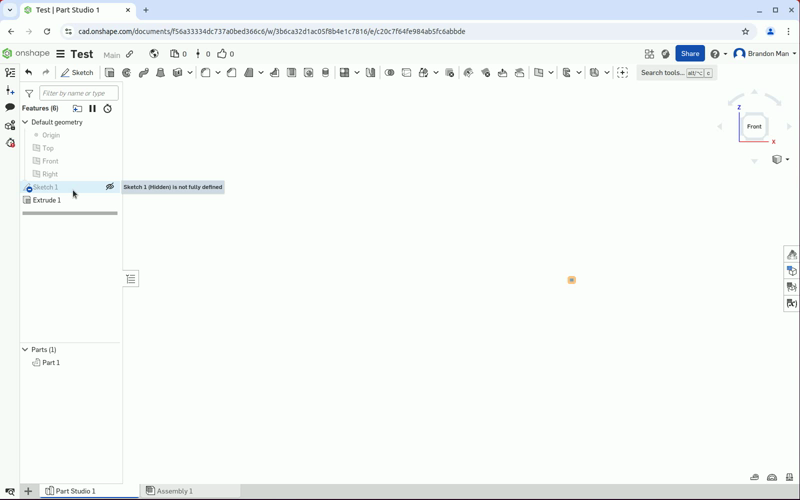
click(73, 189)
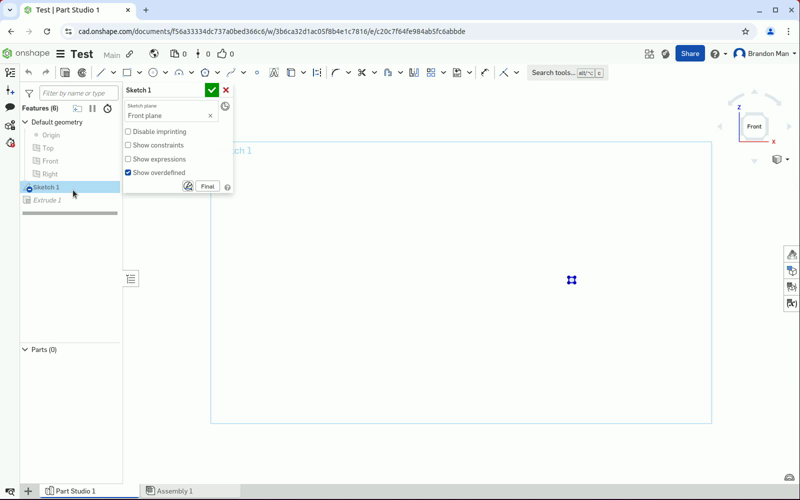
mouse_move(229, 92)
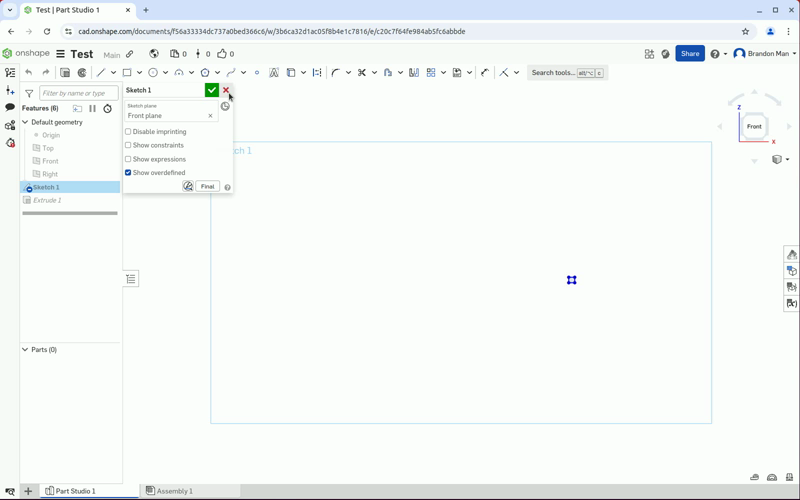
click(229, 92)
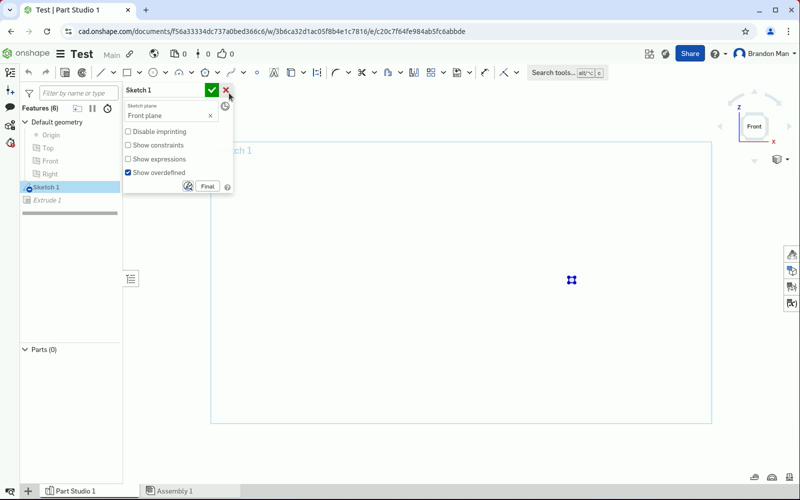
key(shift+s)
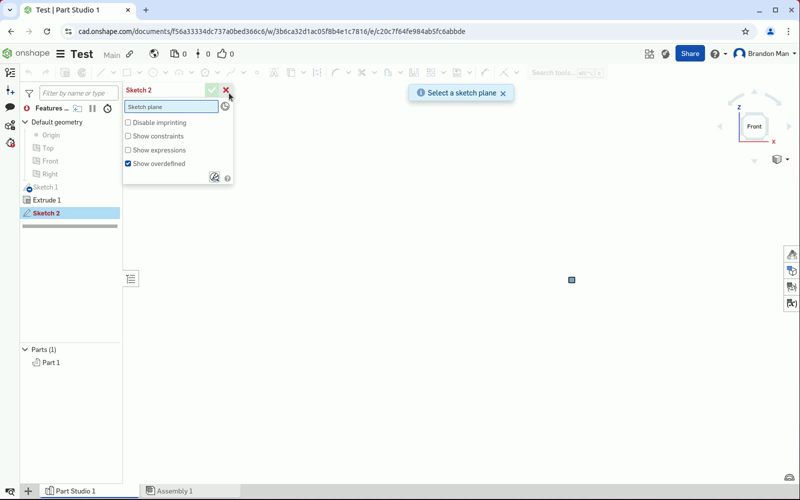
mouse_move(73, 163)
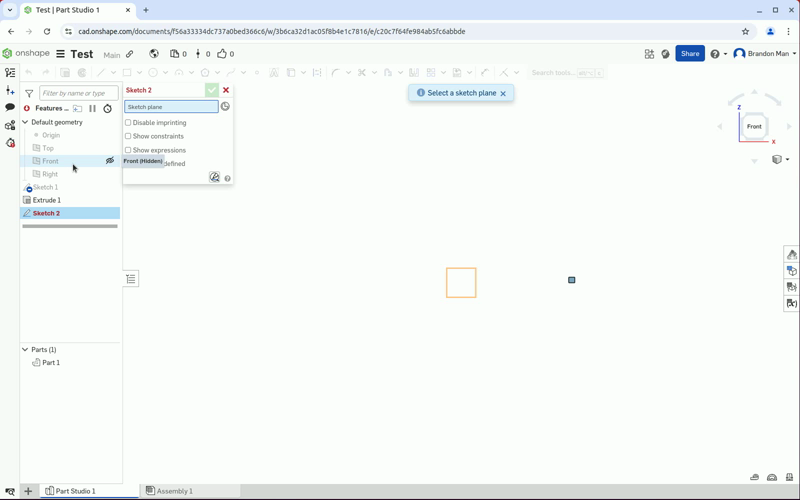
click(73, 163)
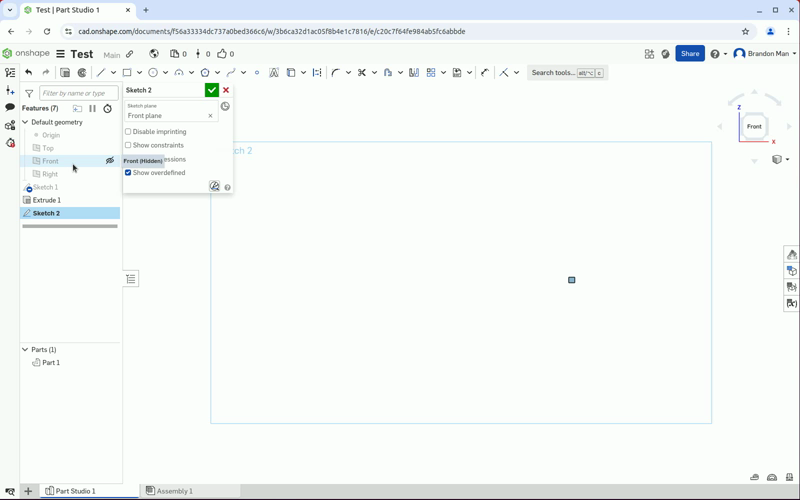
mouse_move(73, 352)
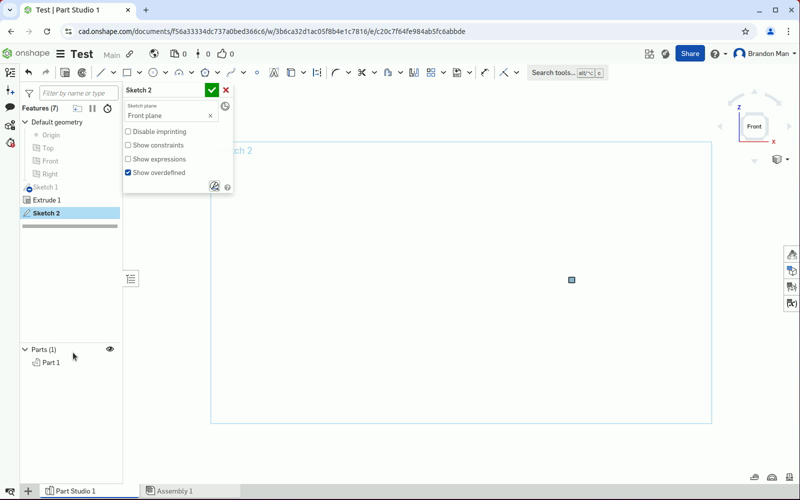
key(y)
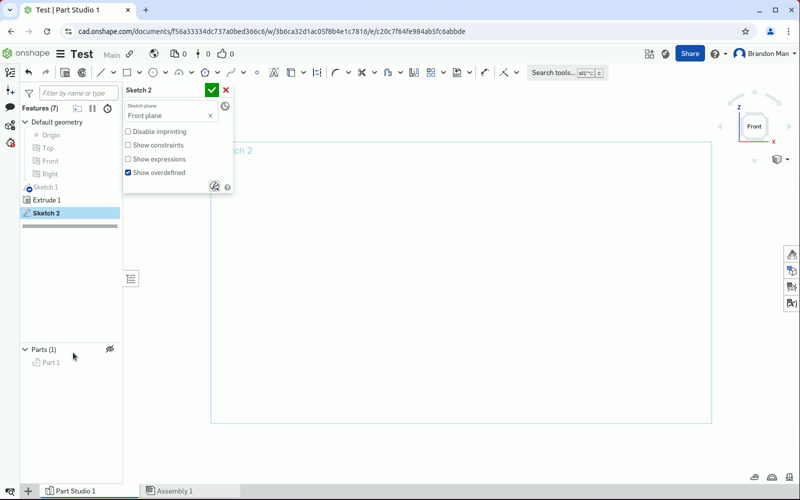
key(l)
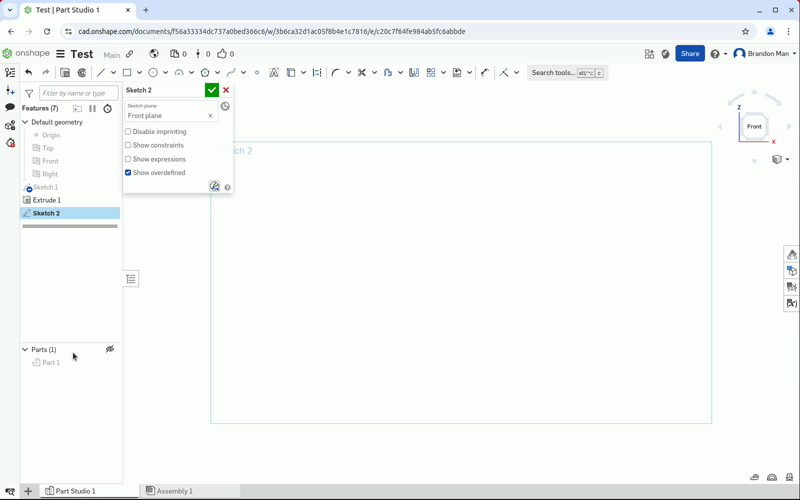
key_down(shift)
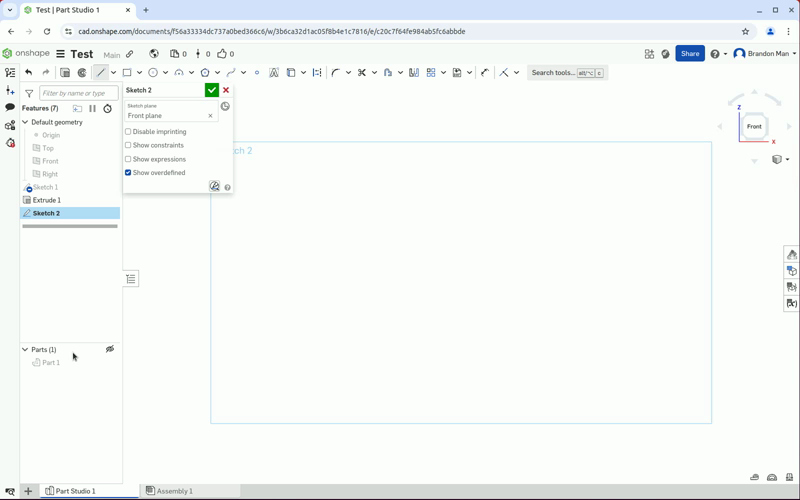
mouse_move(460, 190)
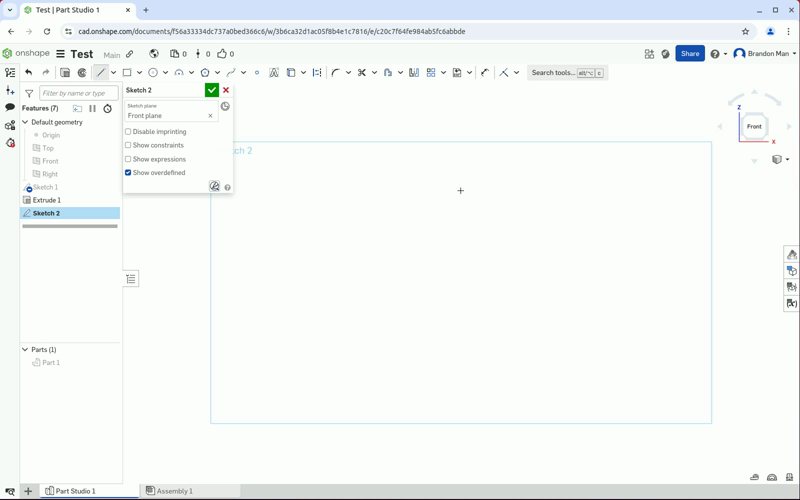
click(460, 190)
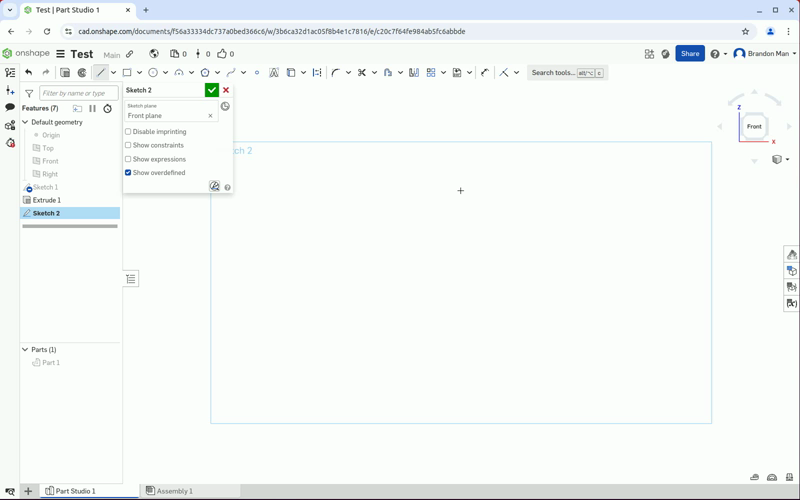
key_up(shift)
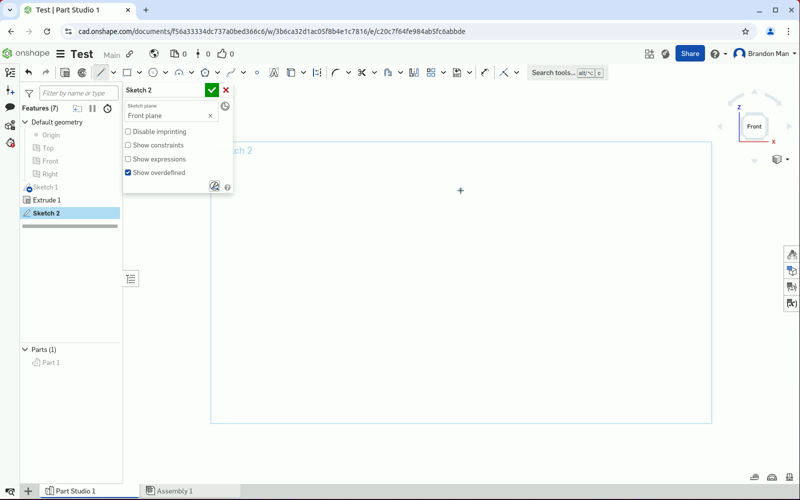
key_down(shift)
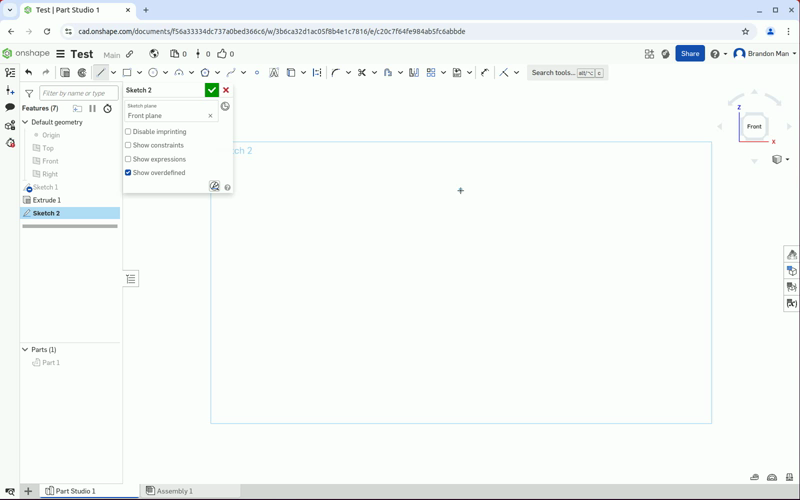
mouse_move(570, 278)
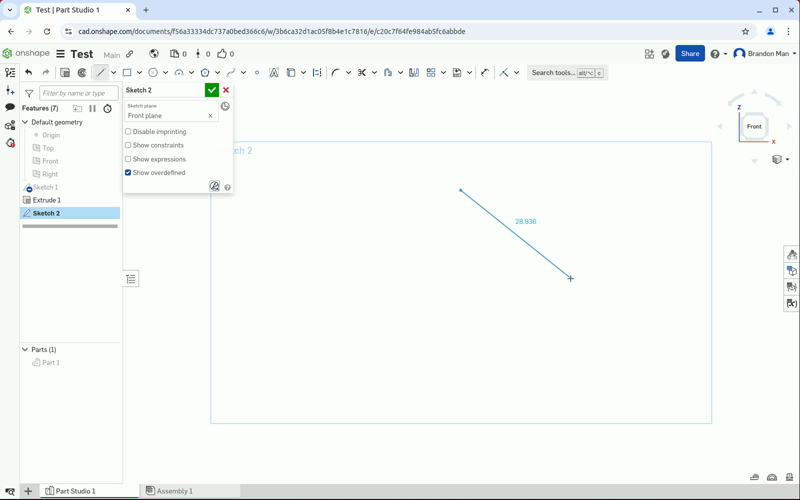
click(570, 278)
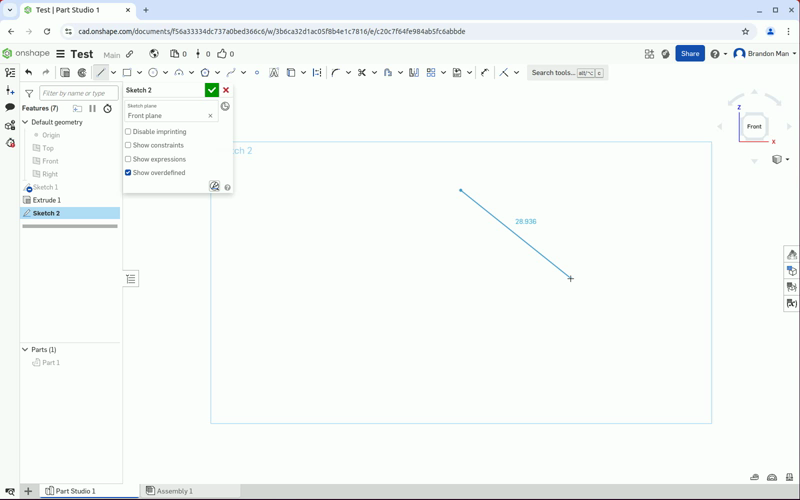
key_up(shift)
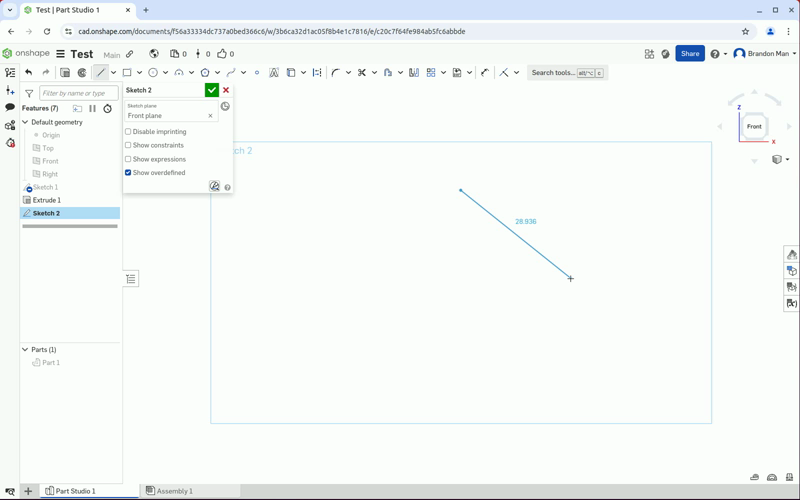
key_down(shift)
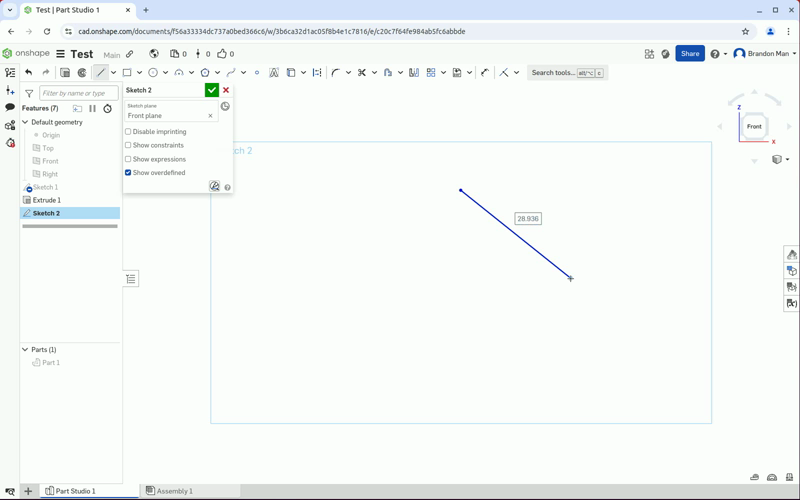
mouse_move(589, 278)
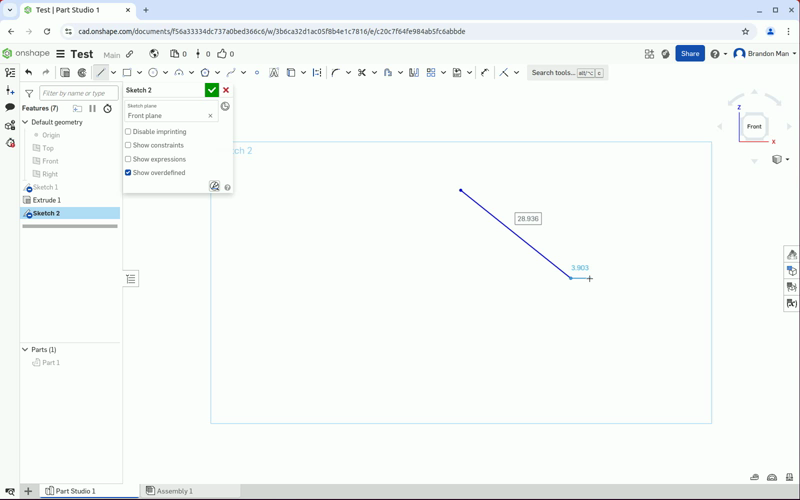
mouse_move(572, 277)
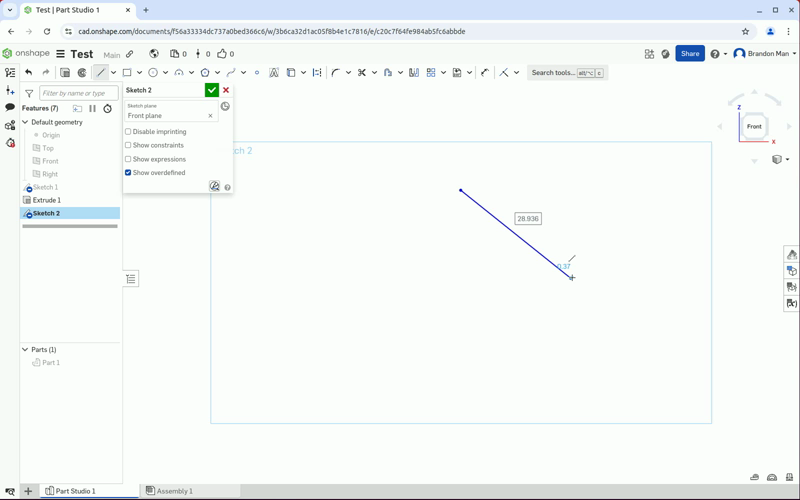
scroll(6)
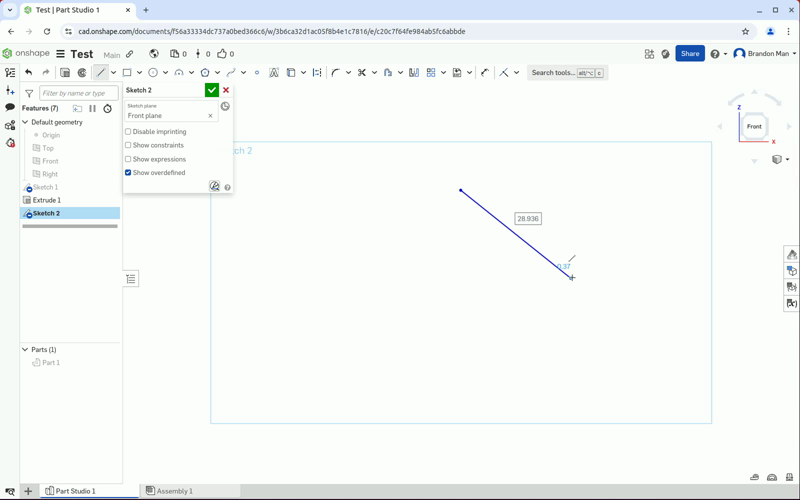
scroll(6)
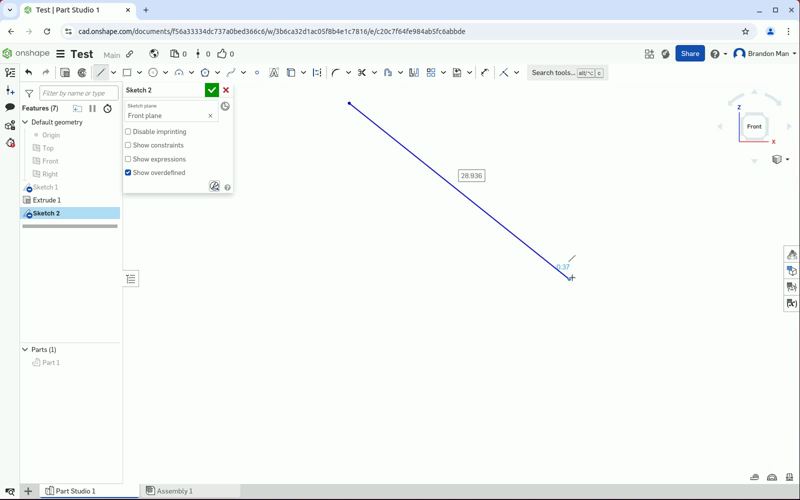
scroll(6)
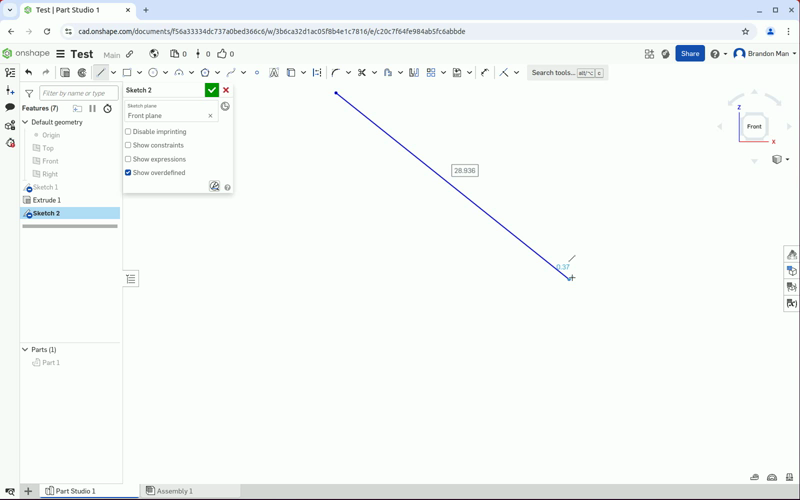
scroll(6)
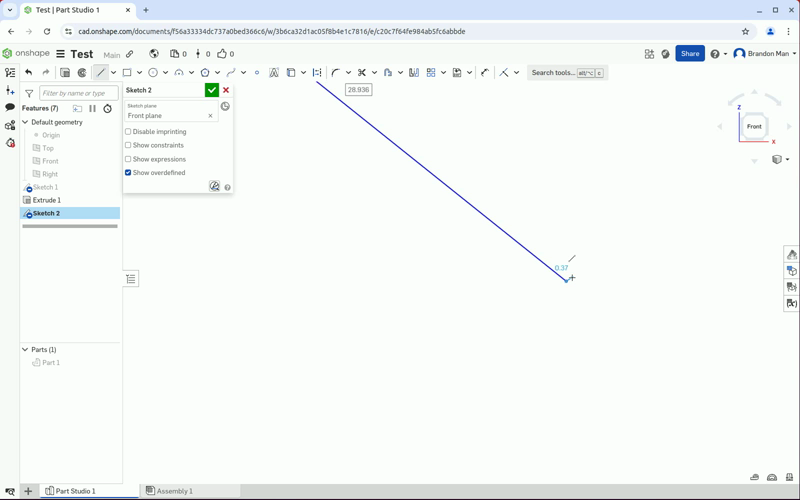
scroll(6)
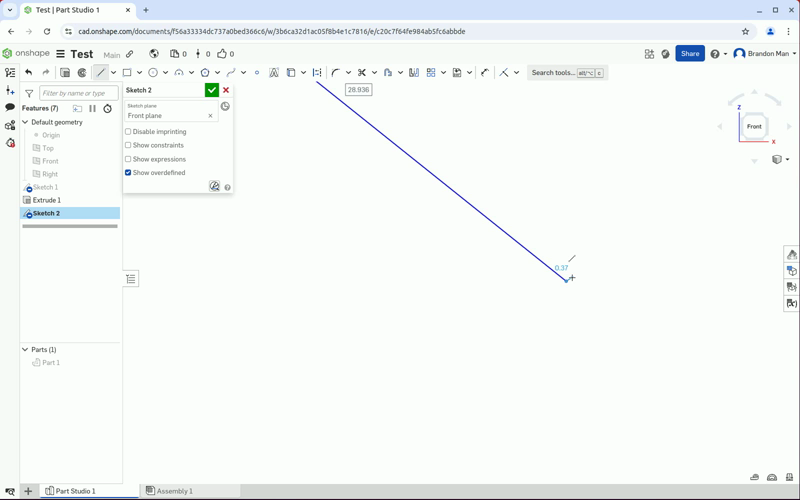
scroll(6)
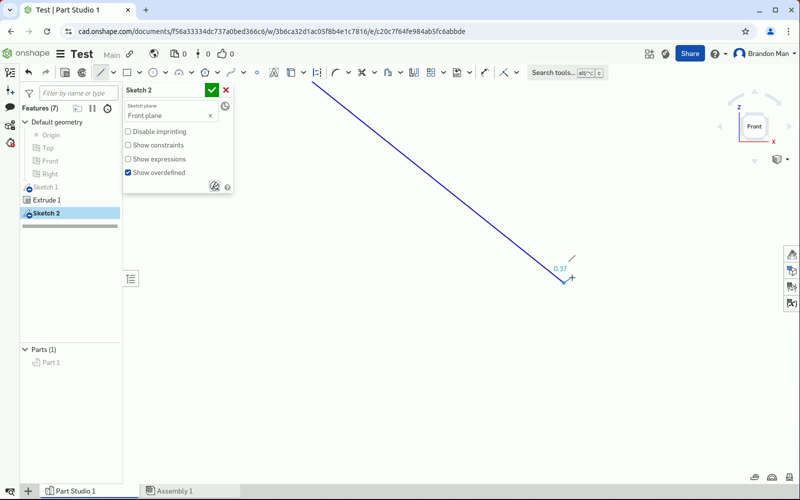
scroll(6)
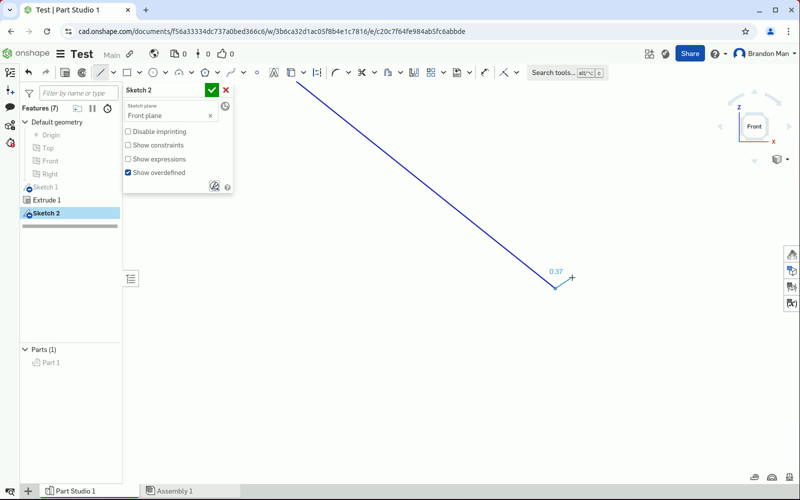
click(572, 277)
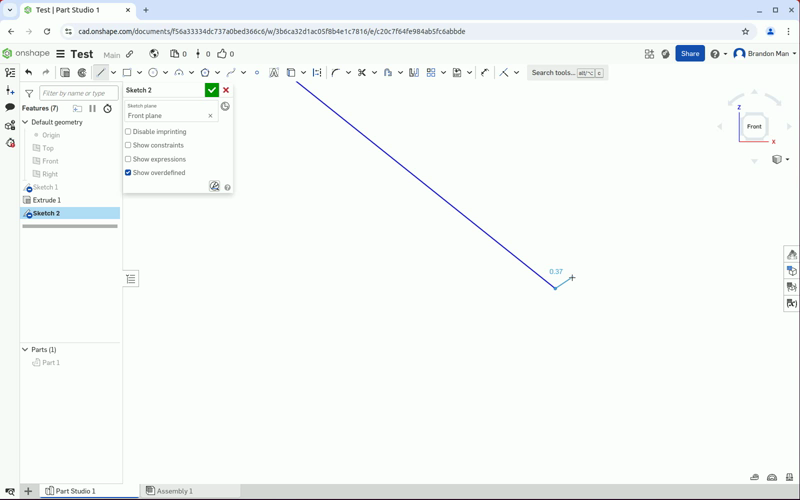
scroll(-6)
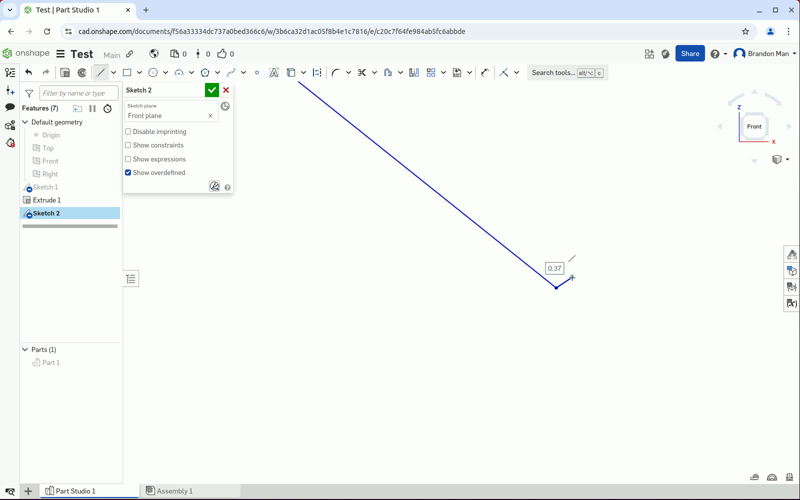
scroll(-6)
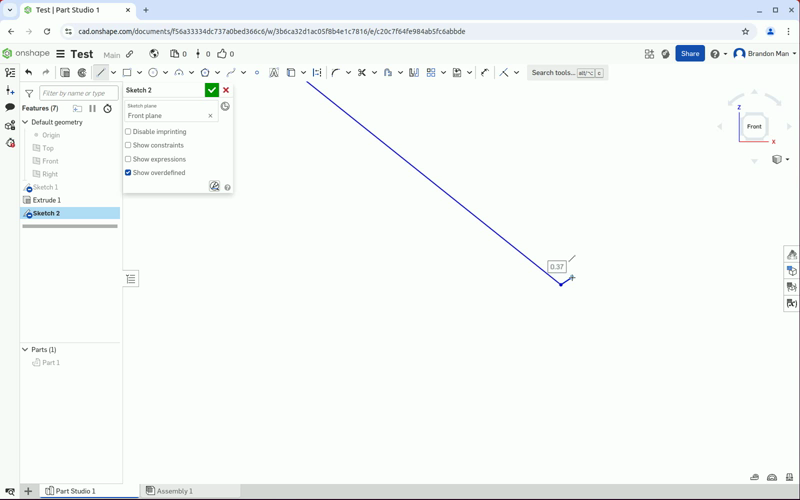
scroll(-6)
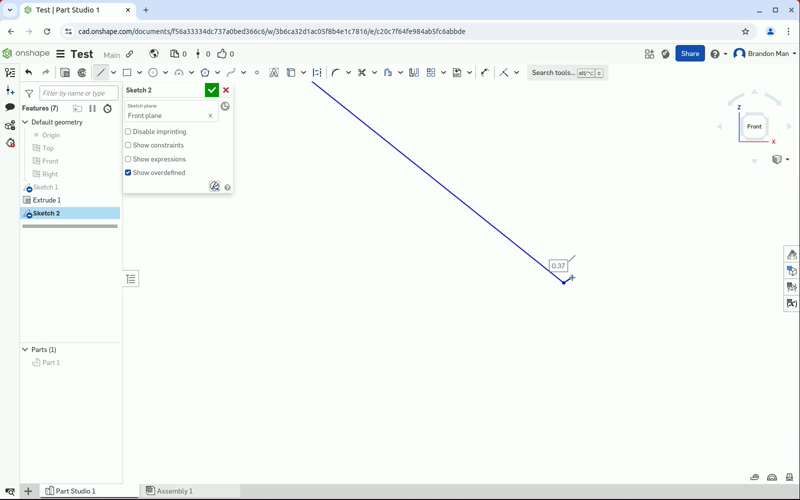
scroll(-6)
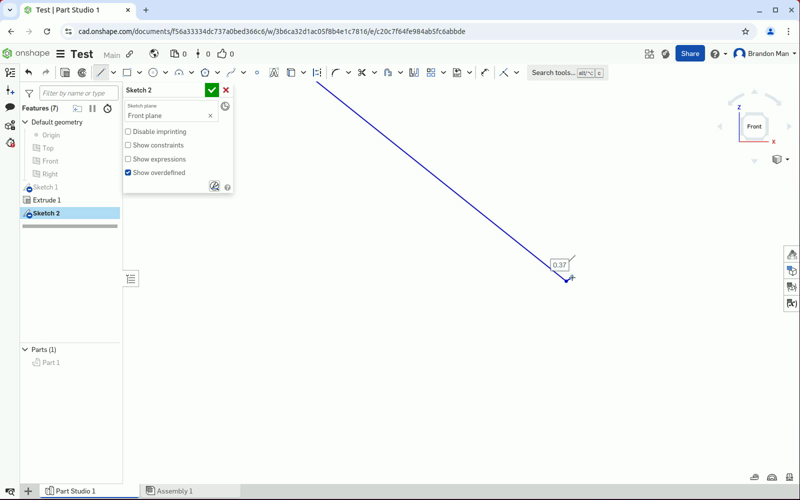
scroll(-6)
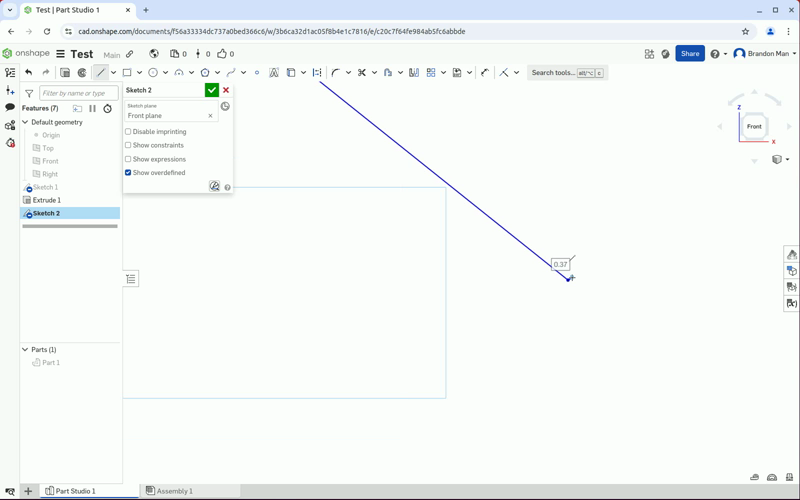
scroll(-6)
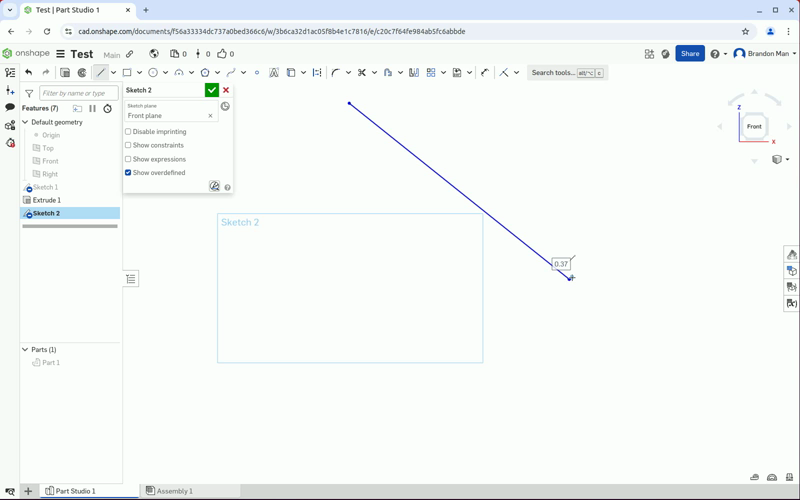
scroll(-6)
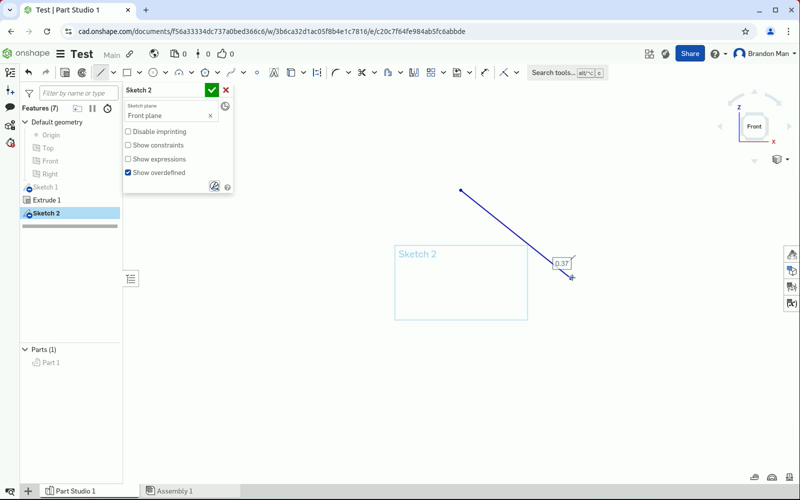
key_up(shift)
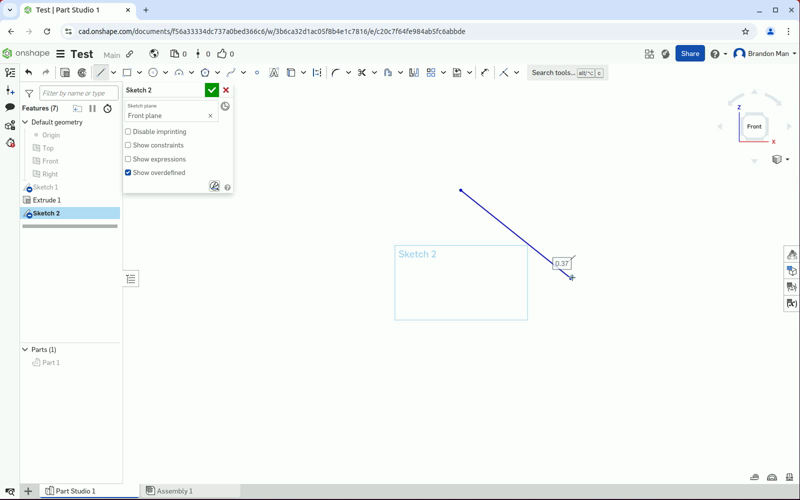
key_down(shift)
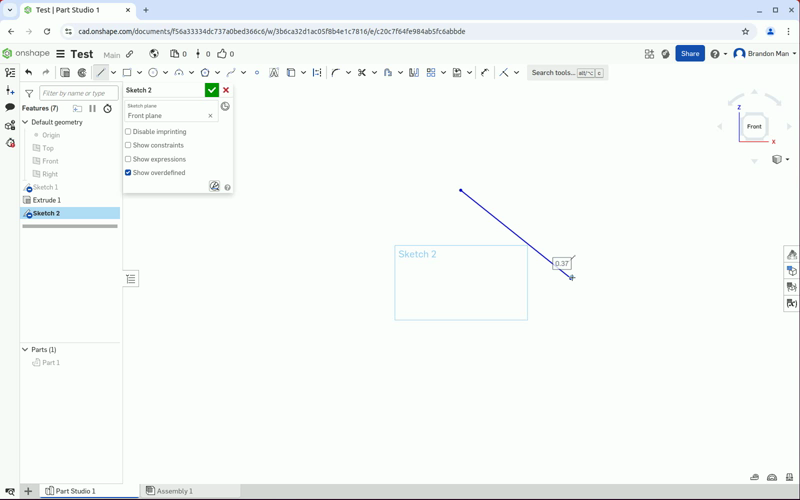
mouse_move(461, 189)
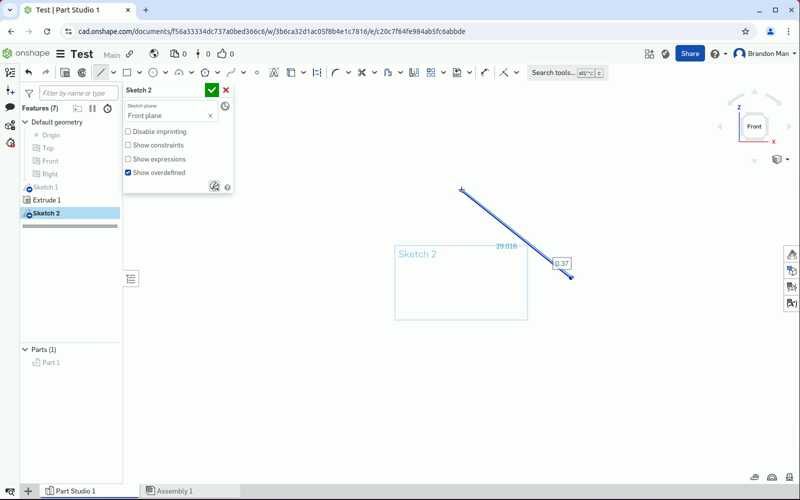
scroll(6)
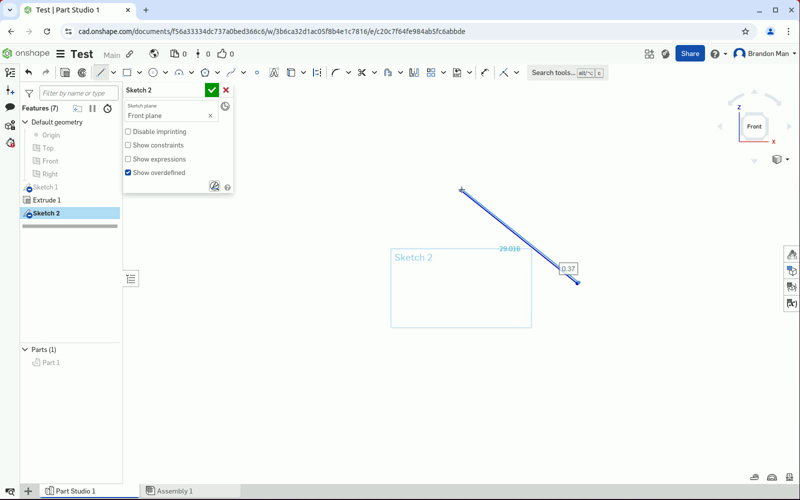
scroll(6)
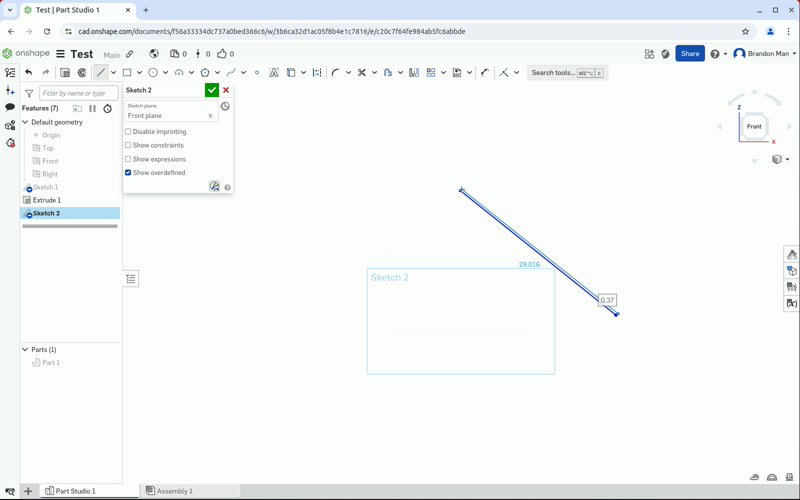
scroll(6)
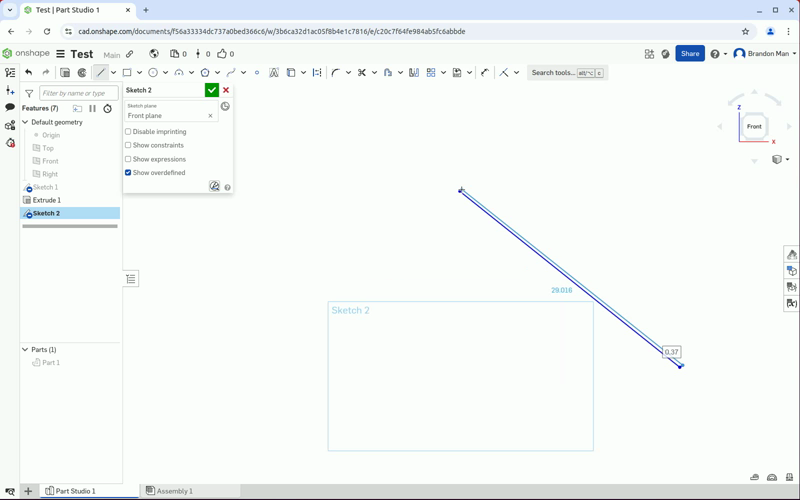
scroll(6)
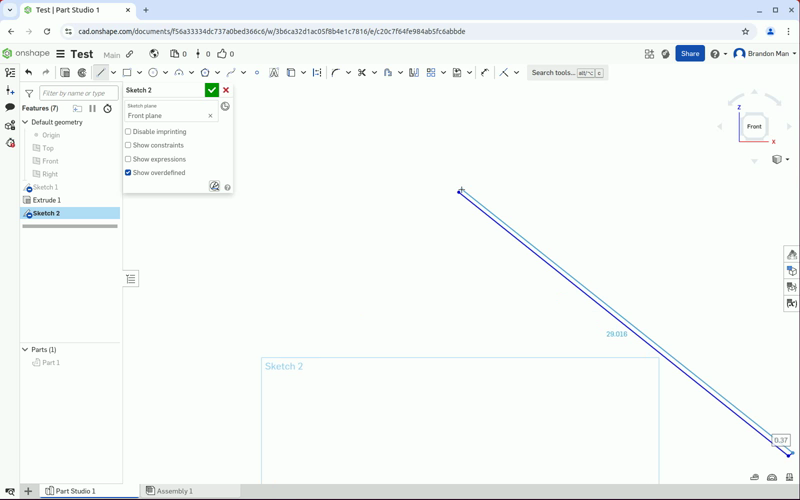
scroll(6)
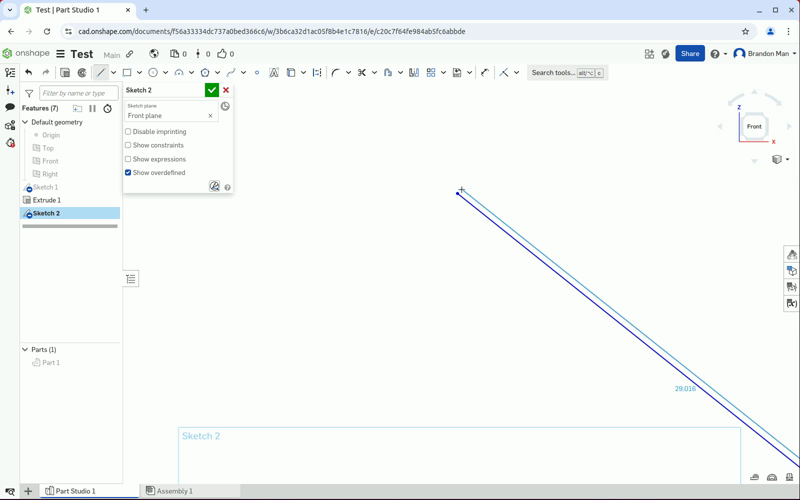
scroll(6)
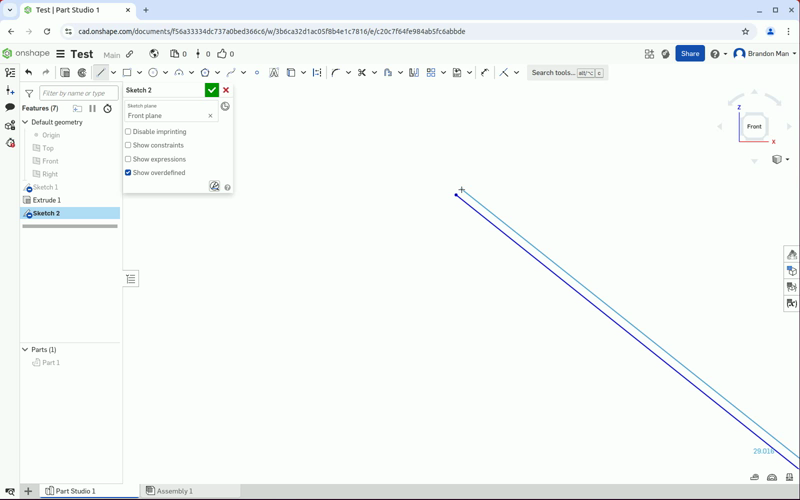
scroll(6)
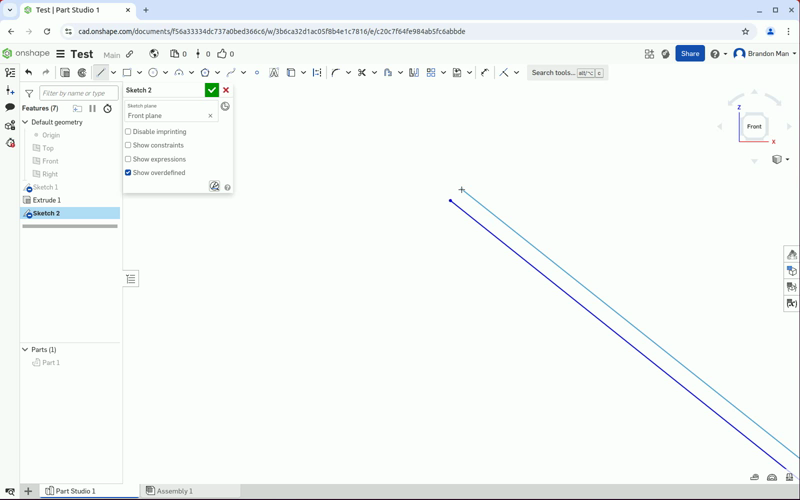
click(461, 189)
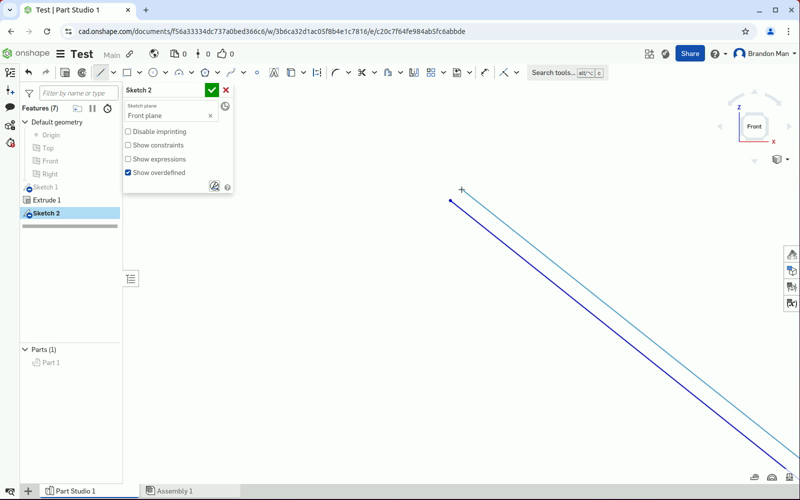
scroll(-6)
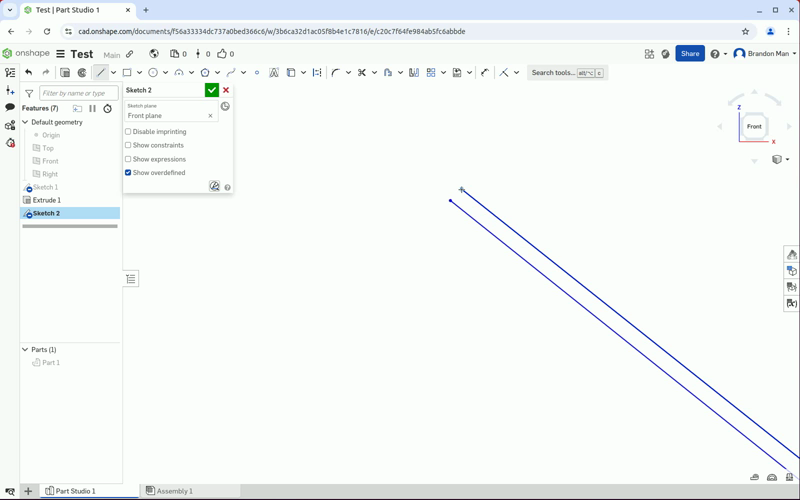
scroll(-6)
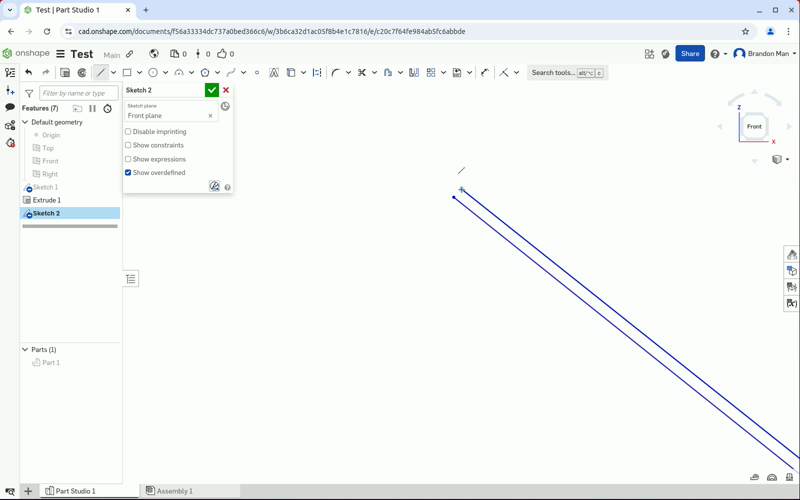
scroll(-6)
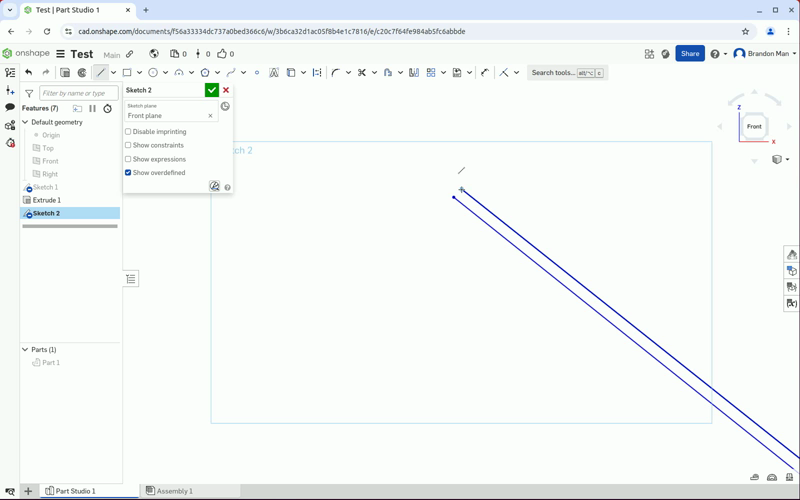
scroll(-6)
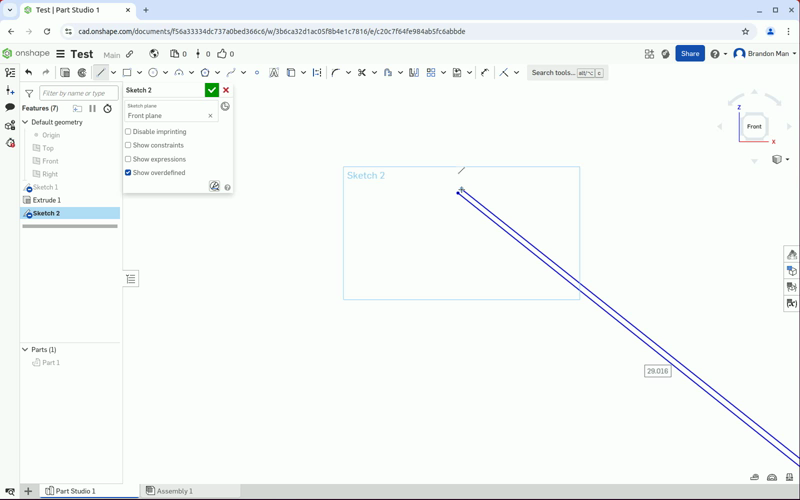
scroll(-6)
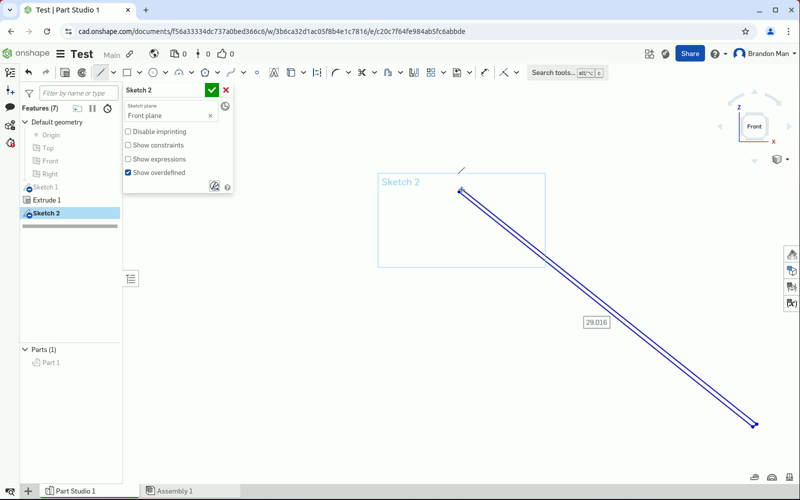
scroll(-6)
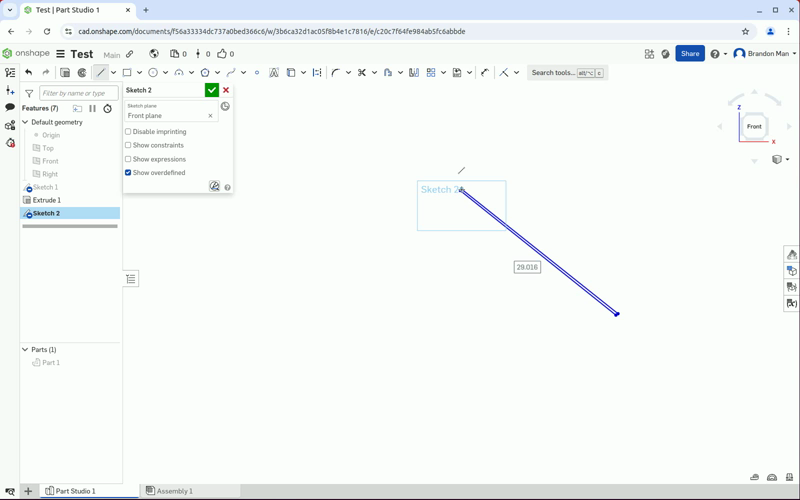
scroll(-6)
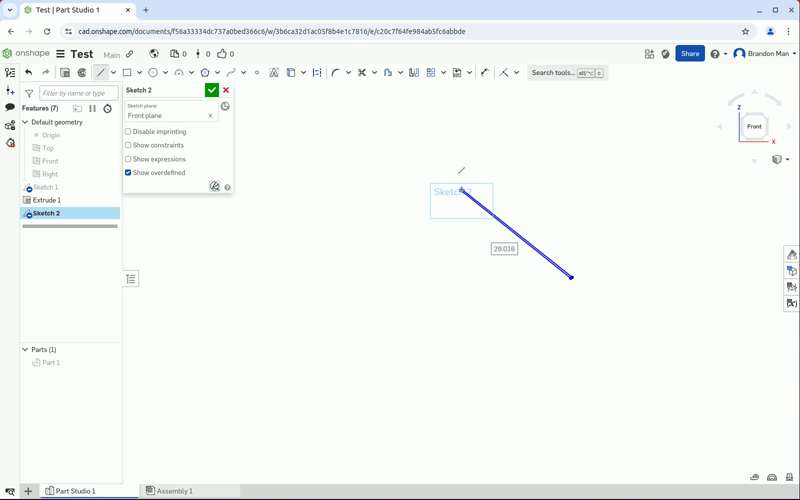
key_up(shift)
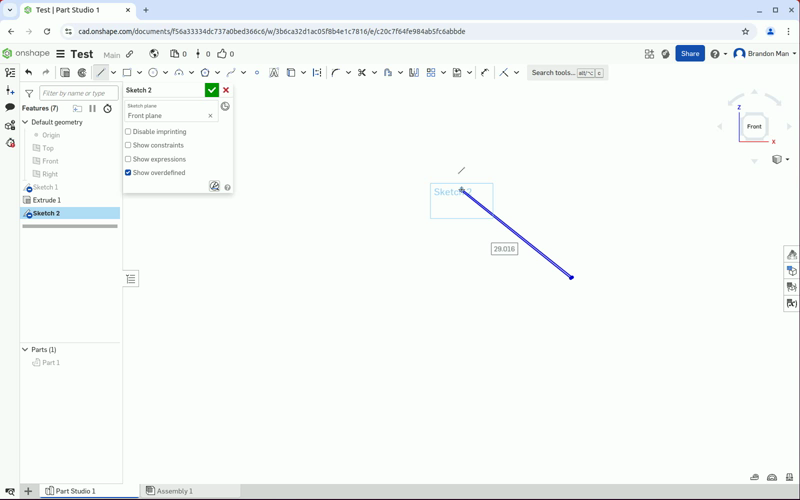
mouse_move(492, 189)
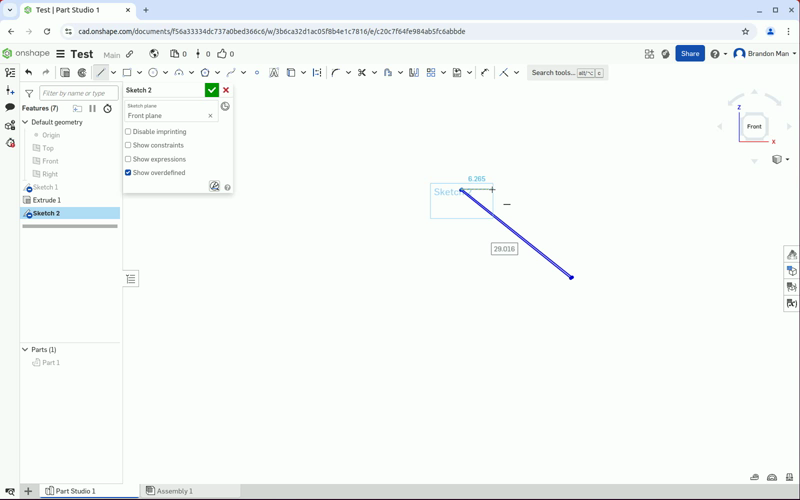
key_down(shift)
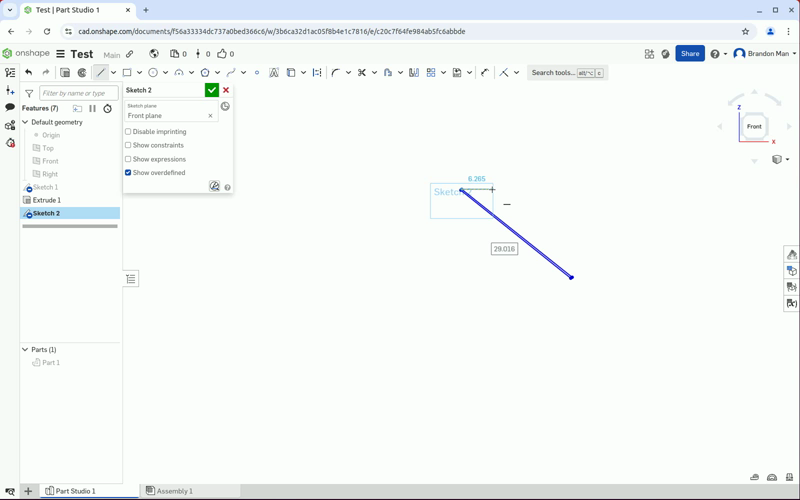
mouse_move(460, 190)
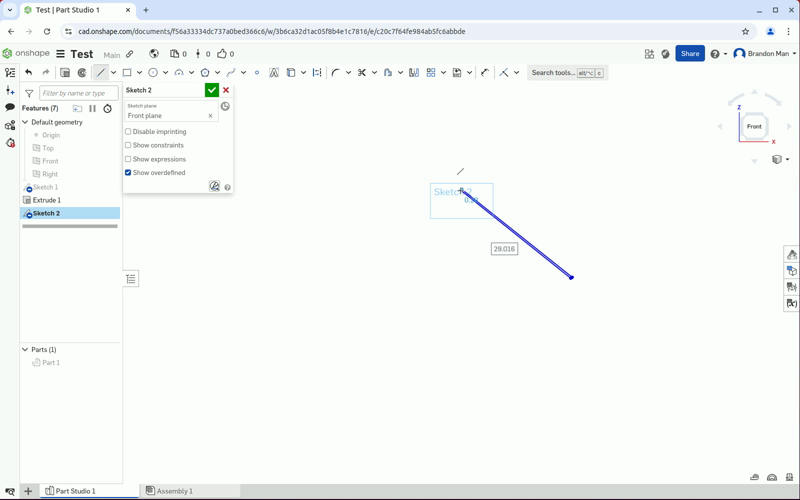
scroll(6)
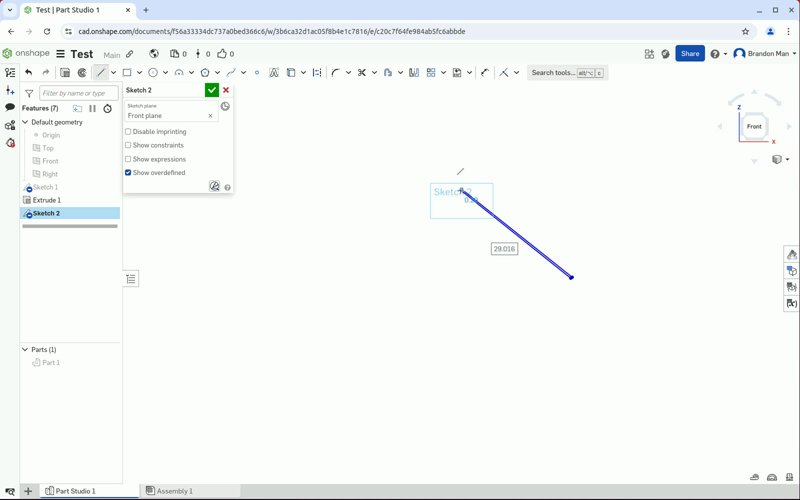
scroll(6)
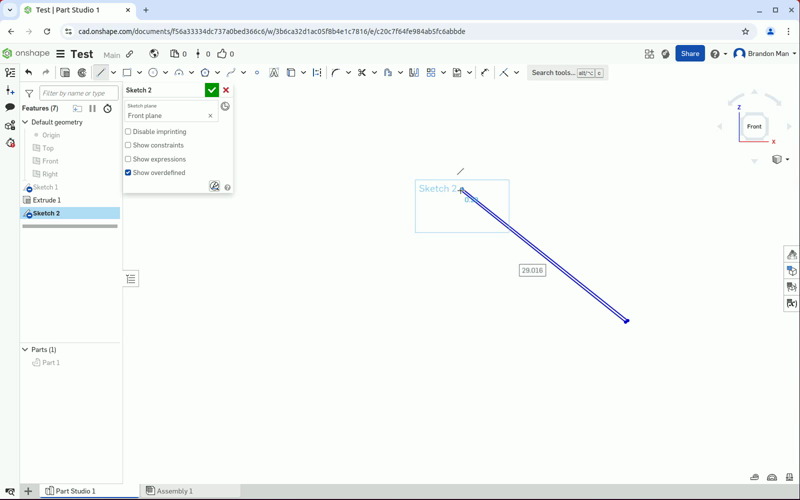
scroll(6)
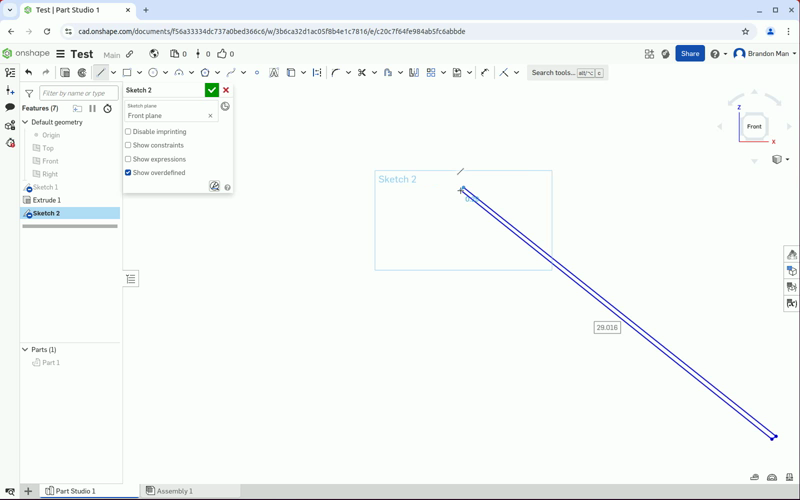
scroll(6)
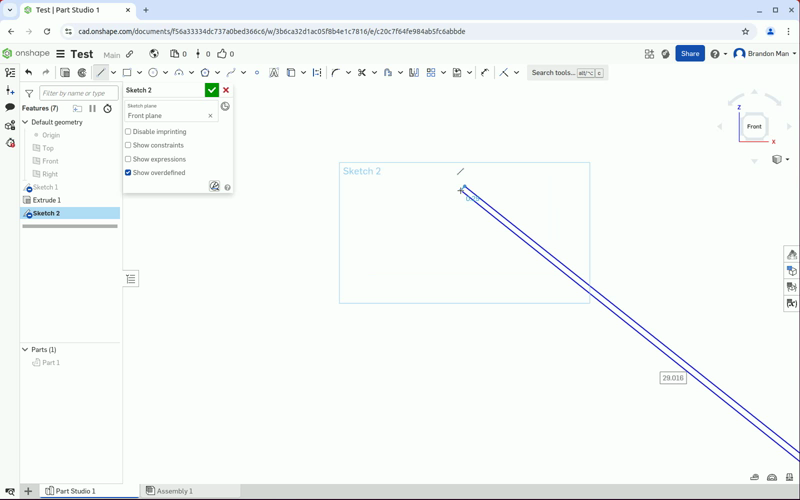
scroll(6)
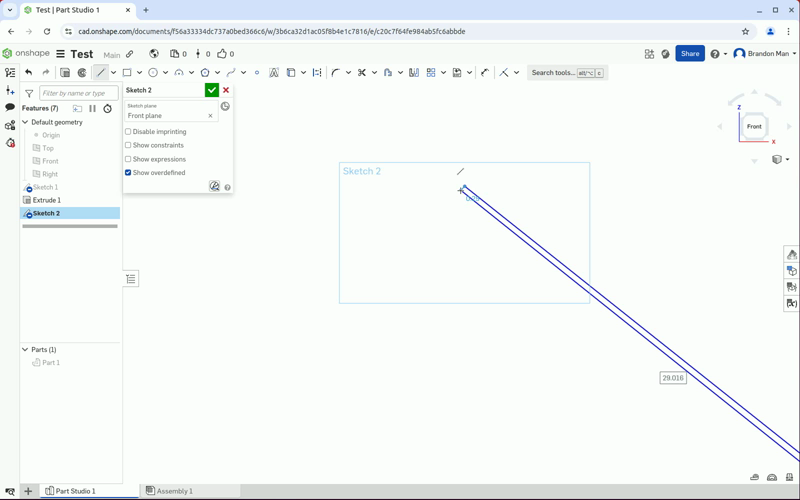
scroll(6)
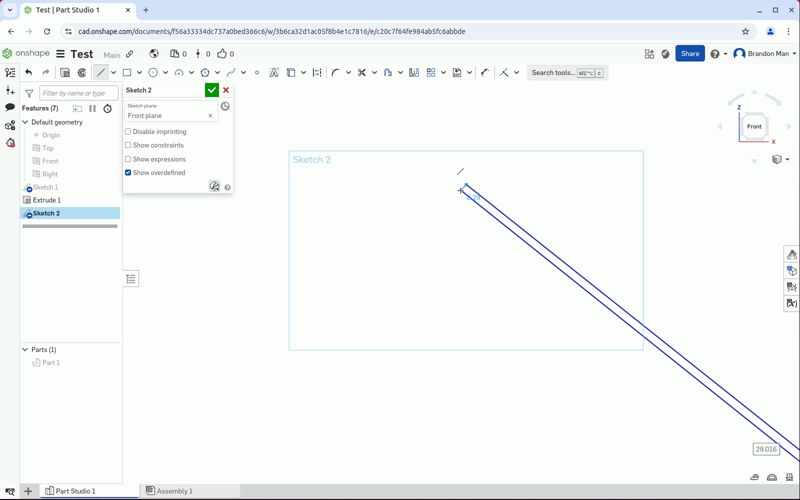
scroll(6)
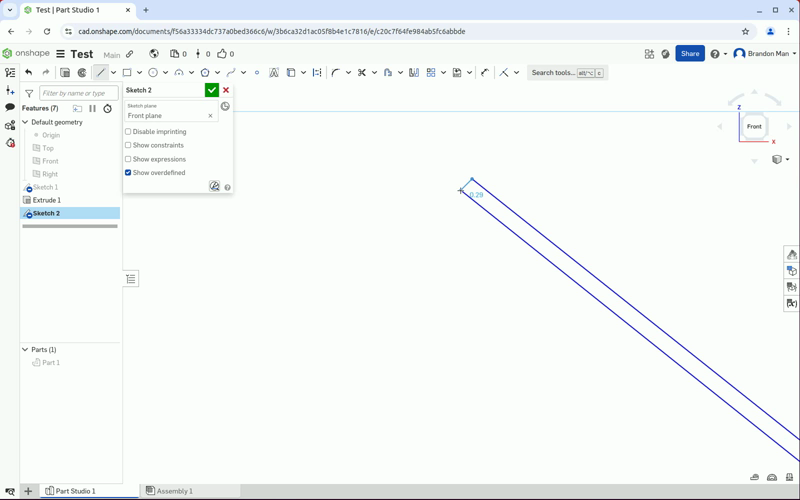
key_up(shift)
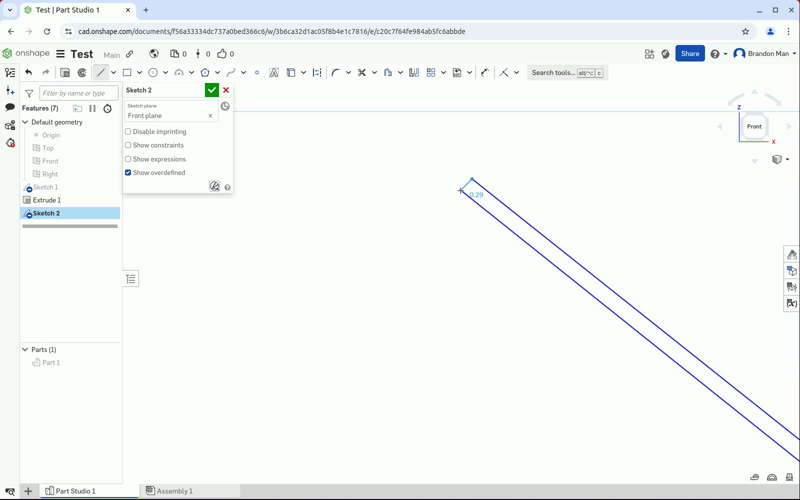
click(460, 190)
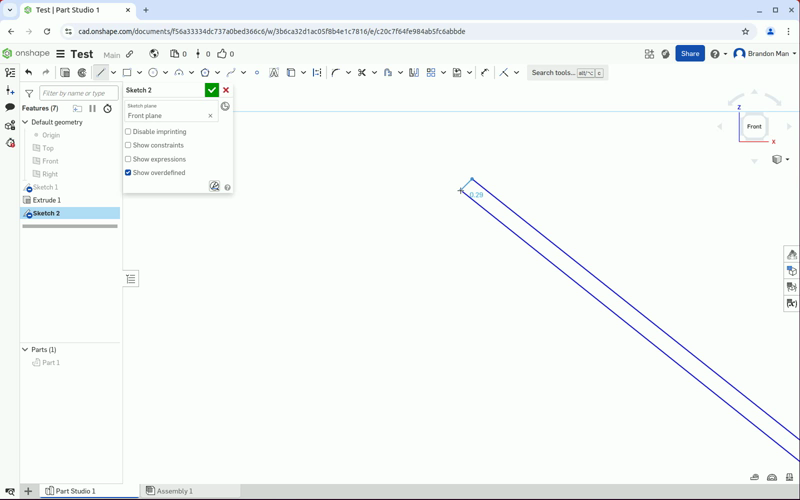
scroll(-6)
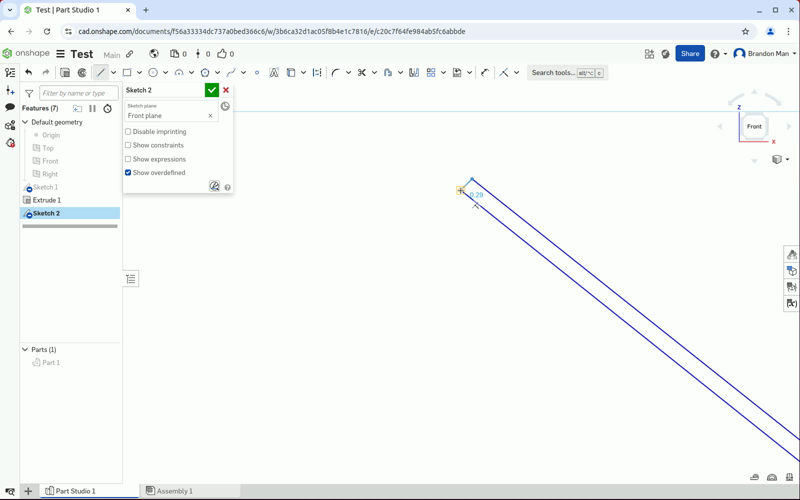
scroll(-6)
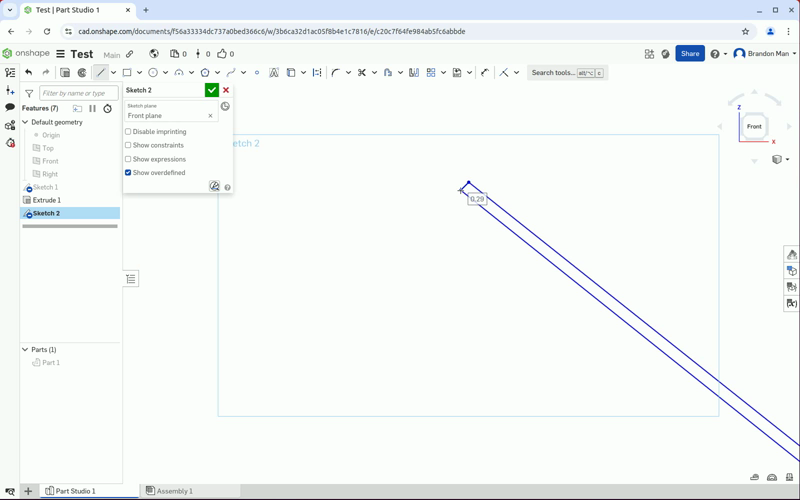
scroll(-6)
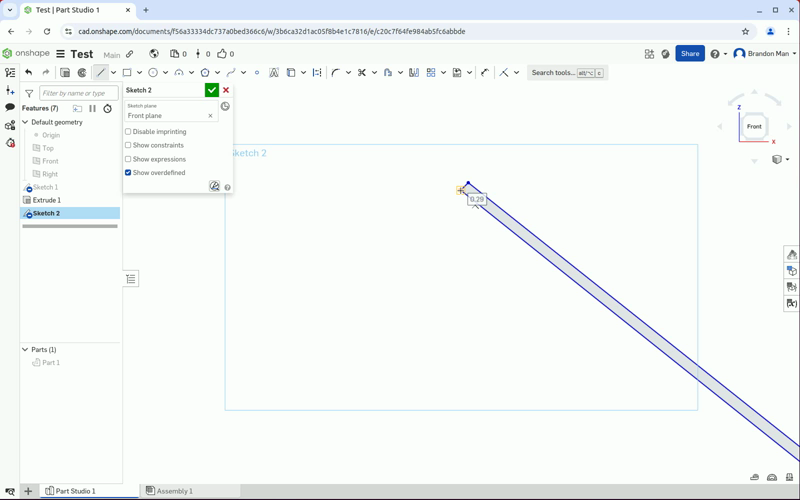
scroll(-6)
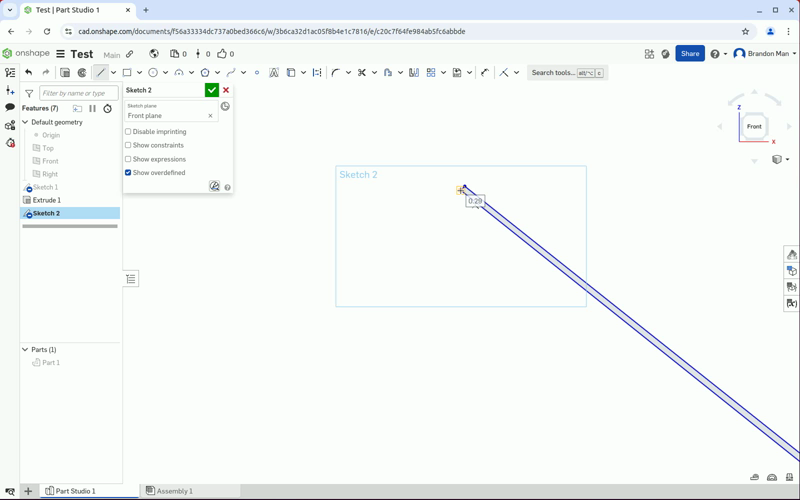
scroll(-6)
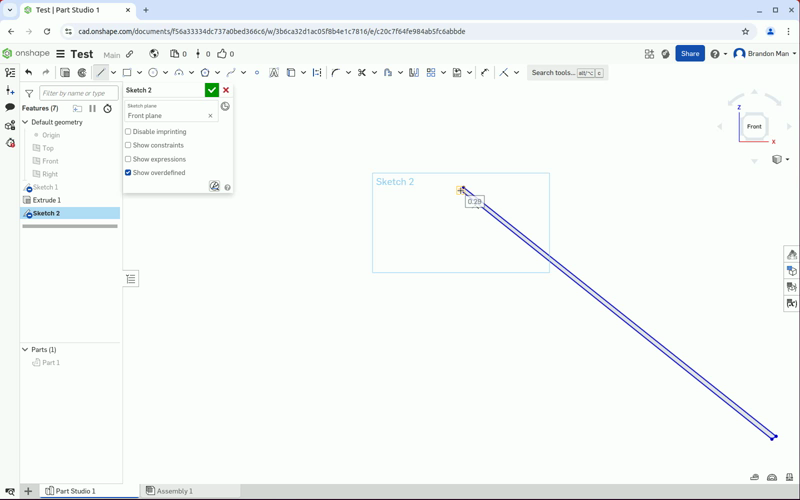
scroll(-6)
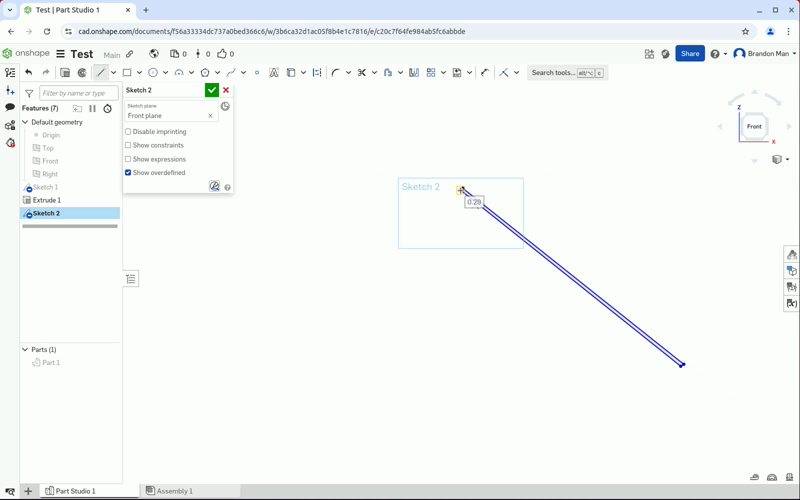
scroll(-6)
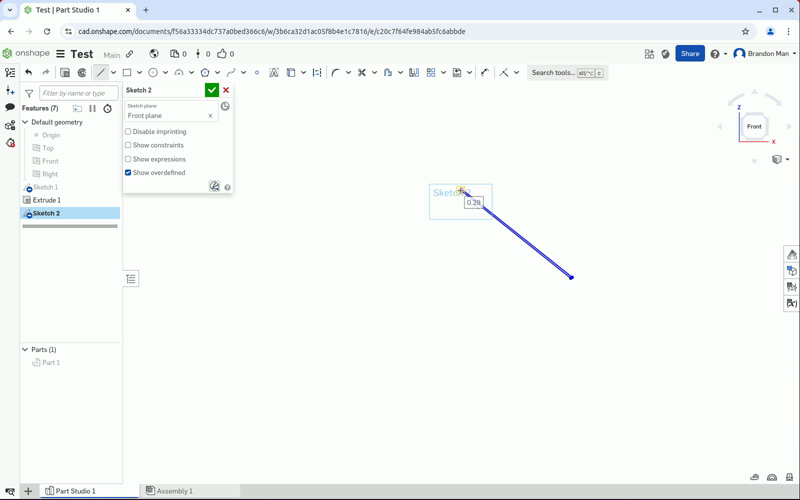
key(esc)
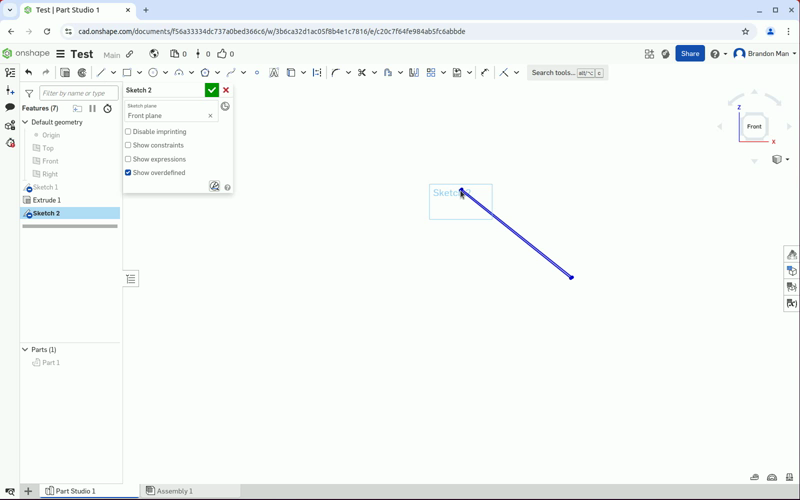
mouse_move(546, 258)
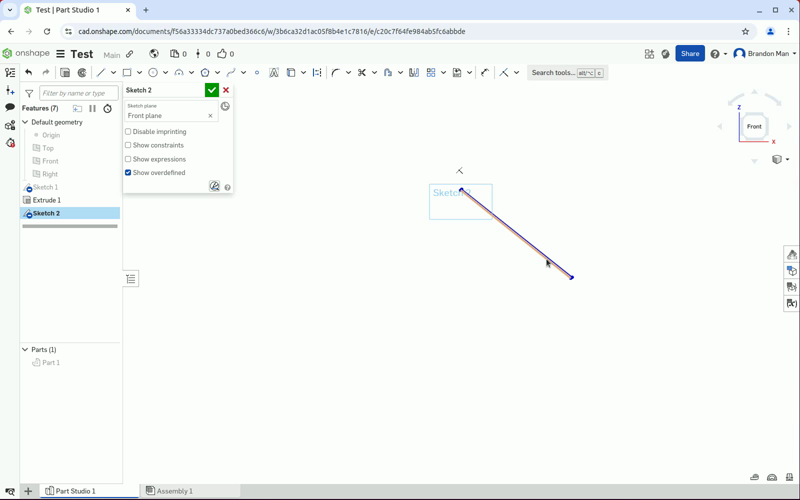
scroll(6)
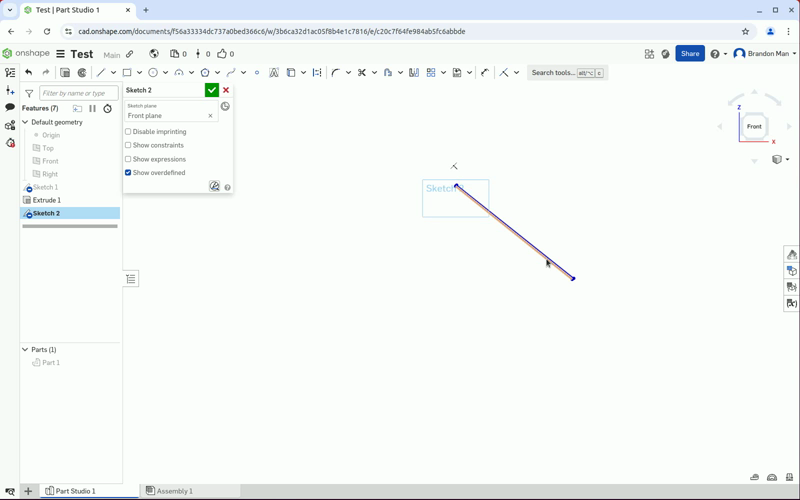
scroll(6)
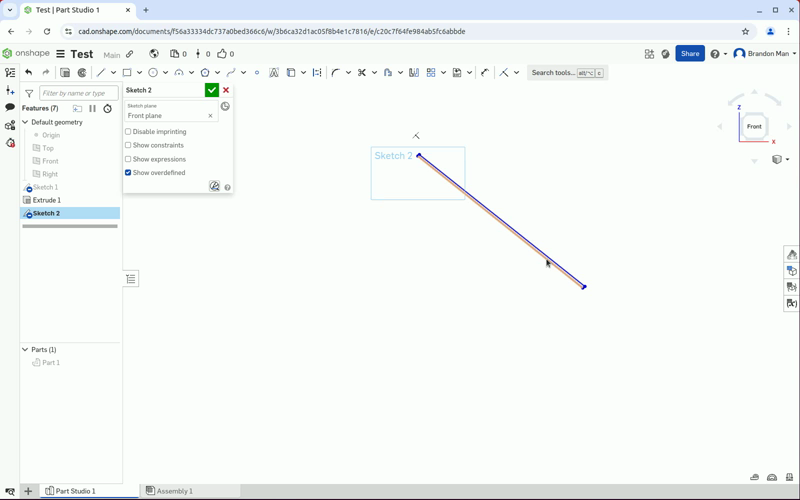
scroll(6)
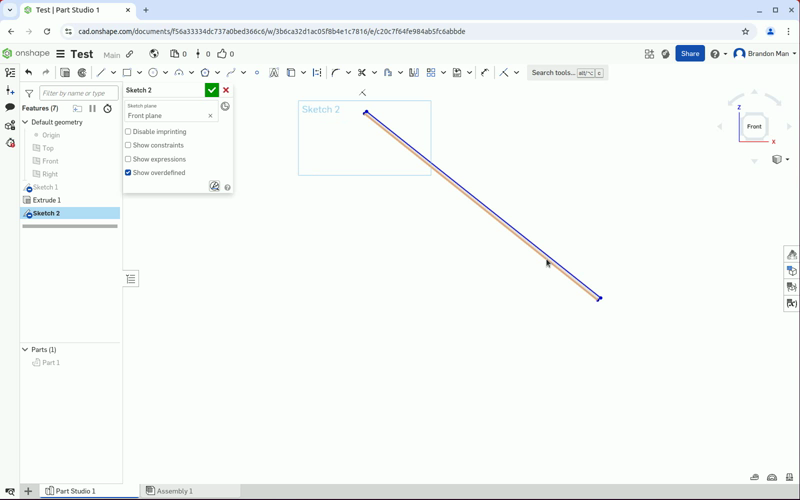
scroll(6)
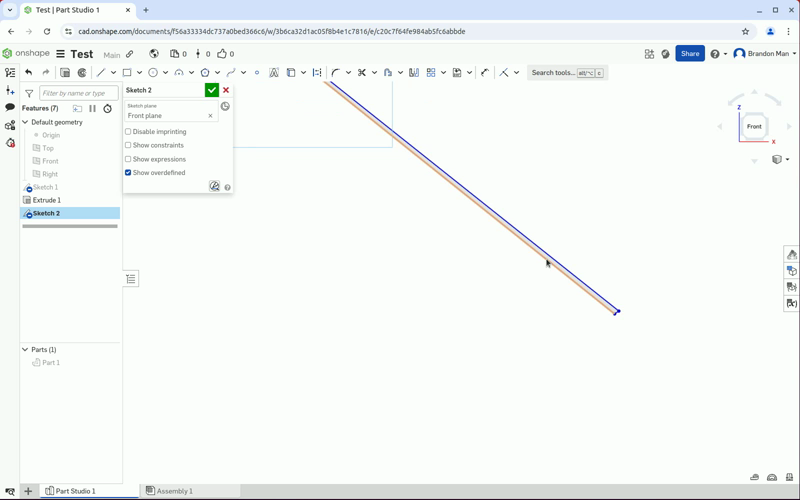
scroll(6)
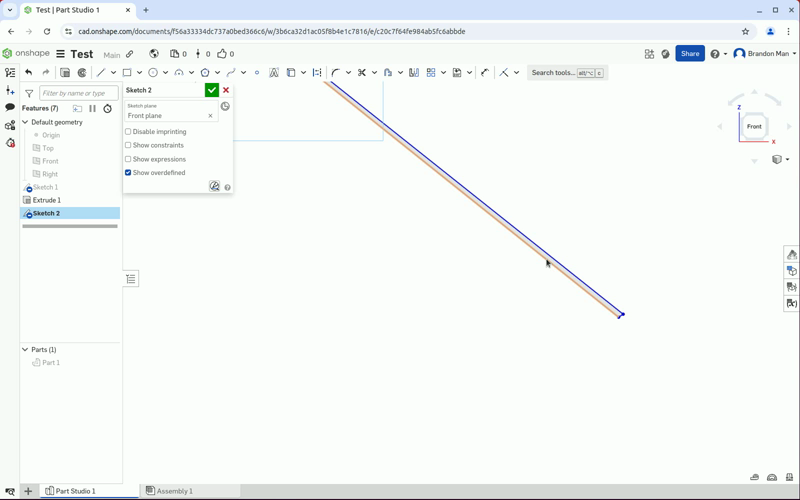
scroll(6)
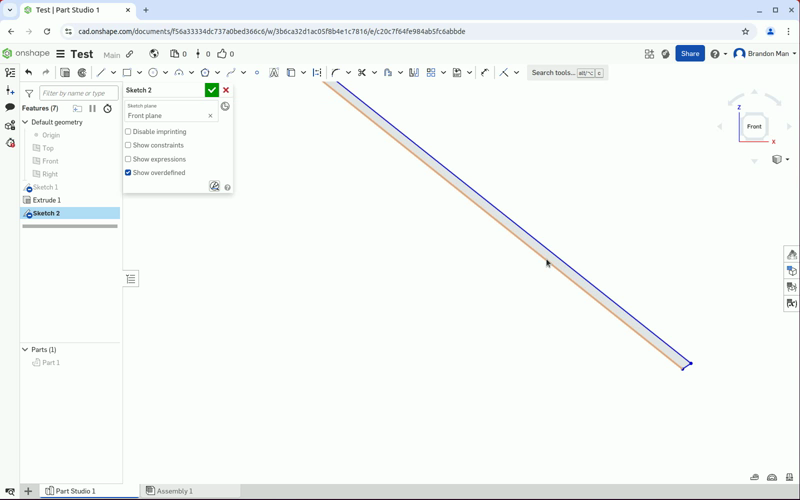
scroll(6)
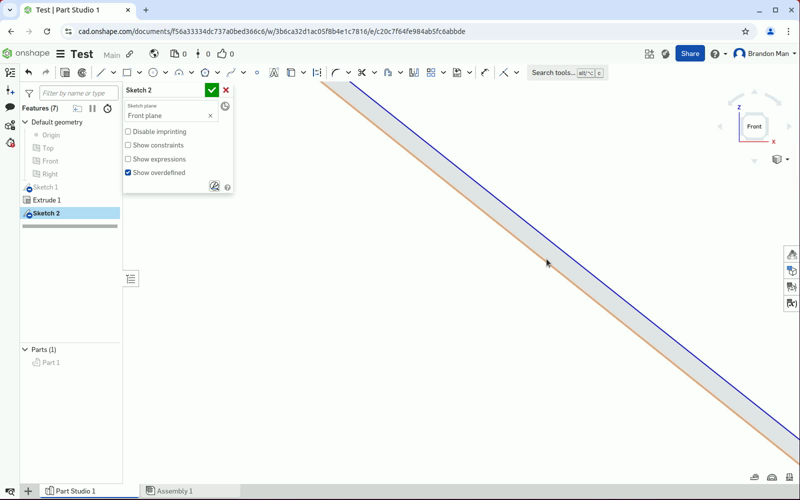
click(546, 258)
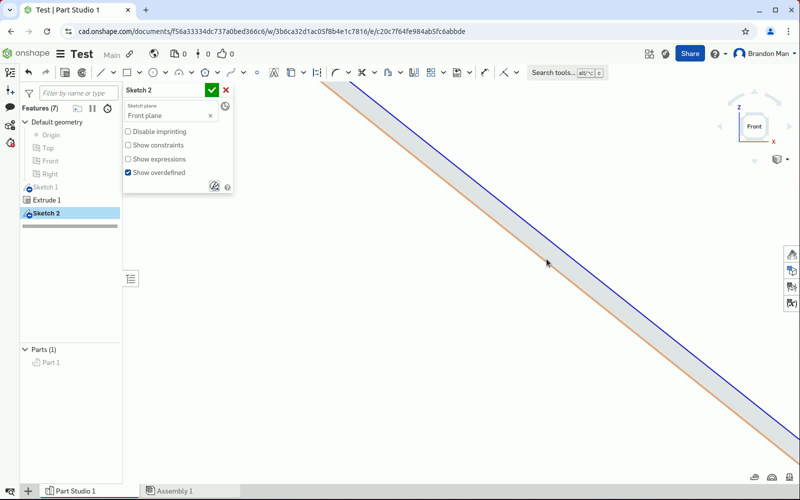
scroll(-6)
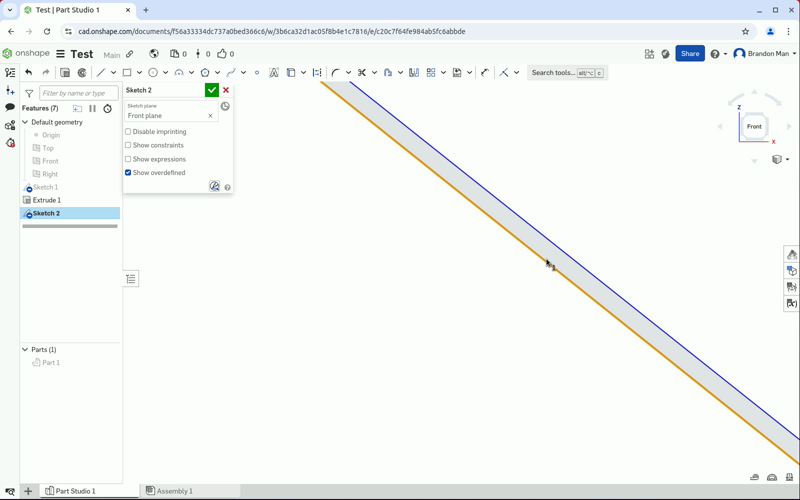
scroll(-6)
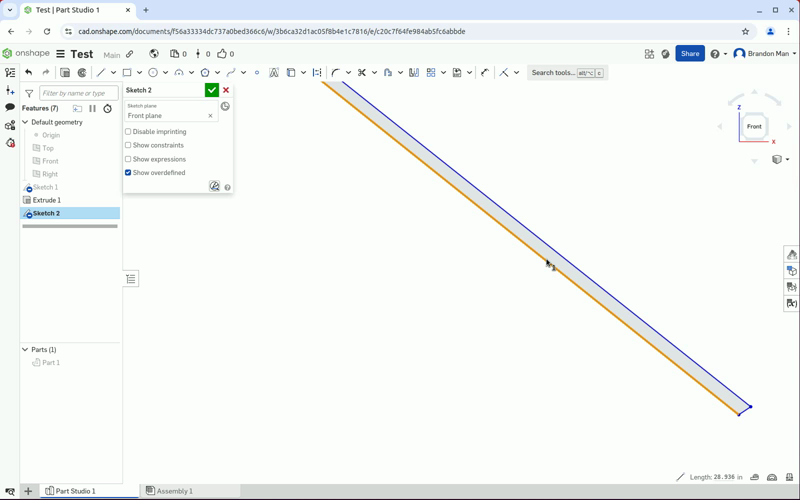
scroll(-6)
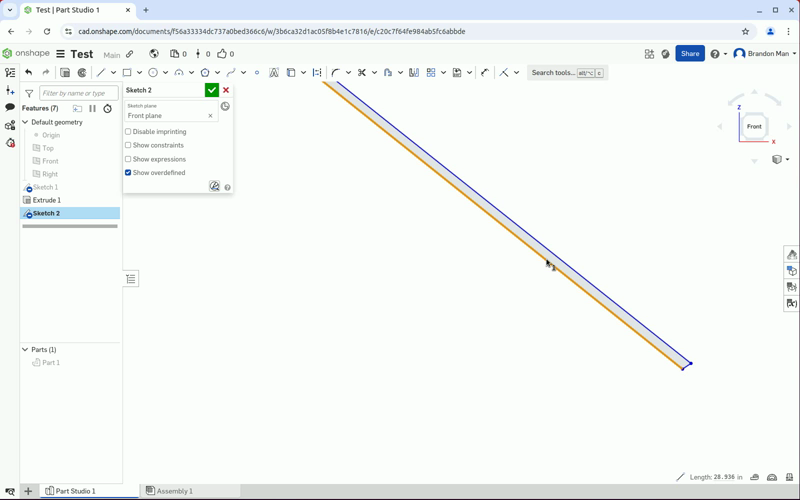
scroll(-6)
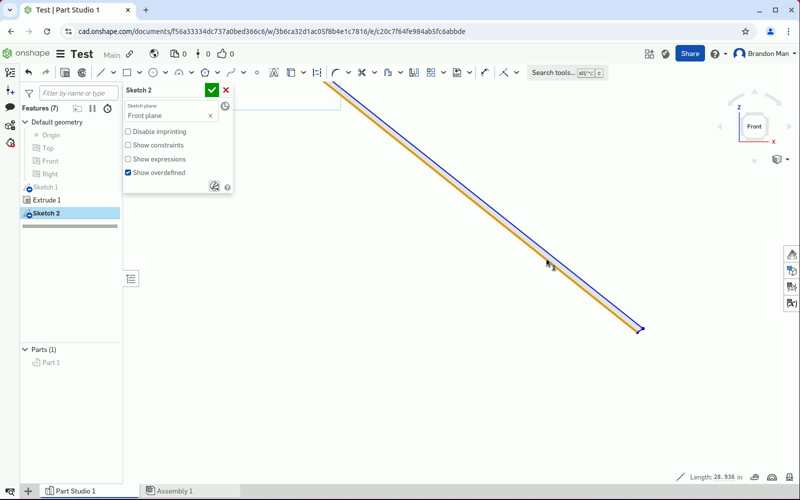
scroll(-6)
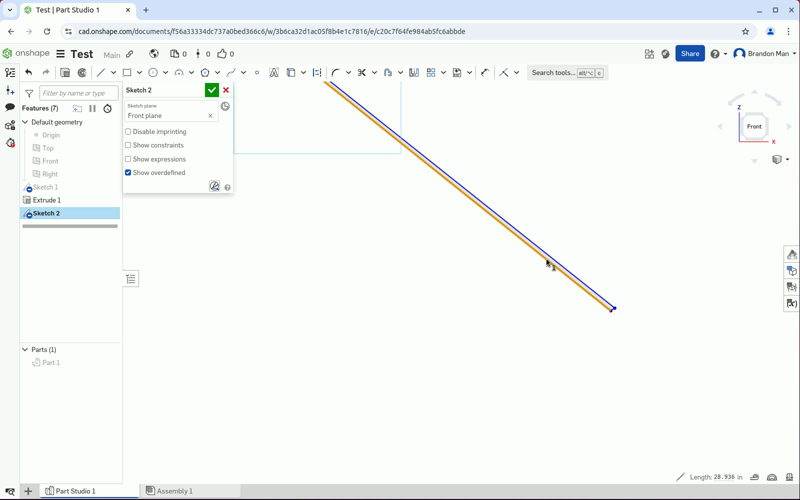
scroll(-6)
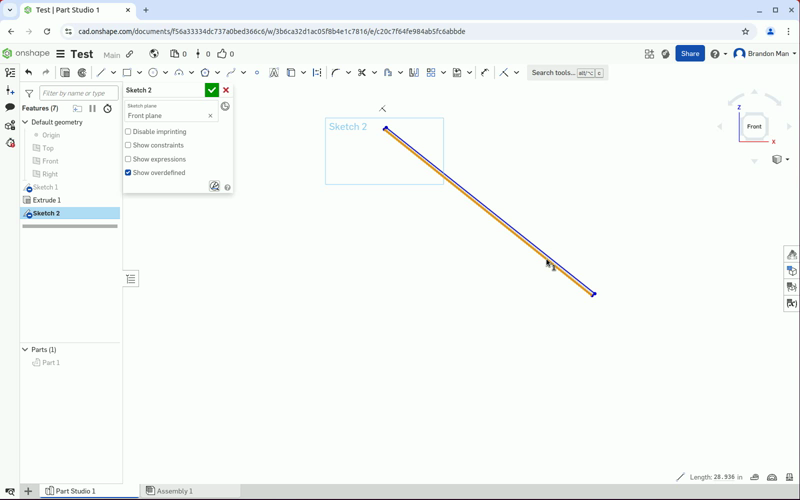
scroll(-6)
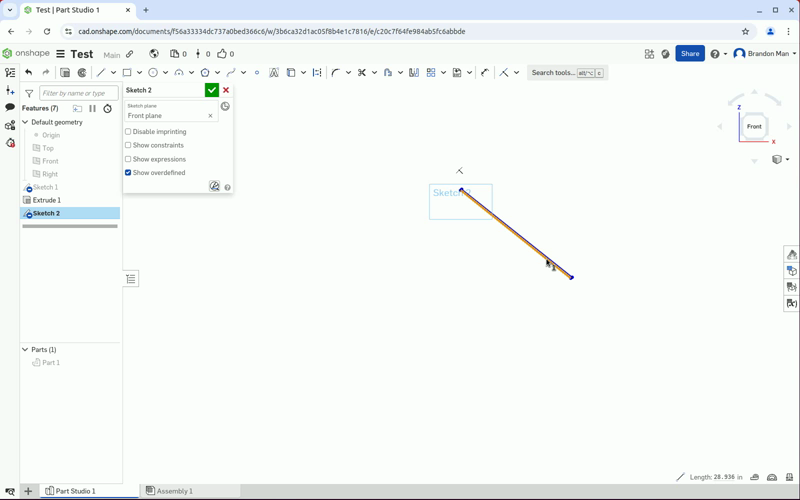
mouse_move(73, 352)
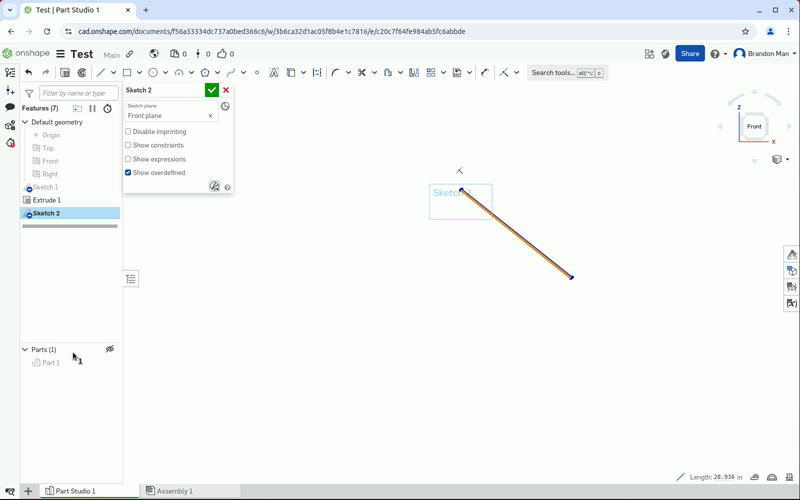
key(shift+y)
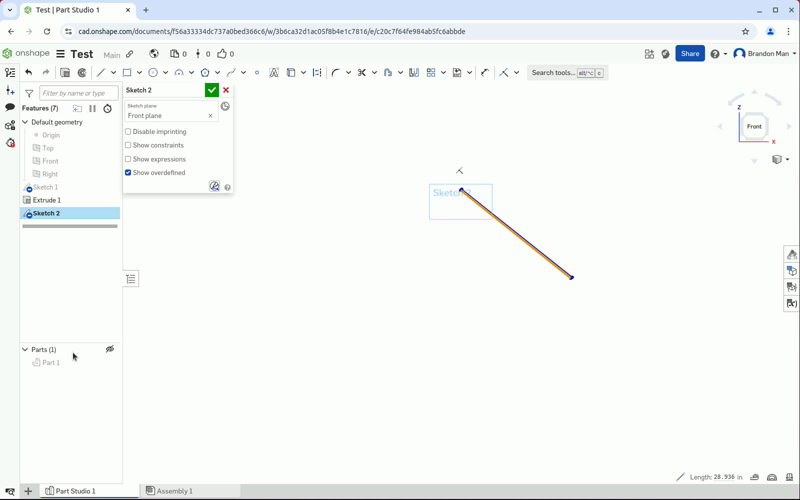
key(shift+e)
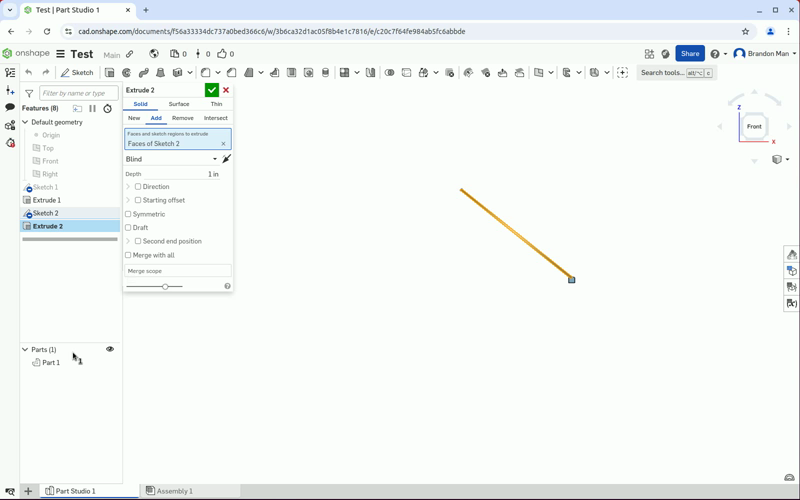
mouse_move(143, 106)
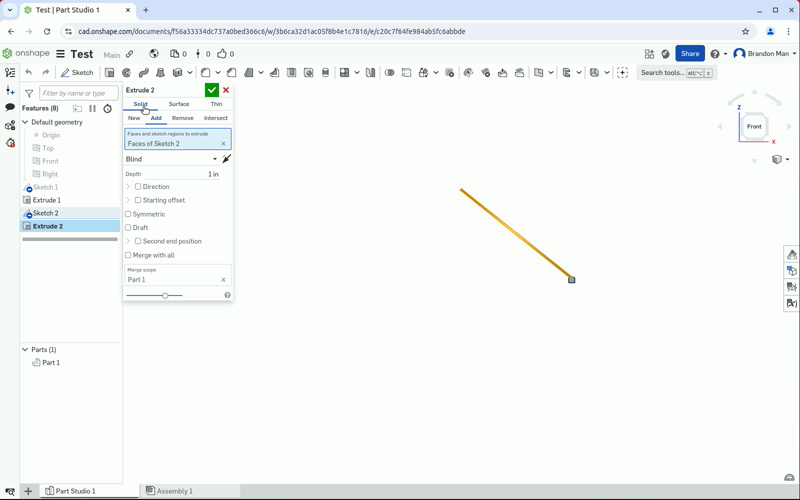
click(143, 106)
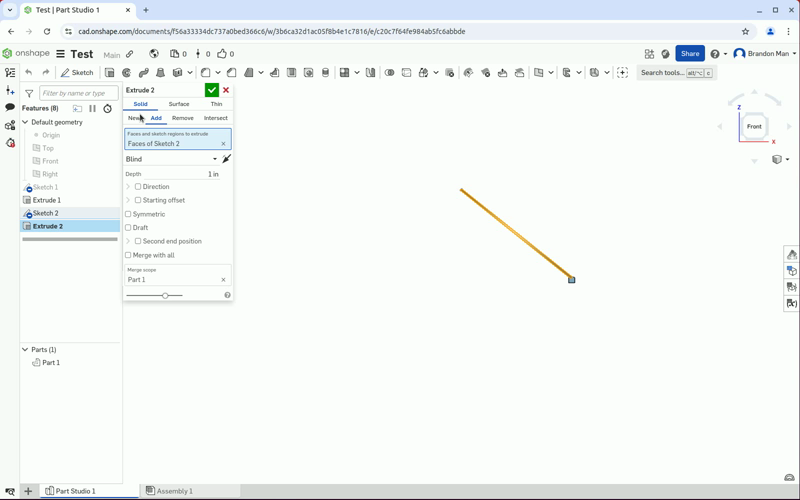
mouse_move(137, 120)
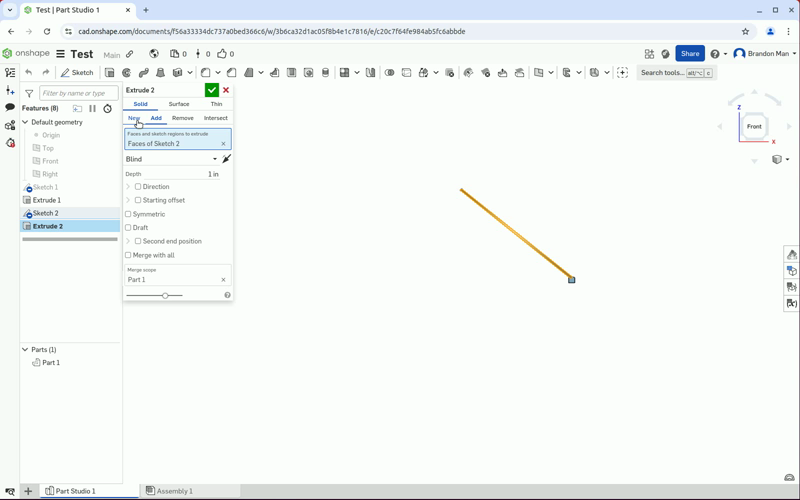
click(137, 120)
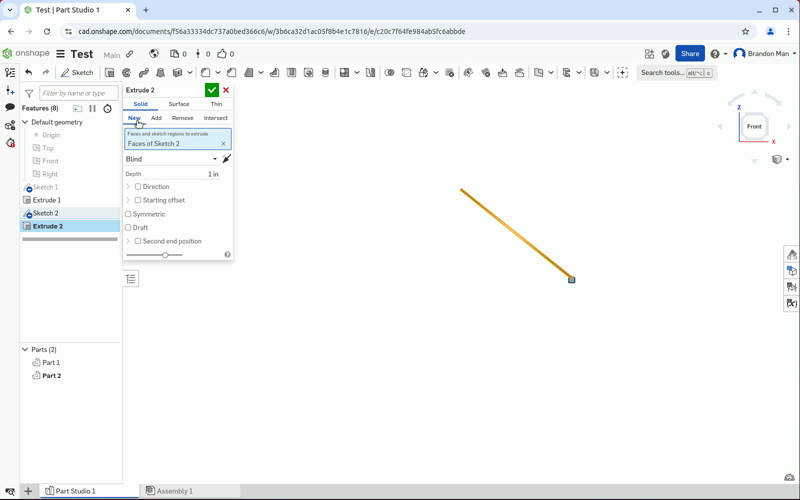
key(tab, 4)
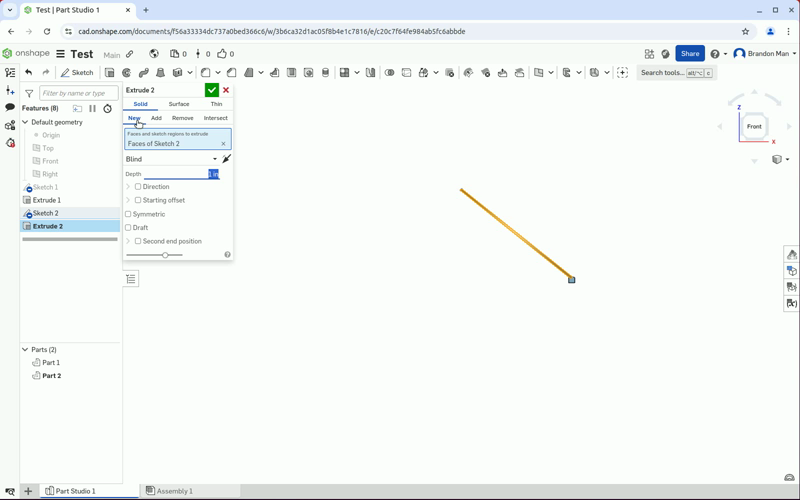
text(-0.963)
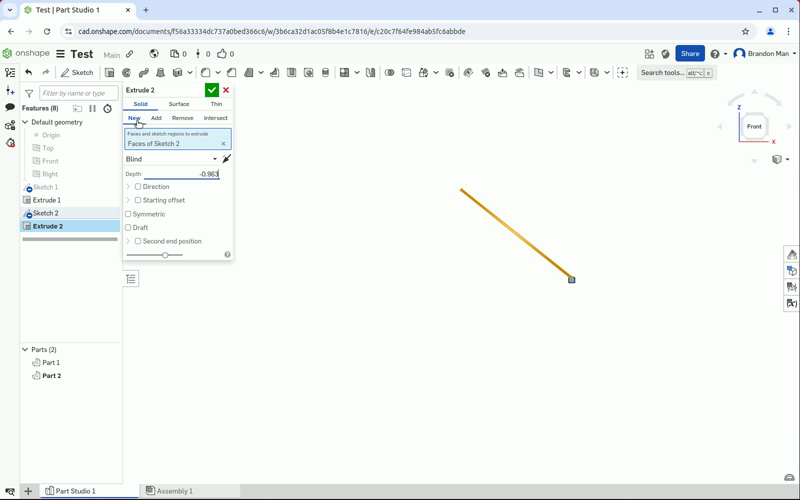
key(enter)
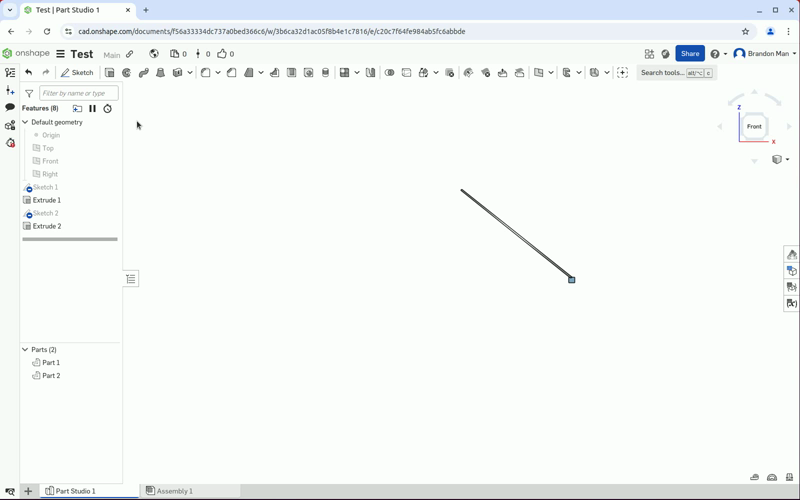
key(shift+h)
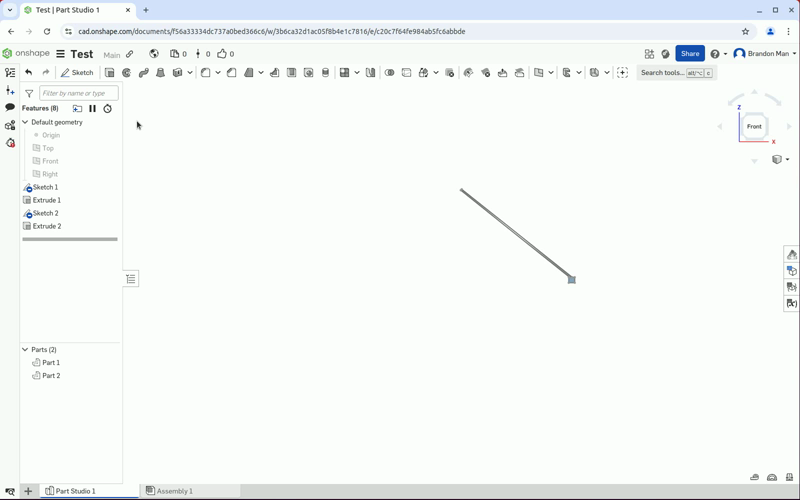
key(shift+h)
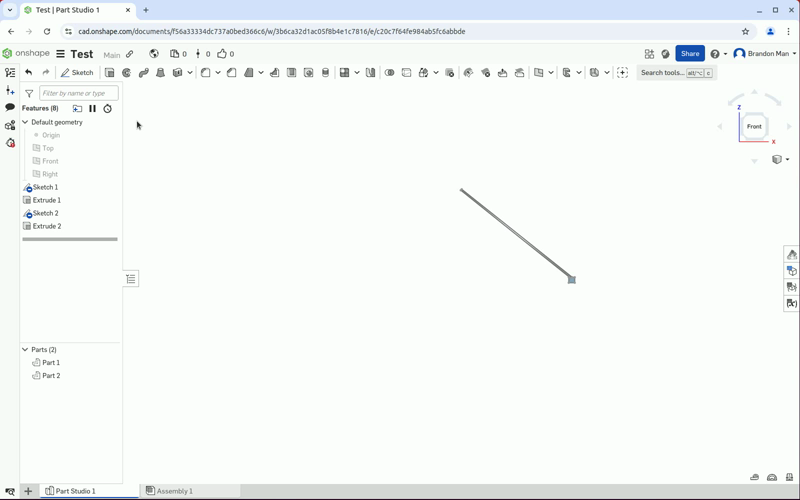
key(shift+7)
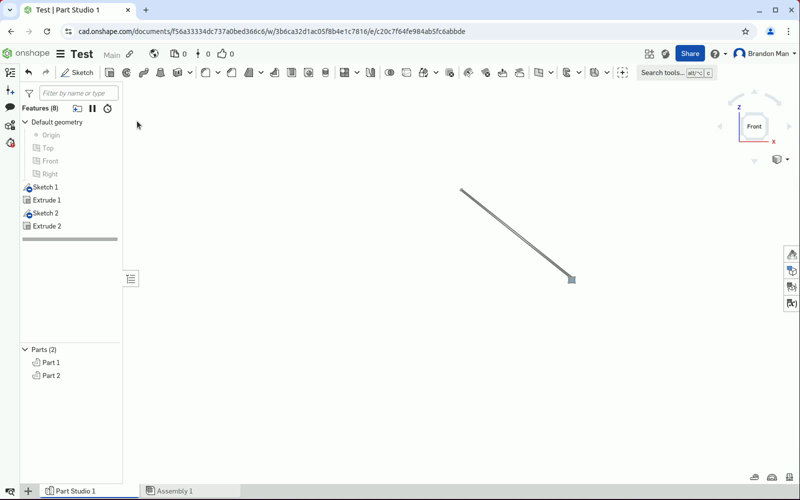
key(left, 2)
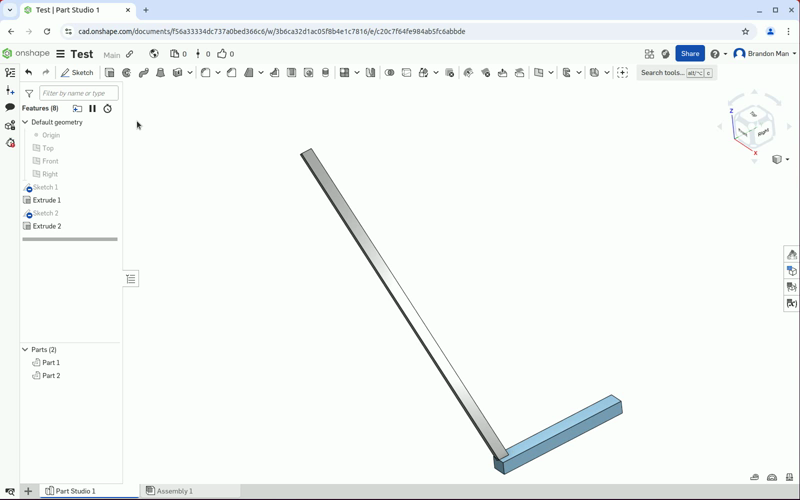
key(down, 2)
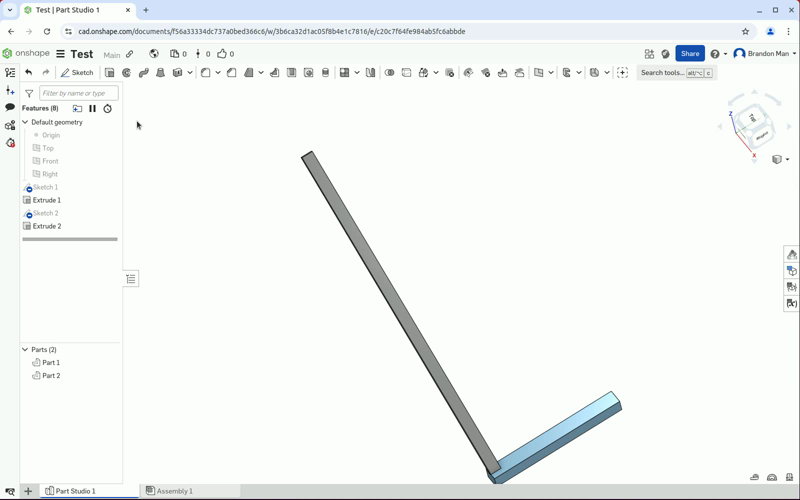
key(up, 2)
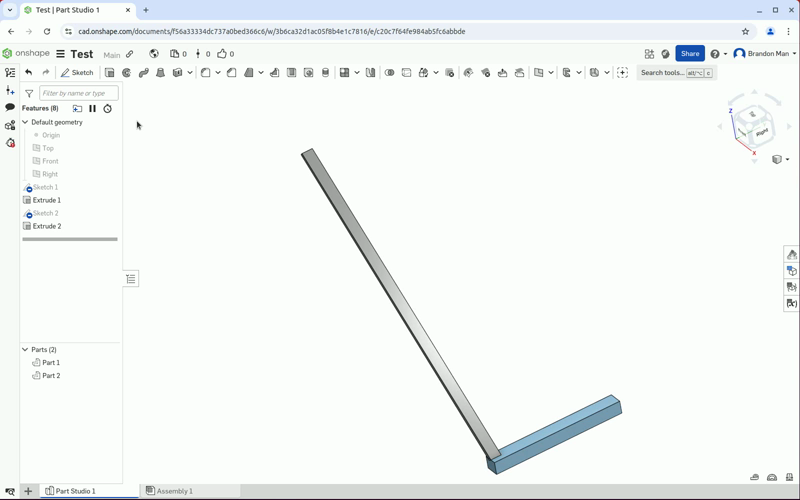
key(right, 2)
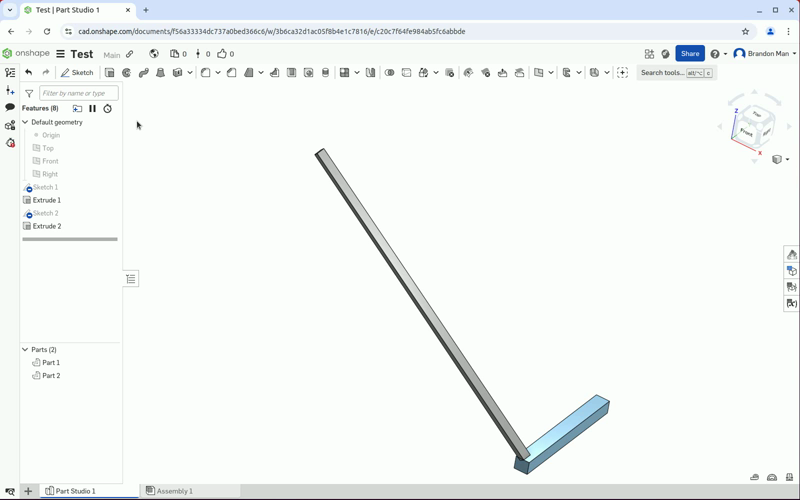
mouse_move(73, 189)
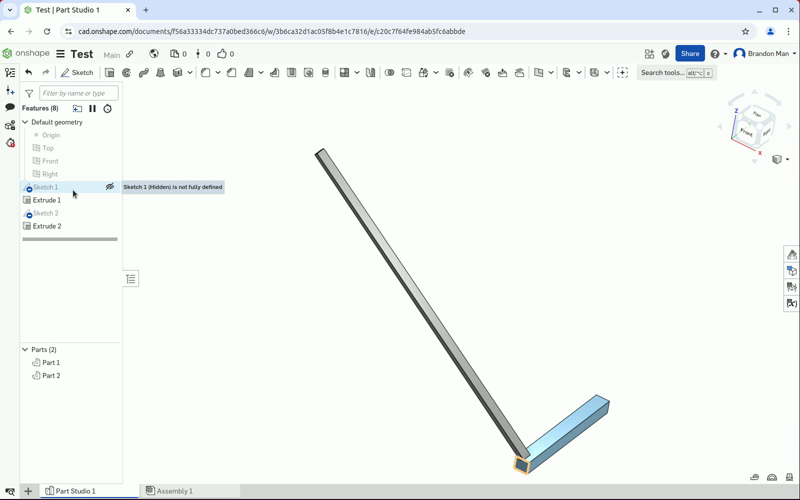
click(73, 189)